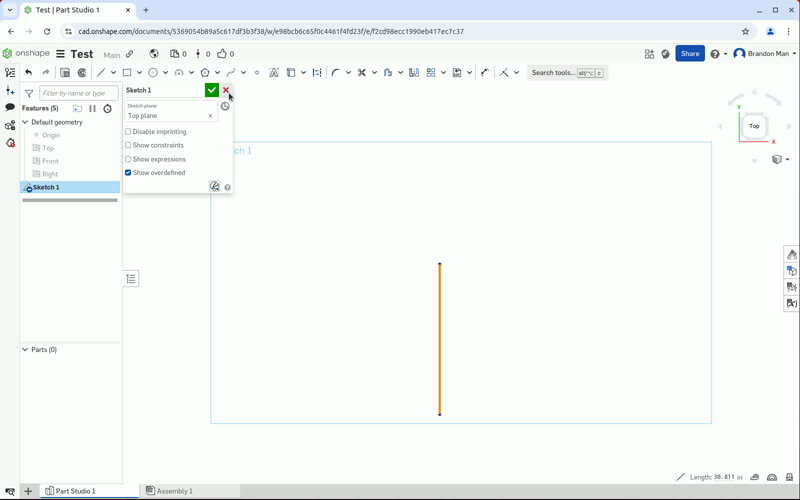
key(shift+h)
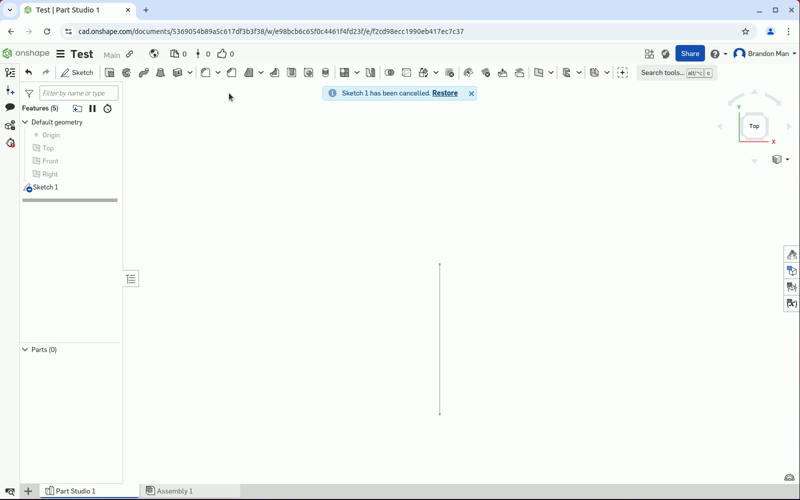
mouse_move(73, 352)
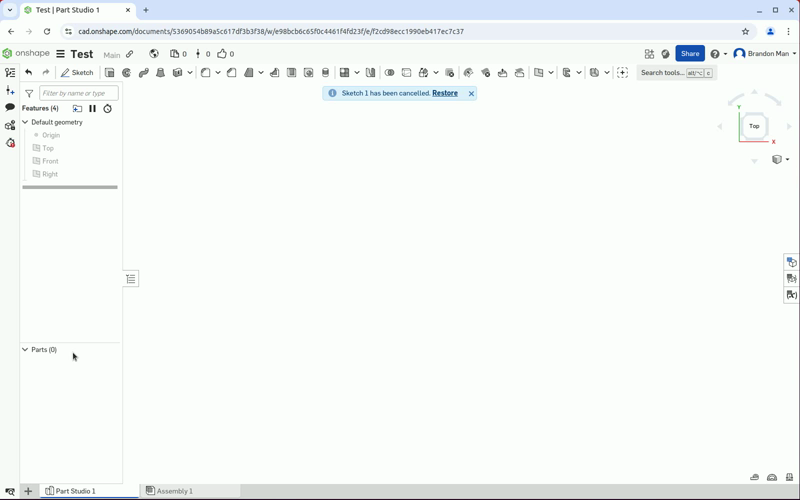
key(y)
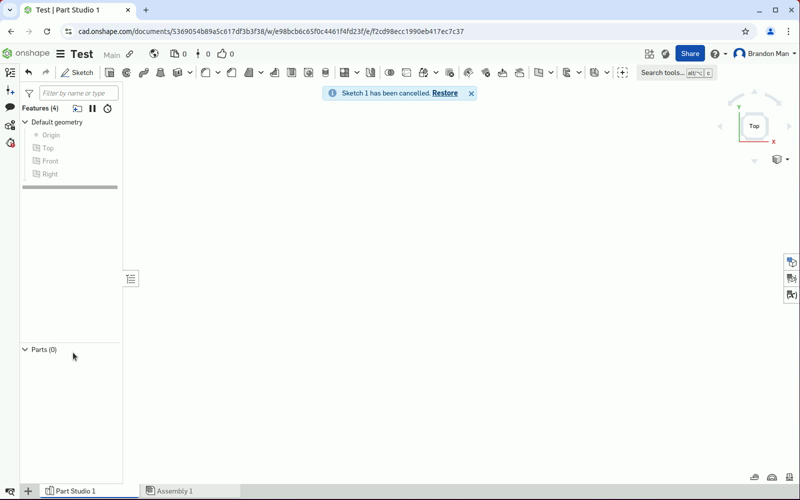
key(shift+p)
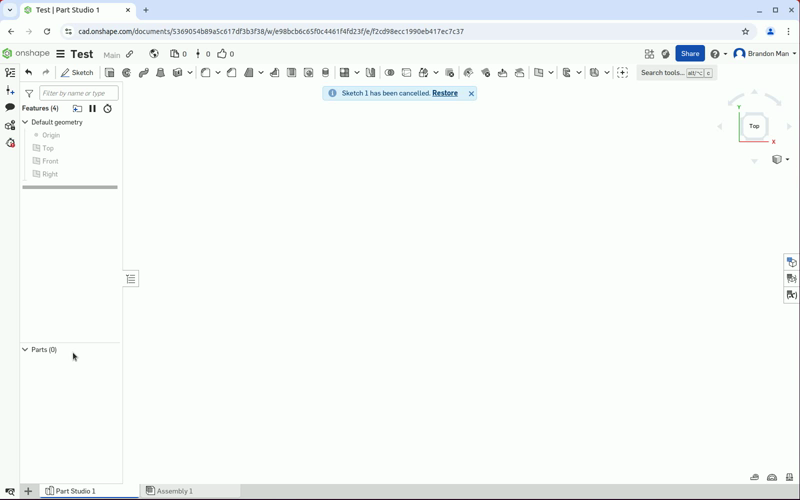
key(space)
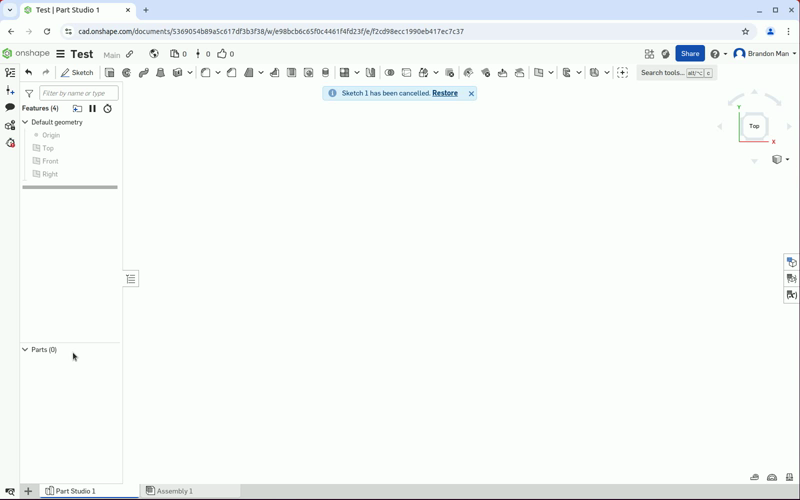
key_down(shift)
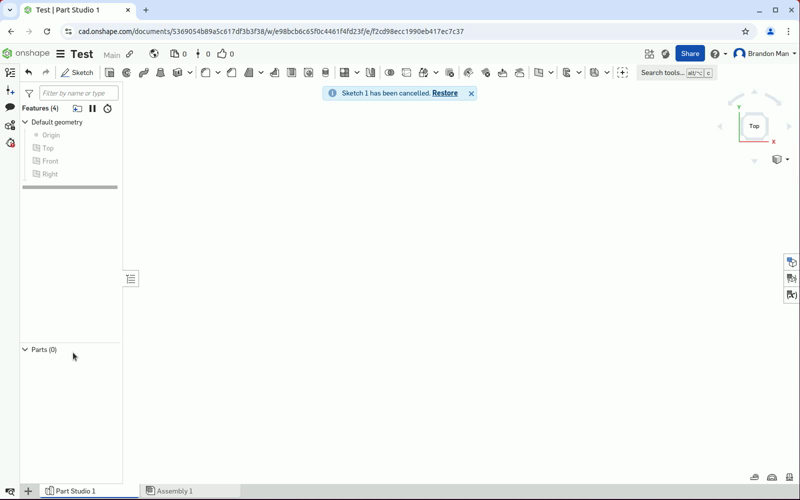
key(up)
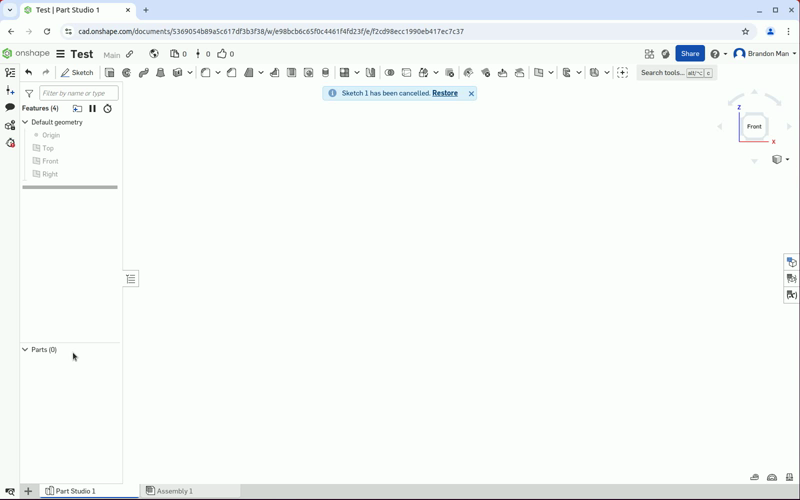
key_up(shift)
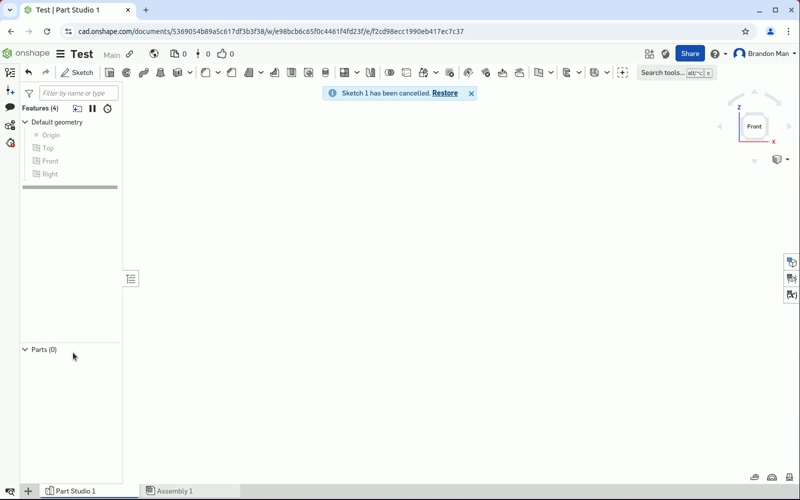
key(space)
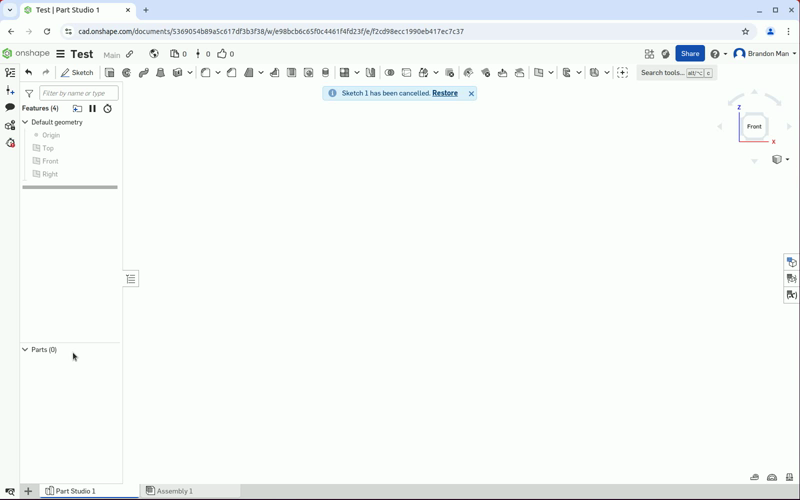
key_down(shift)
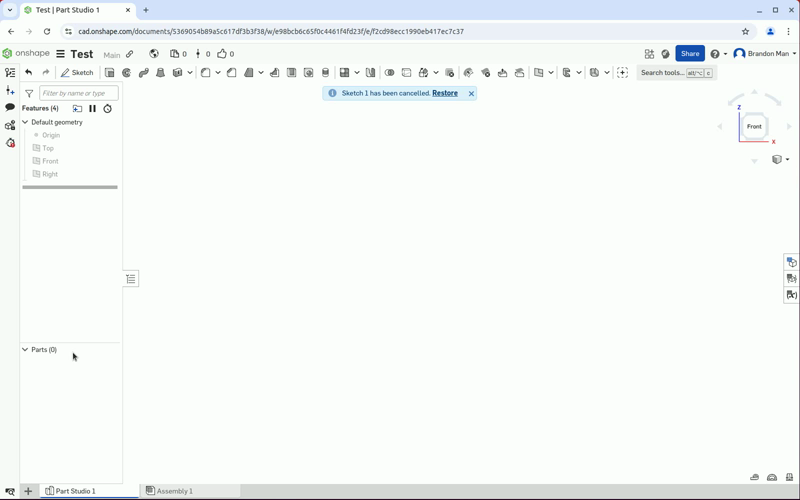
key(left)
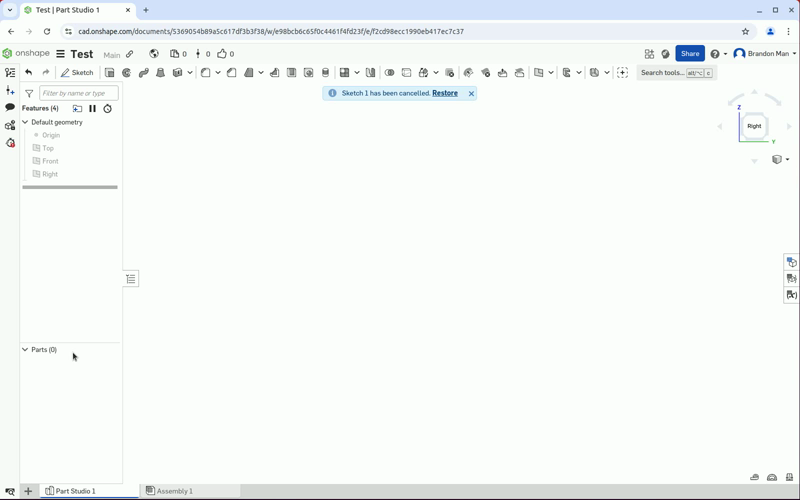
key_up(shift)
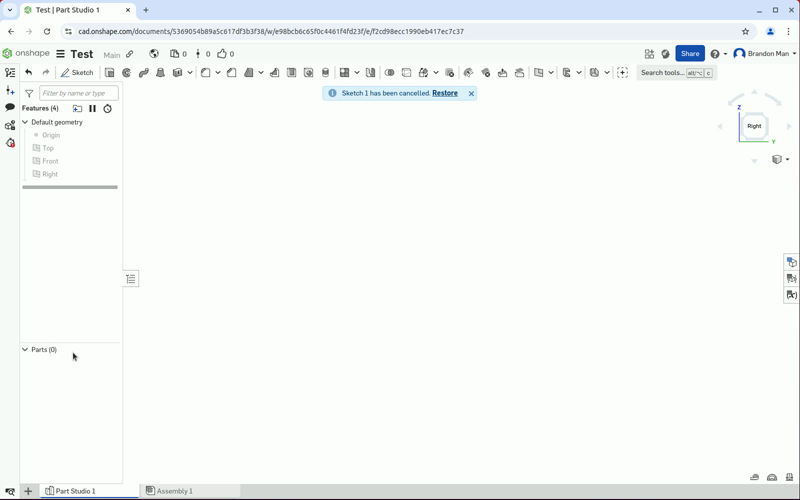
mouse_move(73, 352)
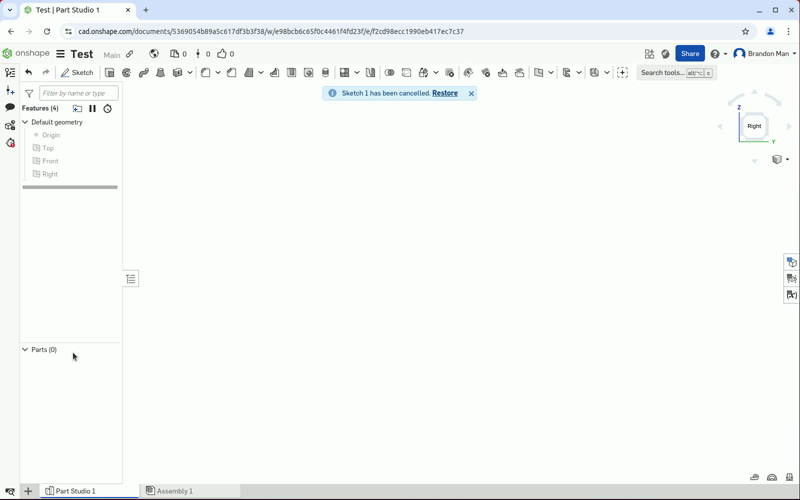
key(shift+y)
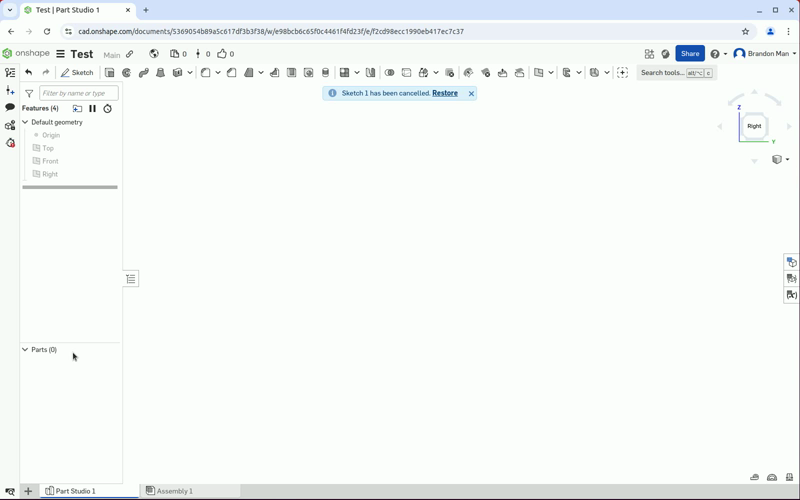
key(shift+s)
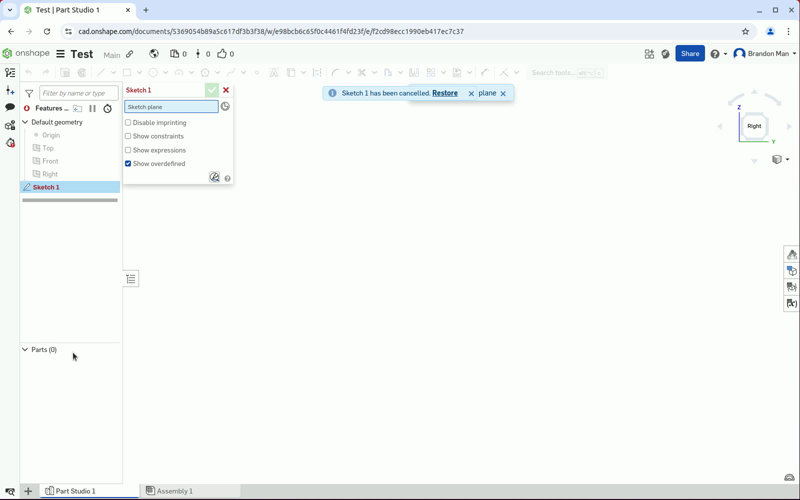
mouse_move(73, 176)
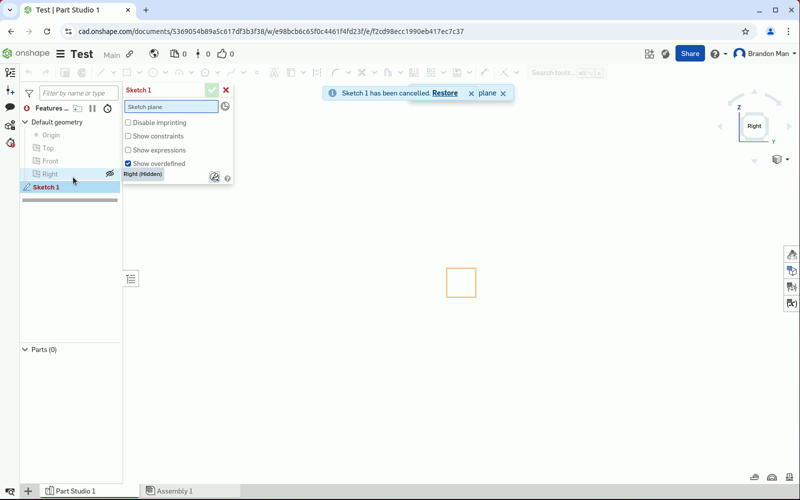
click(73, 176)
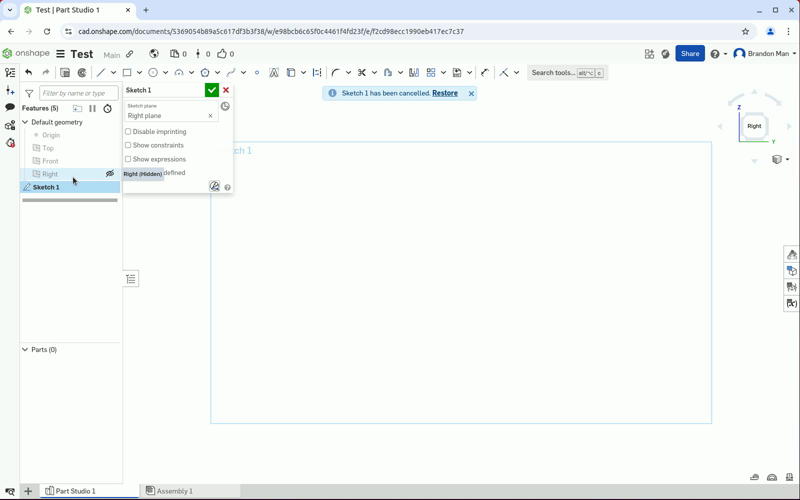
mouse_move(73, 352)
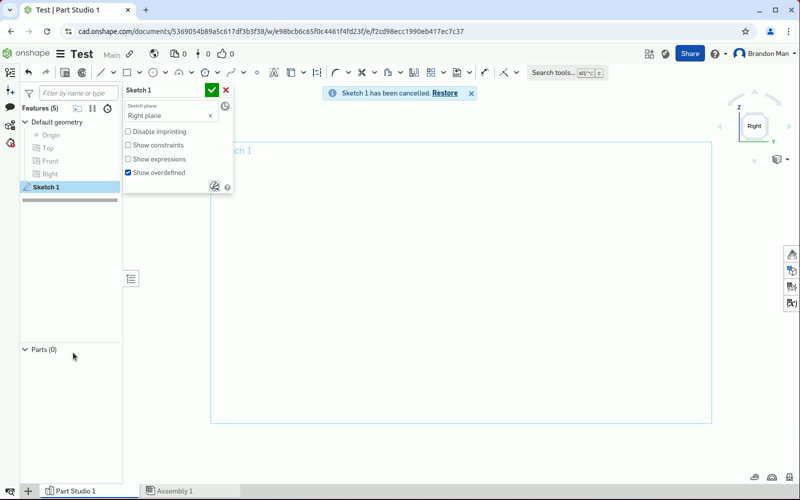
key(y)
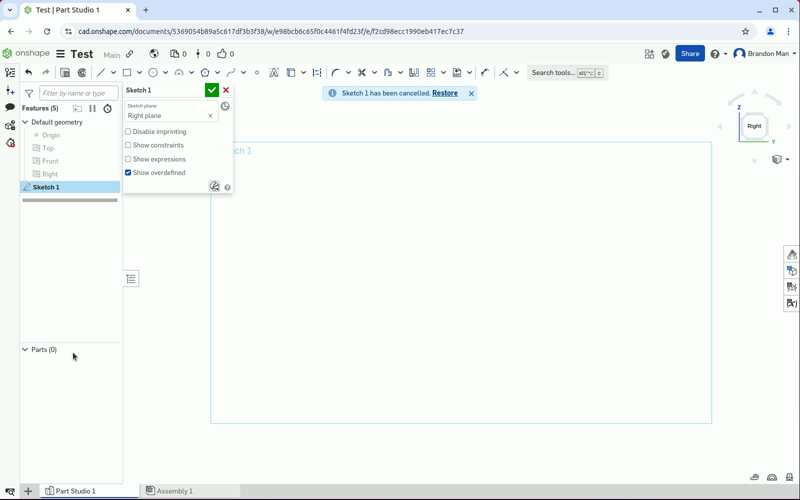
key(c)
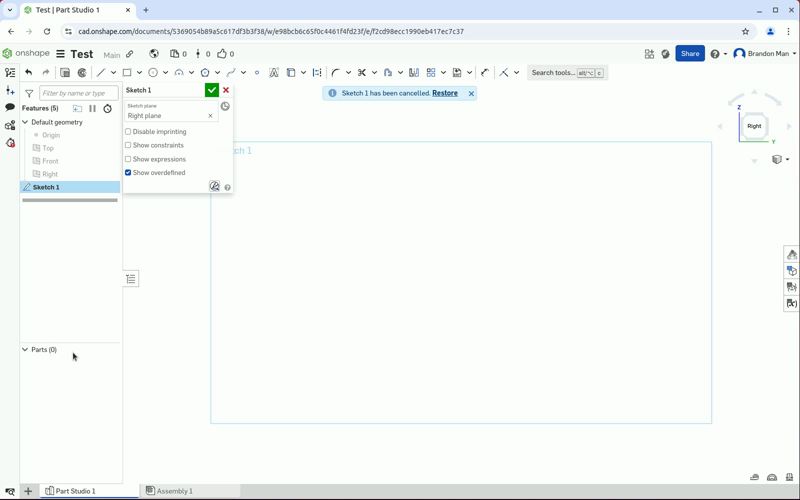
key_down(shift)
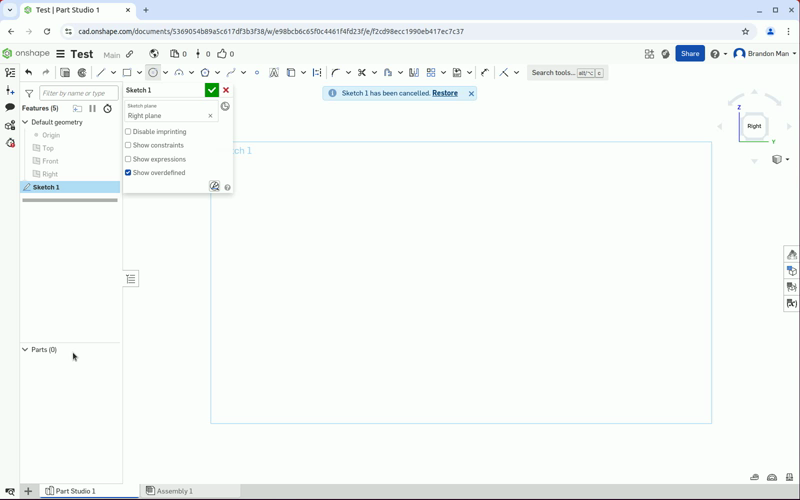
mouse_move(461, 282)
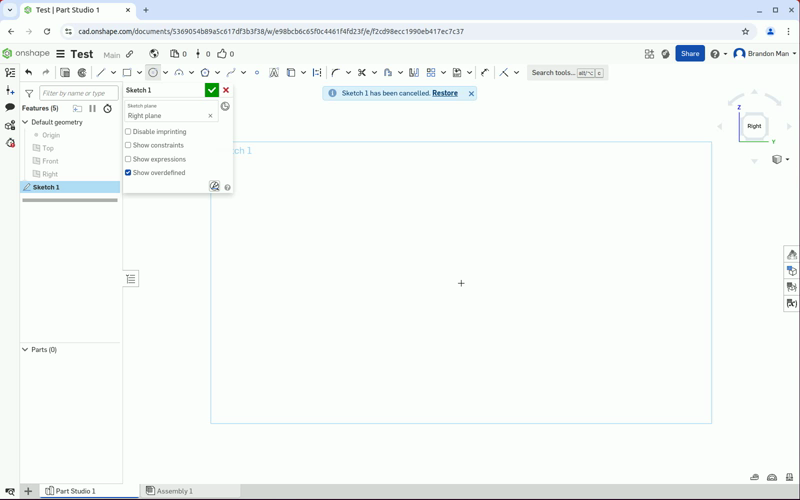
click(461, 282)
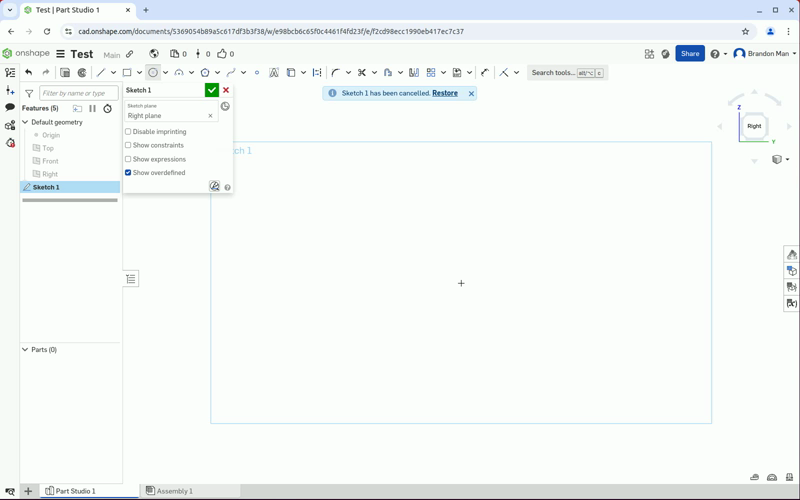
key_up(shift)
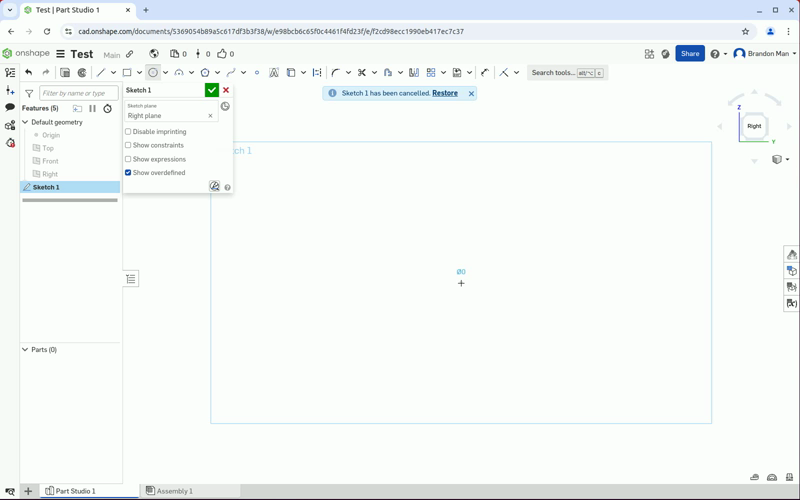
mouse_move(516, 282)
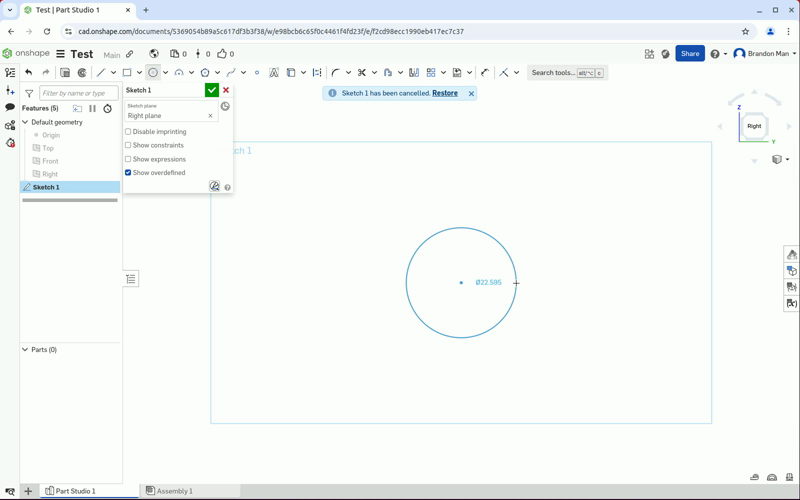
click(516, 282)
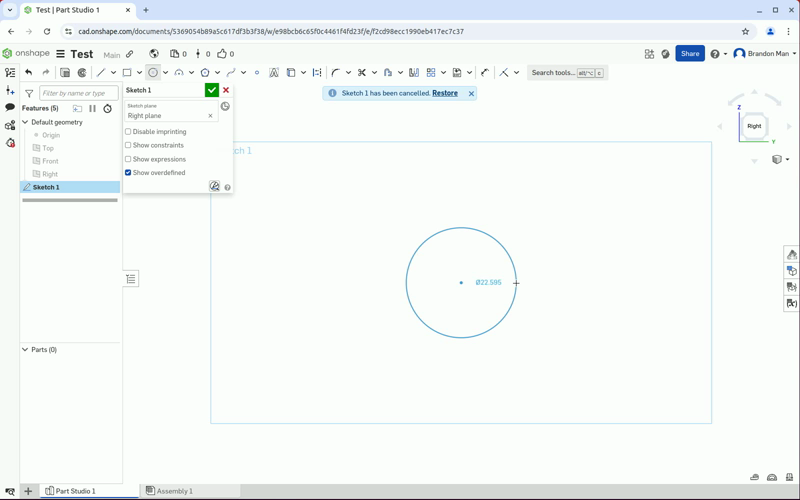
key(esc)
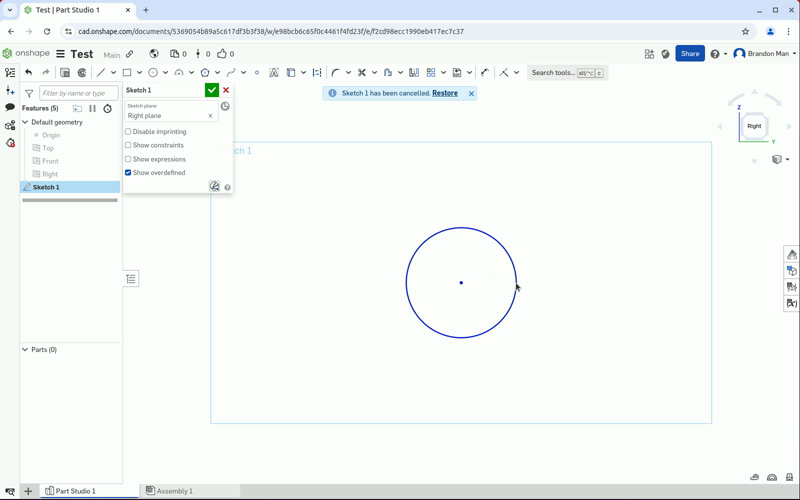
key(l)
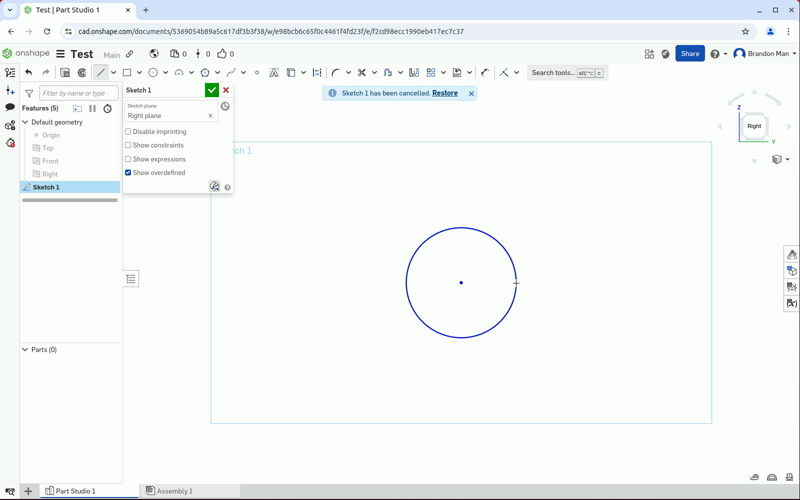
key_down(shift)
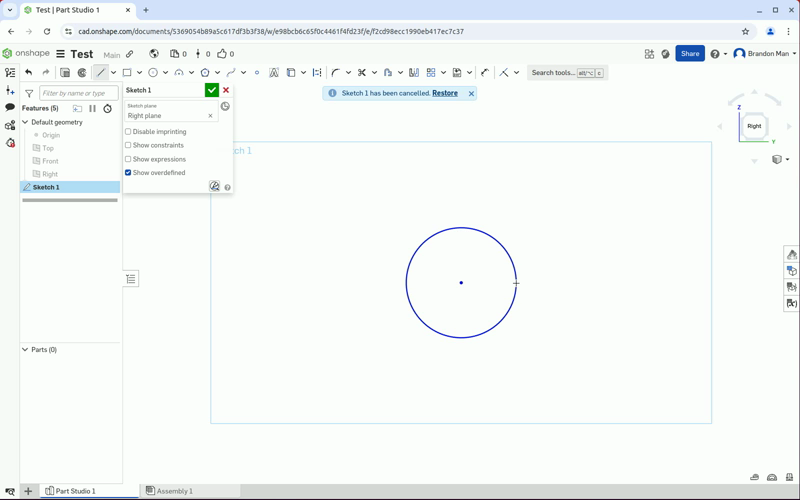
mouse_move(433, 298)
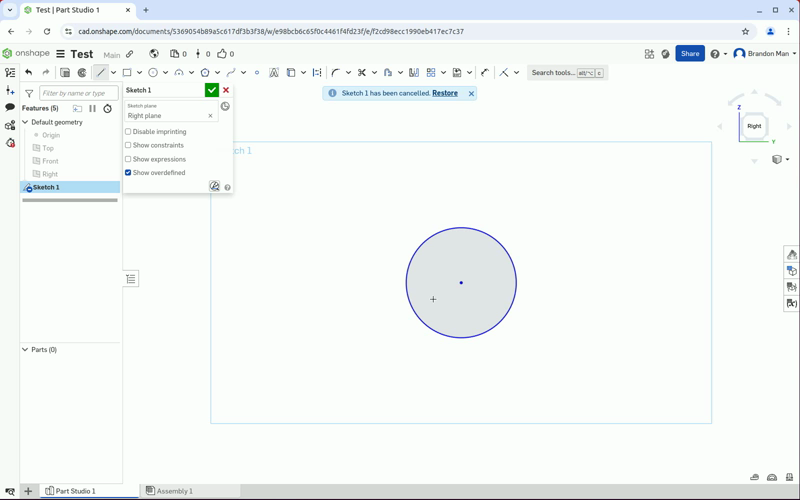
click(433, 298)
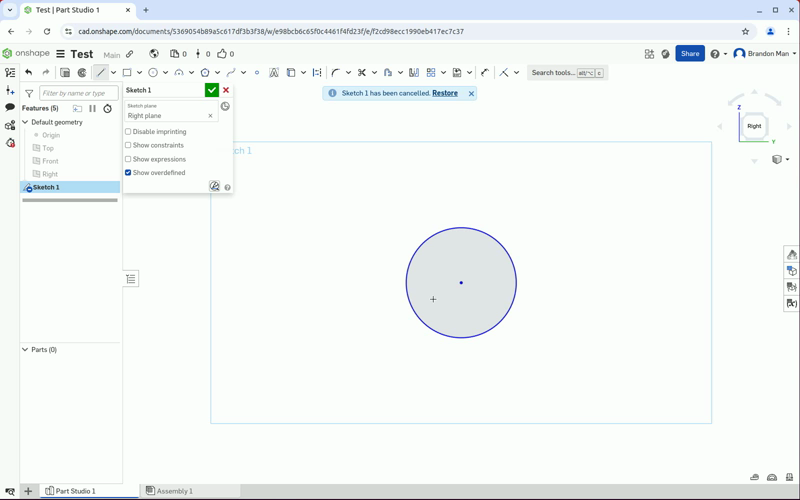
key_up(shift)
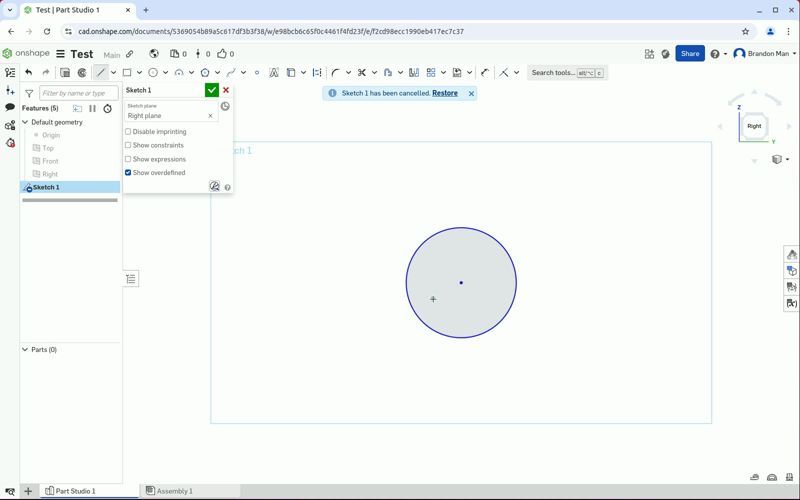
key_down(shift)
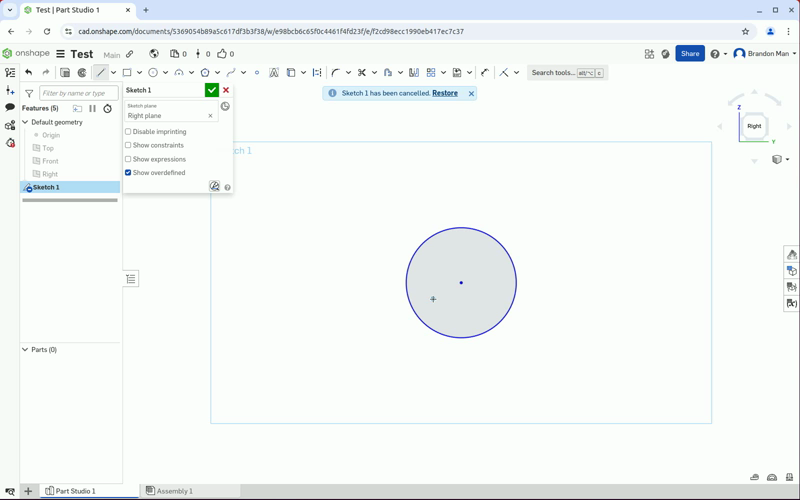
mouse_move(463, 298)
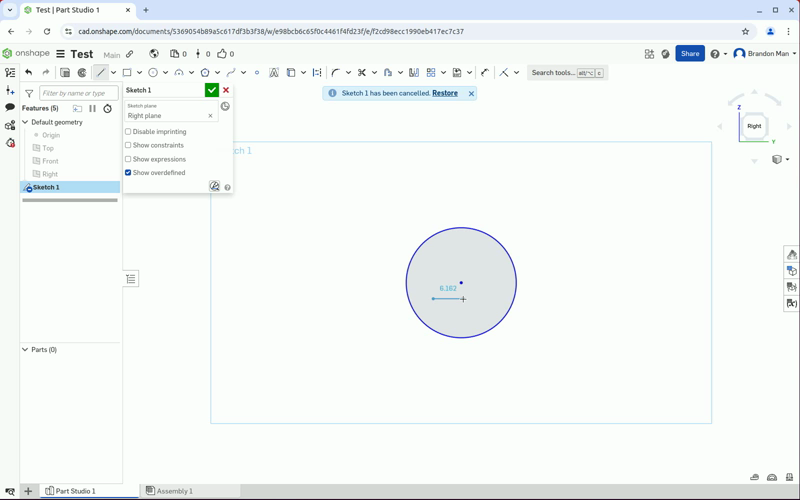
mouse_move(461, 314)
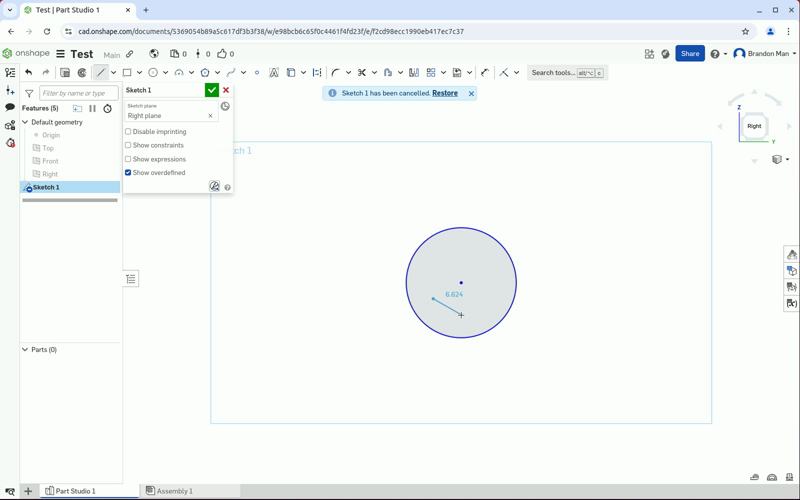
click(461, 314)
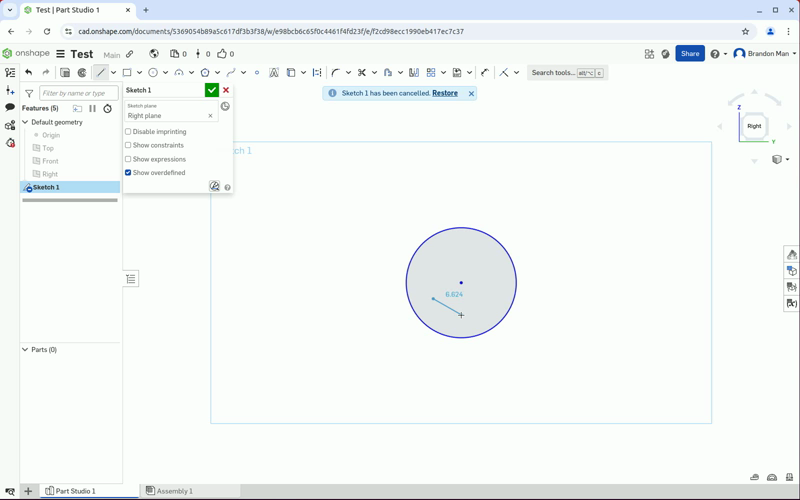
key_up(shift)
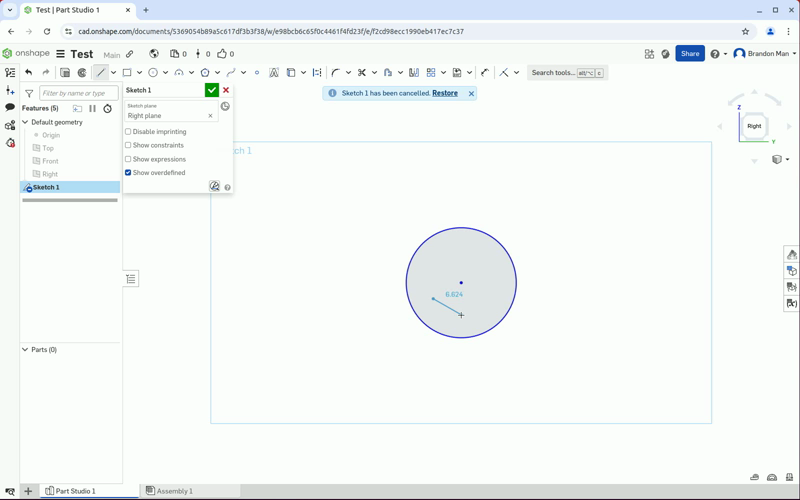
key_down(shift)
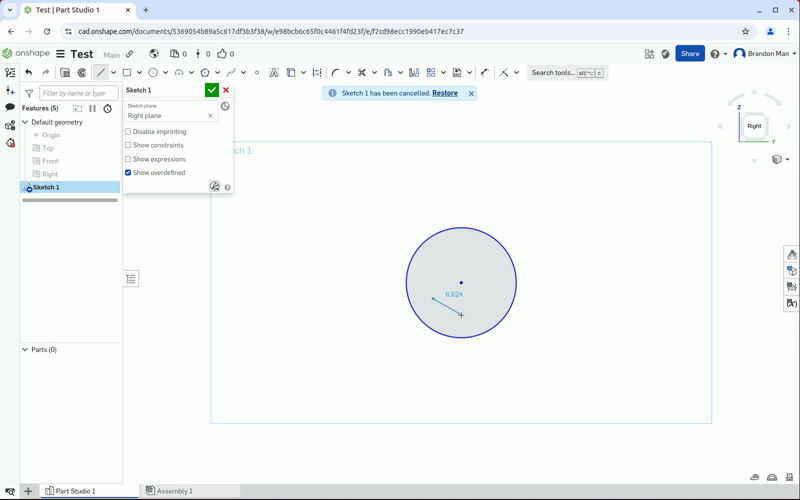
mouse_move(491, 314)
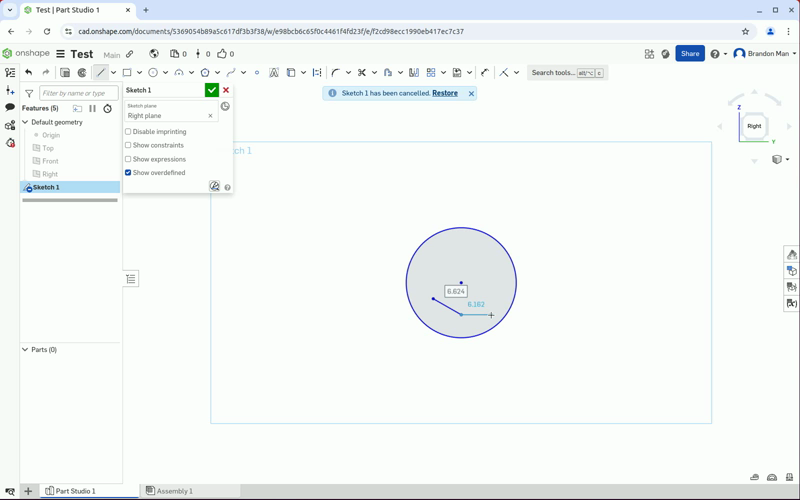
mouse_move(488, 298)
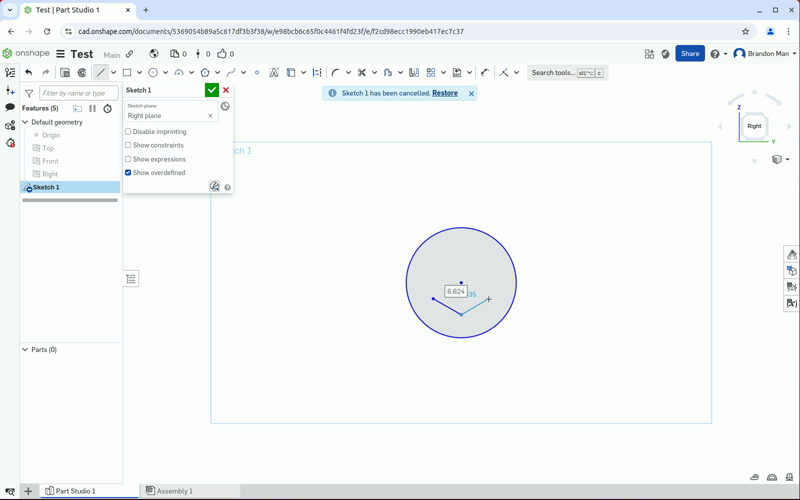
click(488, 298)
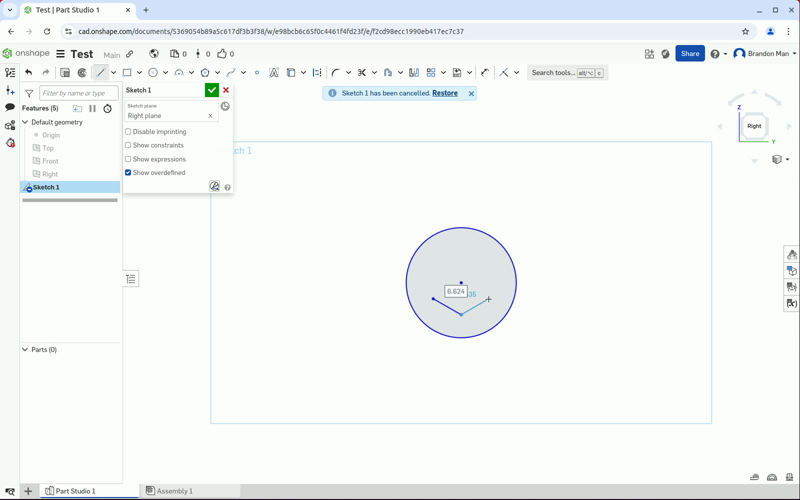
key_up(shift)
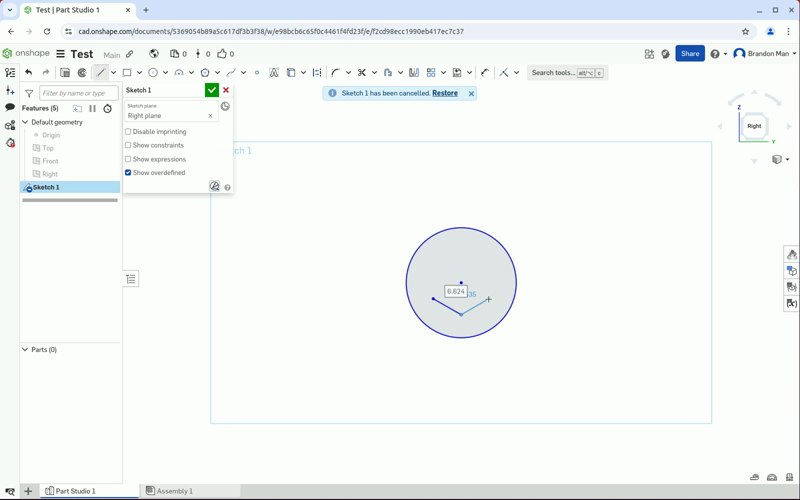
key_down(shift)
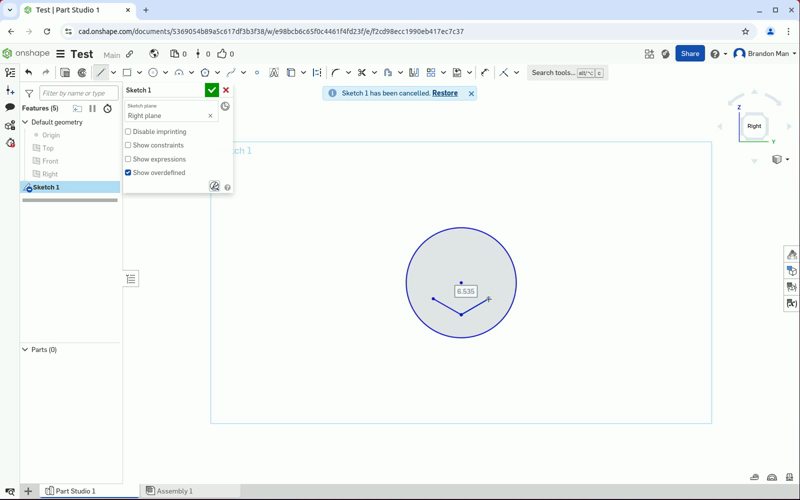
mouse_move(518, 298)
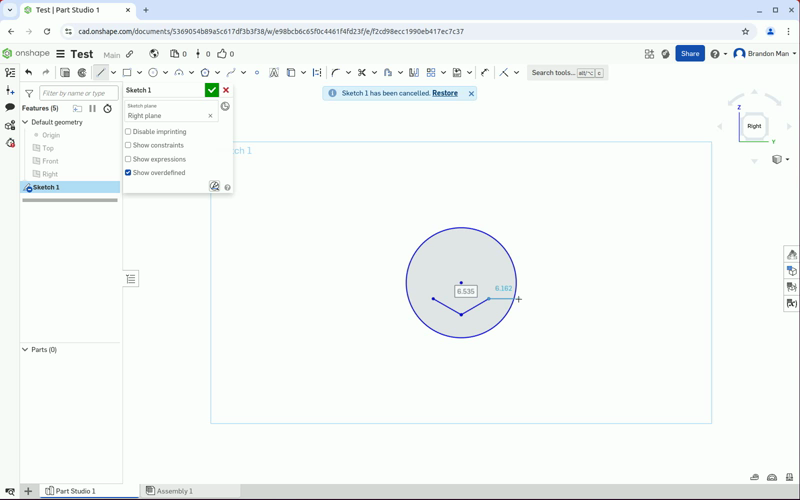
mouse_move(488, 267)
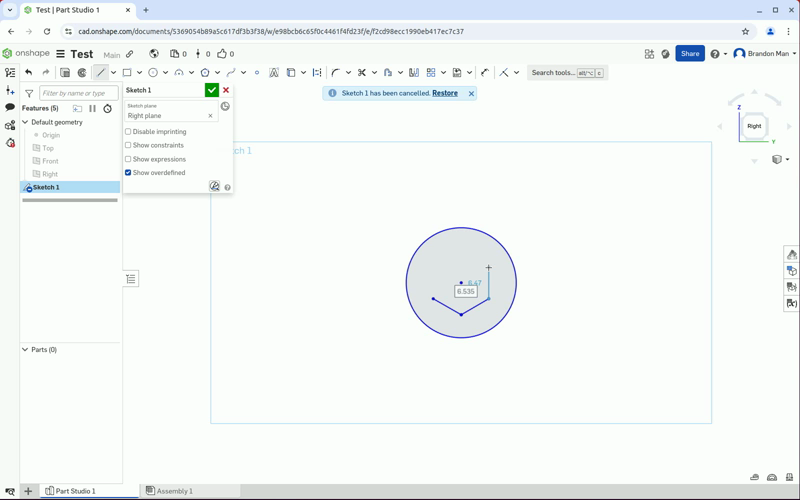
click(488, 267)
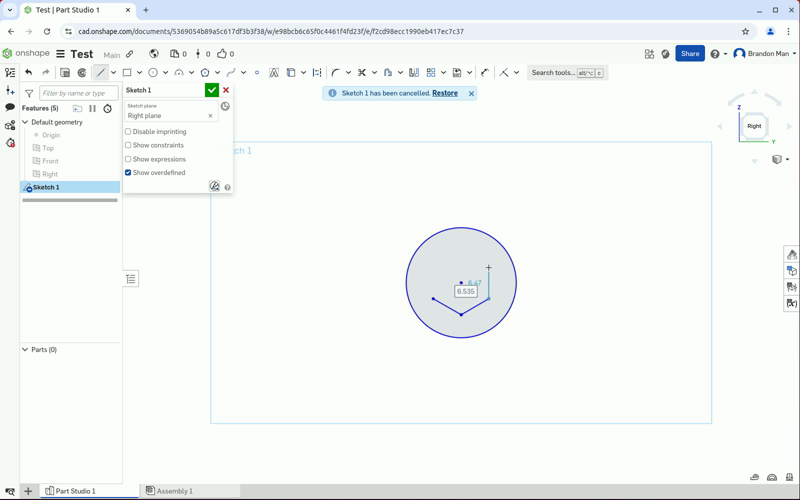
key_up(shift)
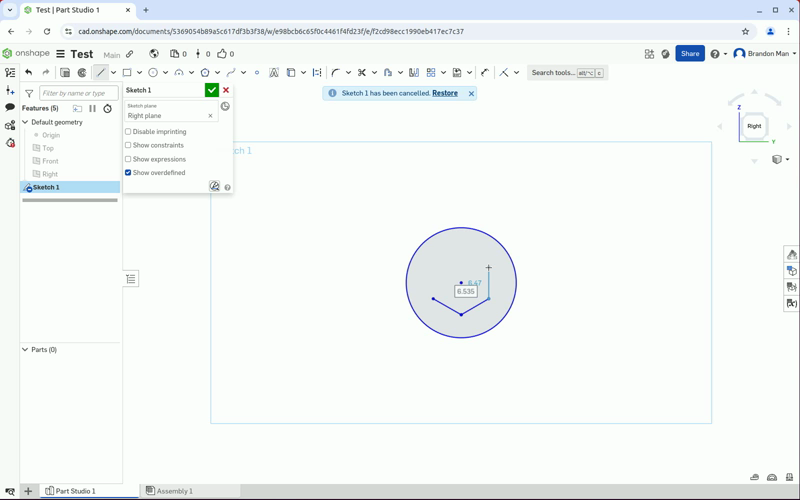
key_down(shift)
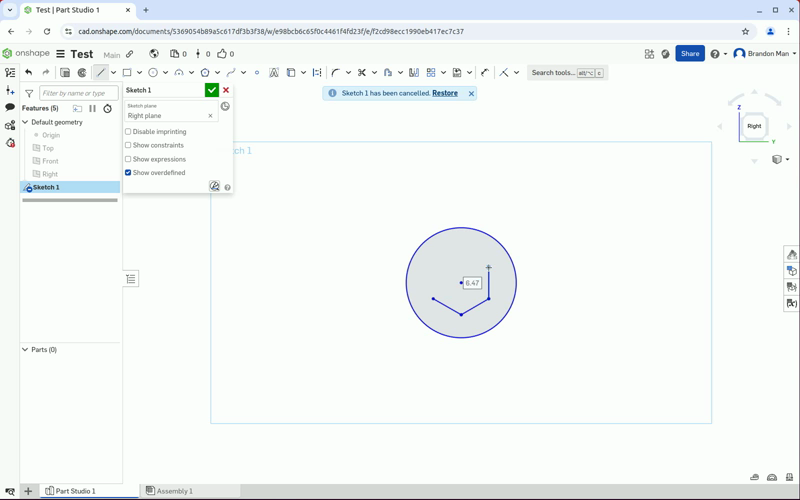
mouse_move(518, 267)
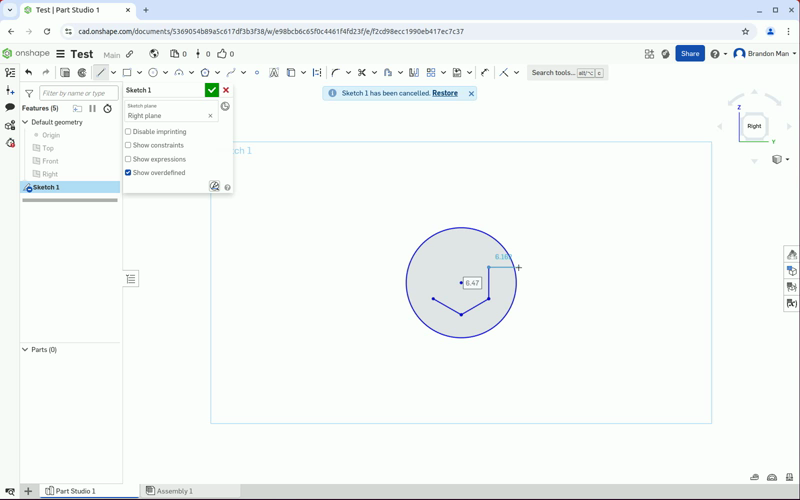
mouse_move(461, 251)
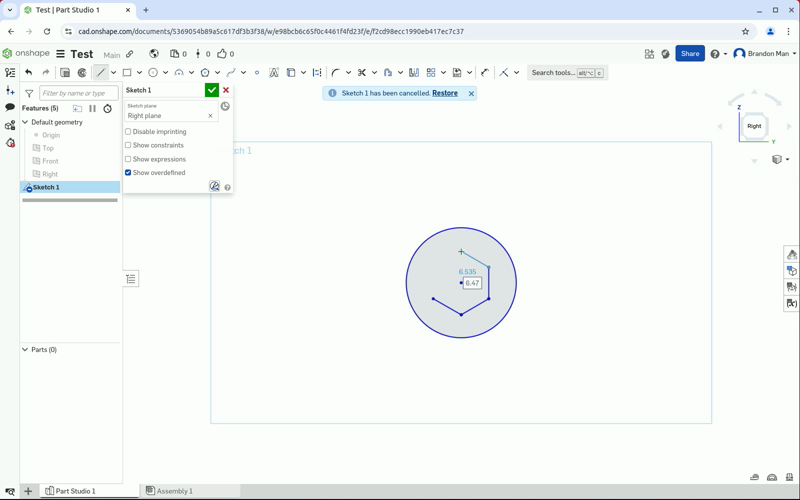
click(461, 251)
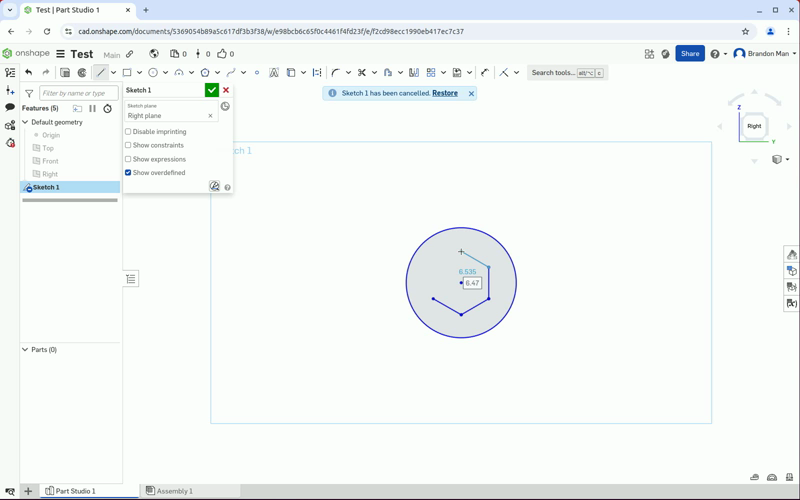
key_up(shift)
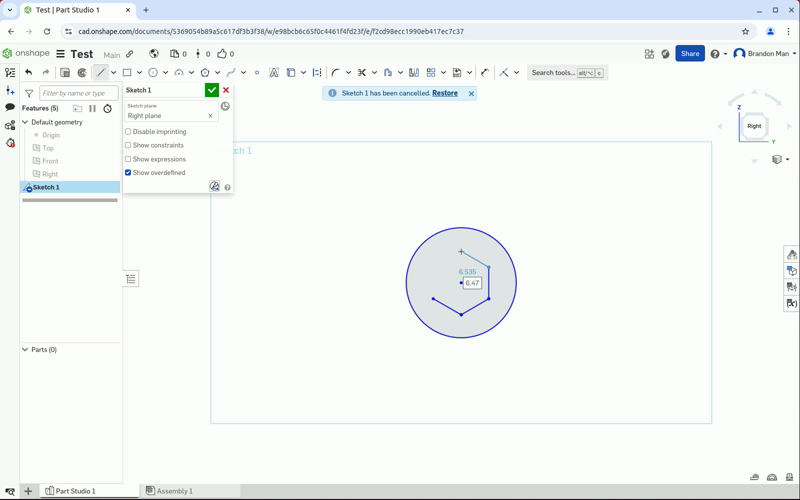
key_down(shift)
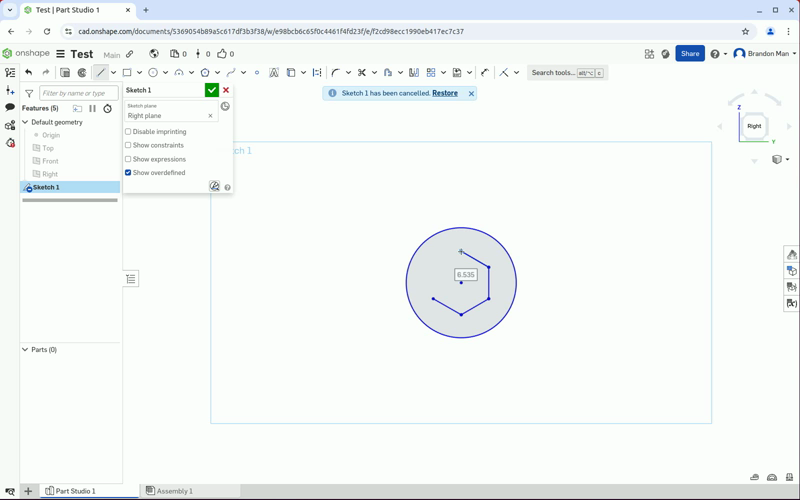
mouse_move(491, 251)
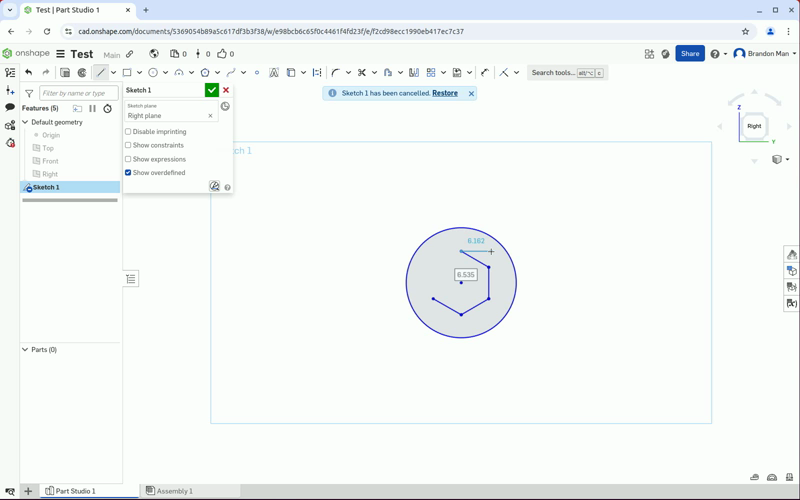
mouse_move(433, 267)
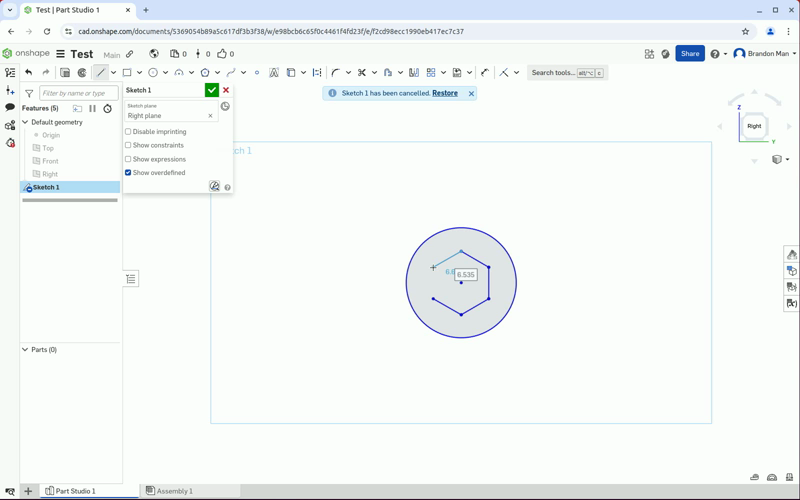
click(433, 267)
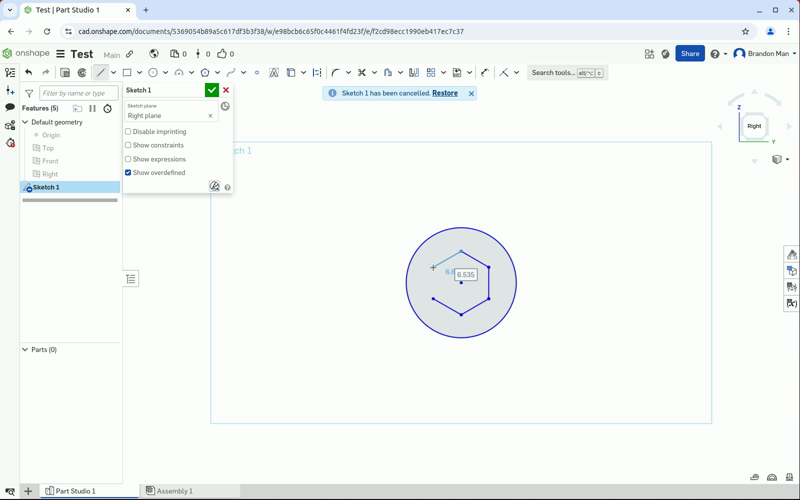
key_up(shift)
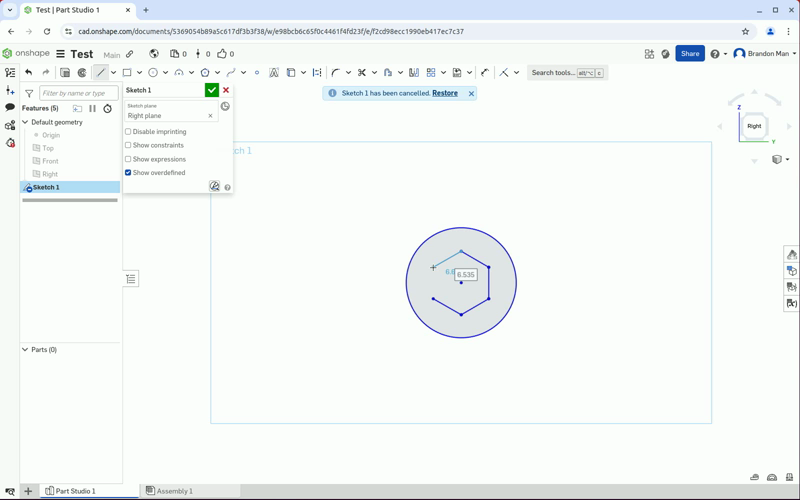
mouse_move(463, 267)
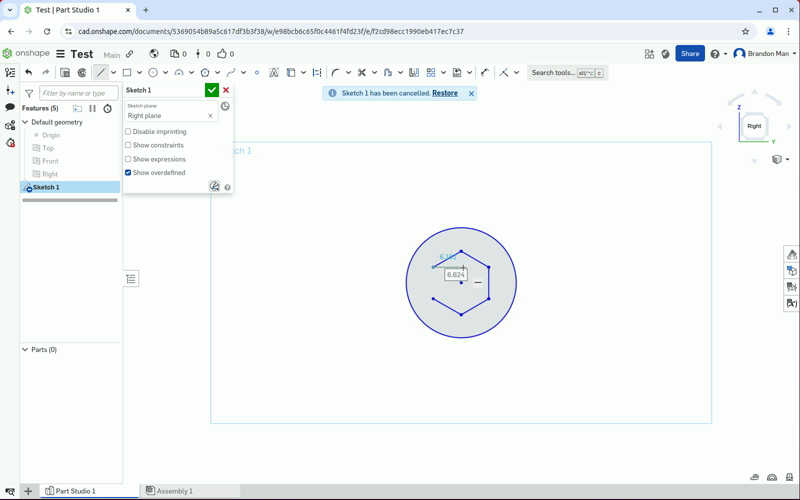
key_down(shift)
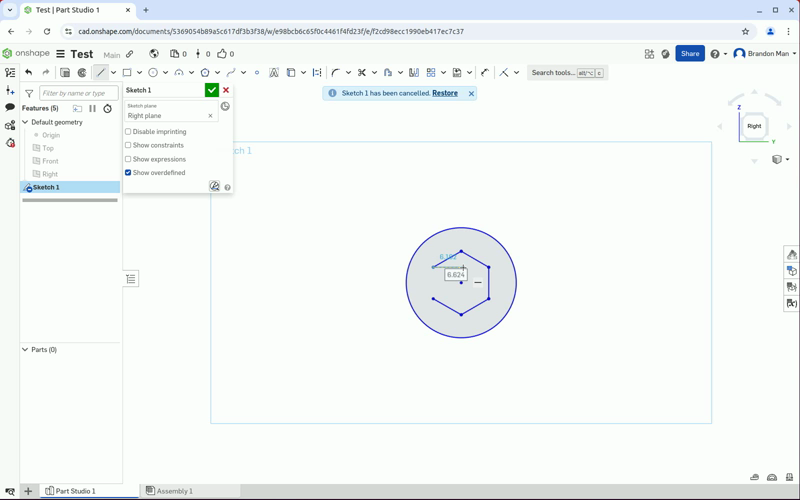
mouse_move(433, 298)
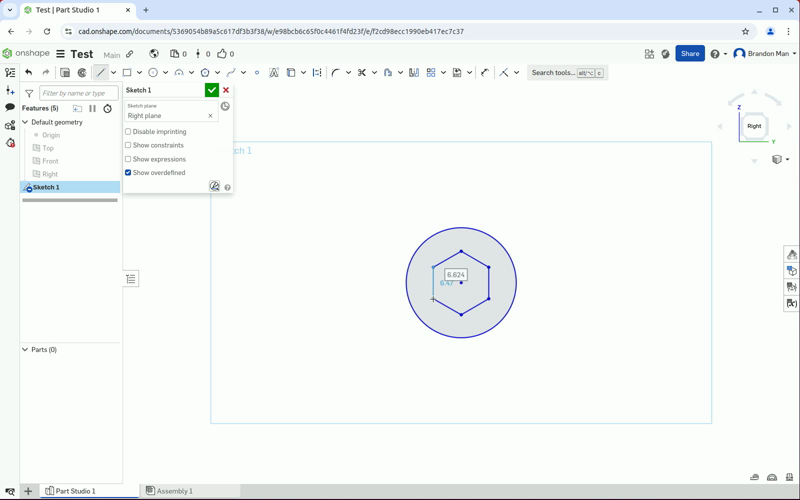
key_up(shift)
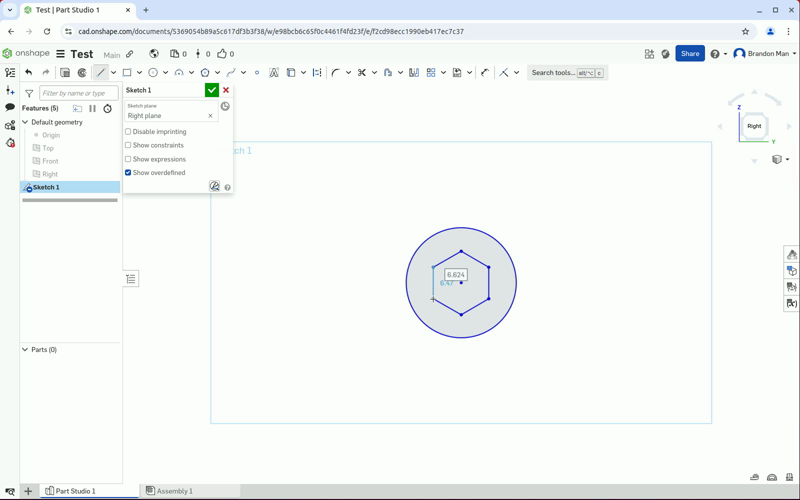
click(433, 298)
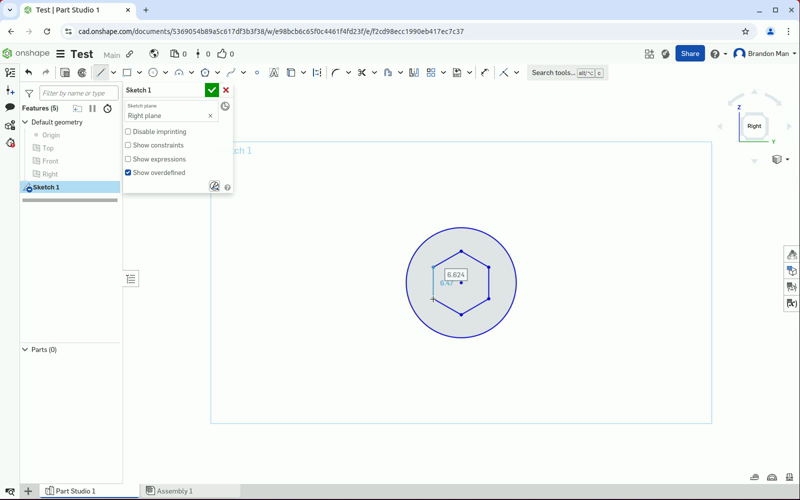
key(esc)
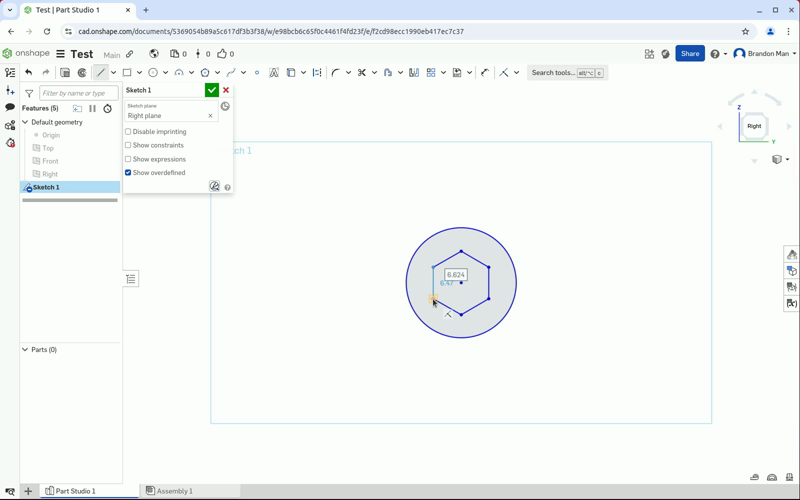
mouse_move(494, 282)
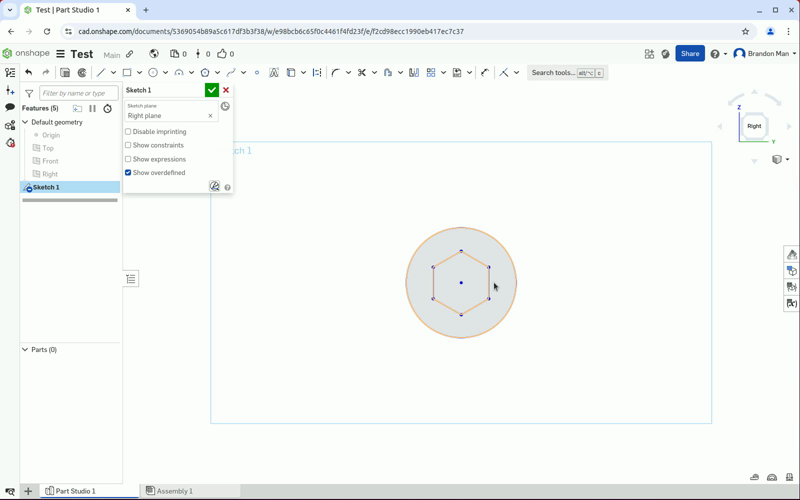
click(494, 282)
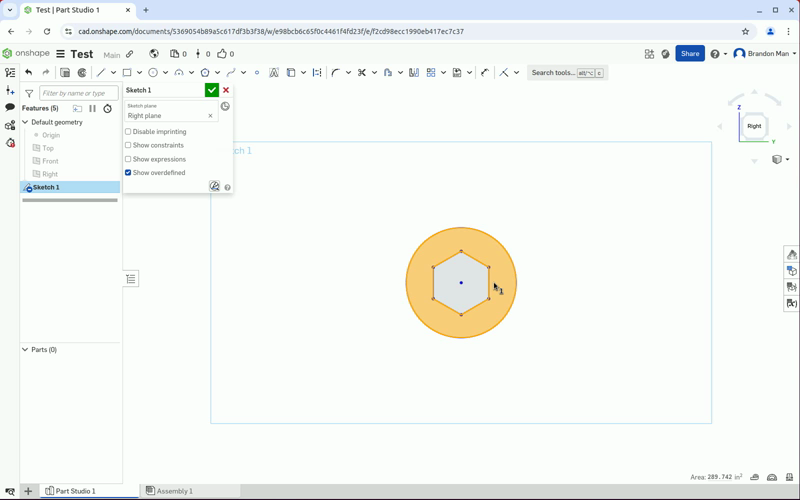
mouse_move(73, 352)
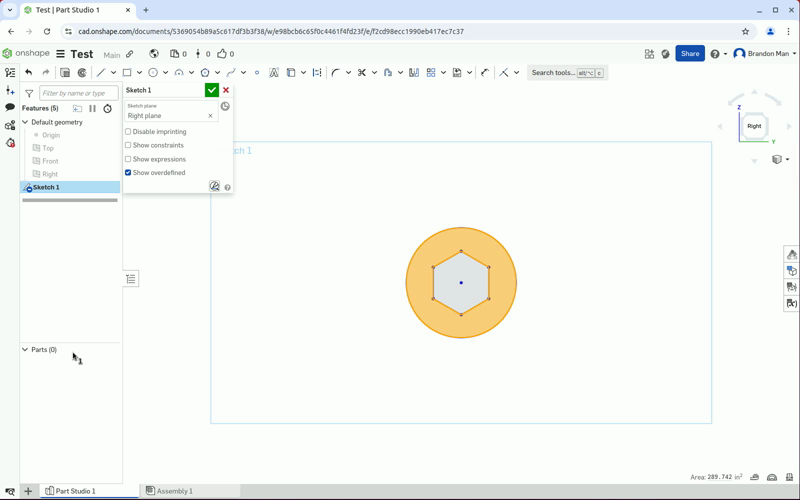
key(shift+y)
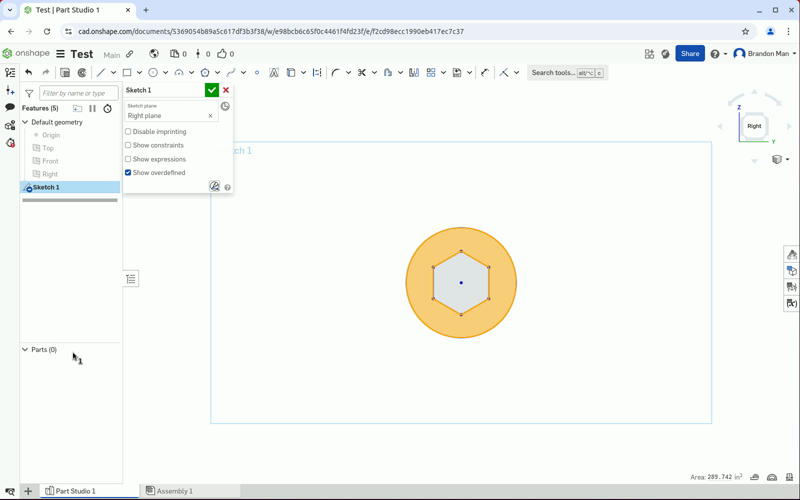
key(shift+e)
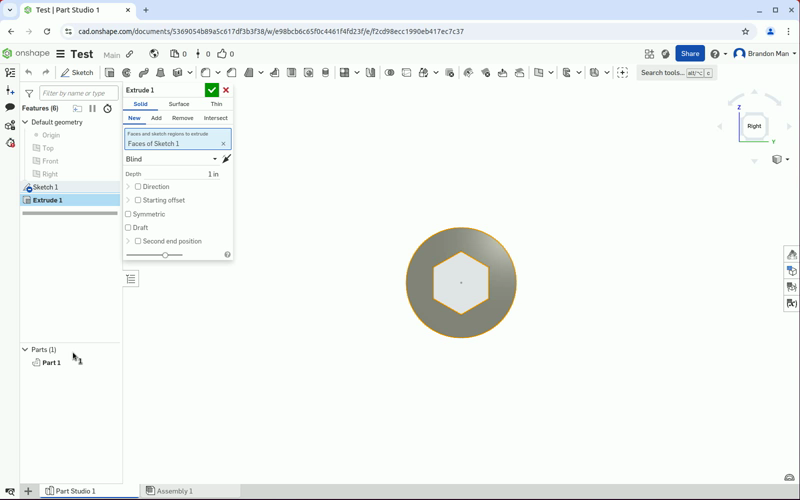
mouse_move(143, 106)
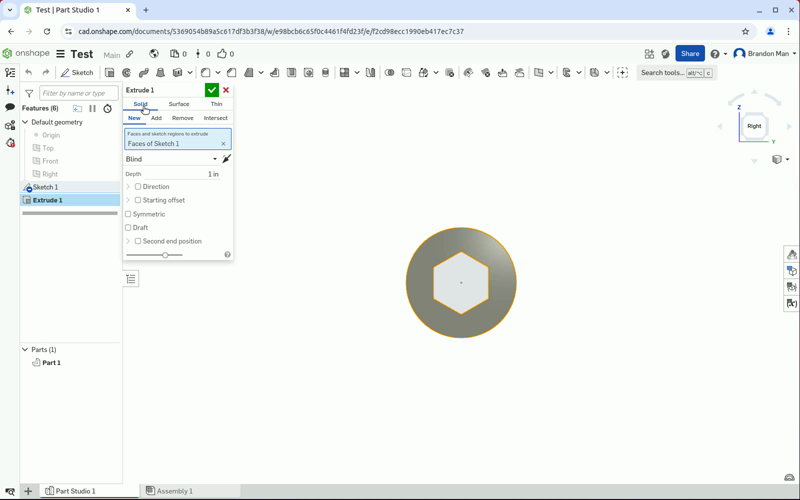
click(143, 106)
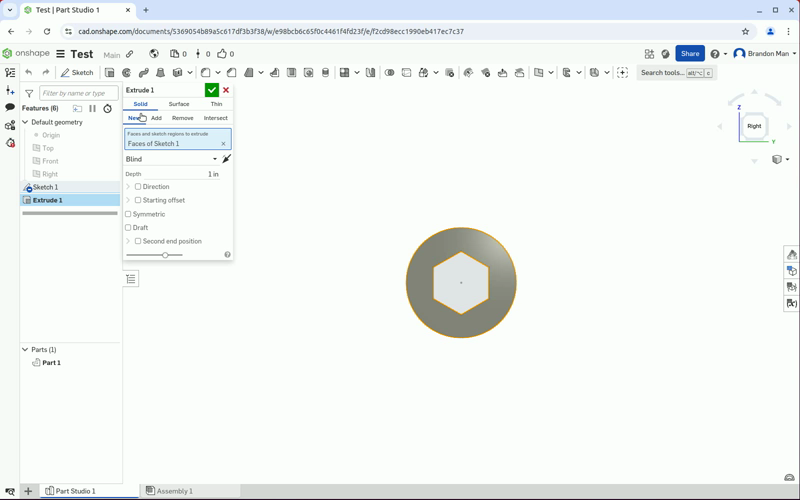
mouse_move(137, 120)
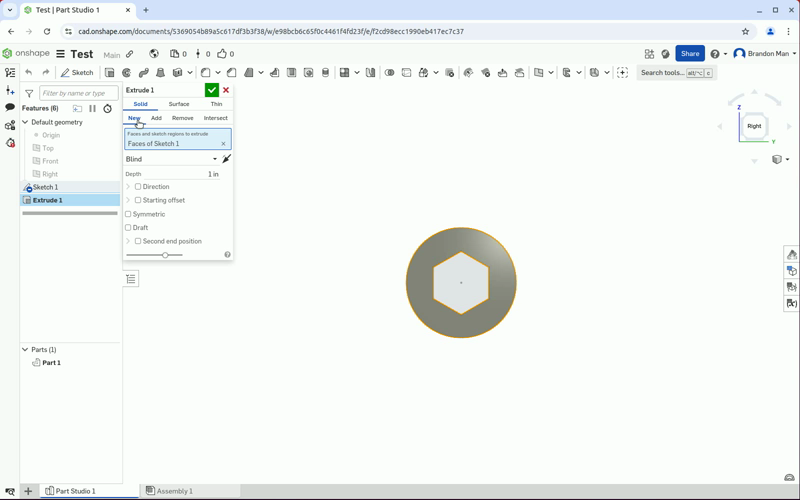
click(137, 120)
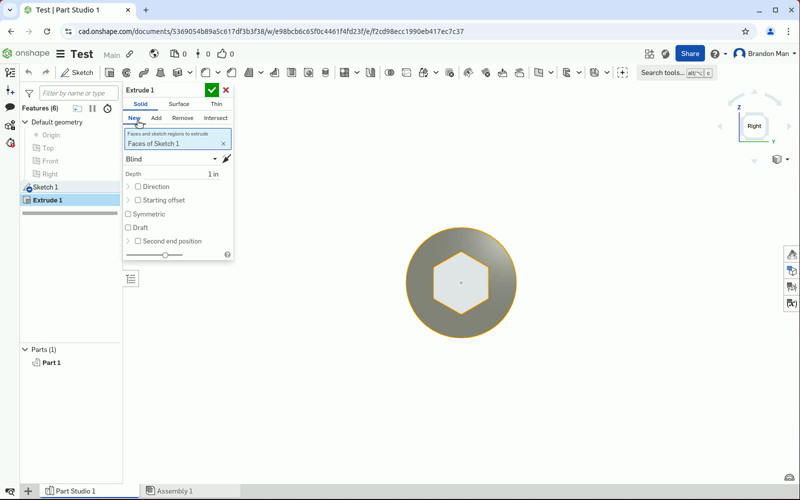
key(tab, 4)
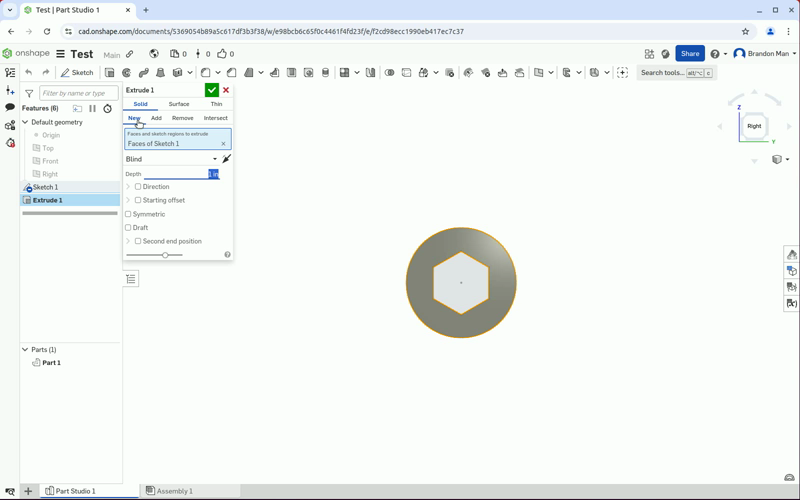
text(9.147)
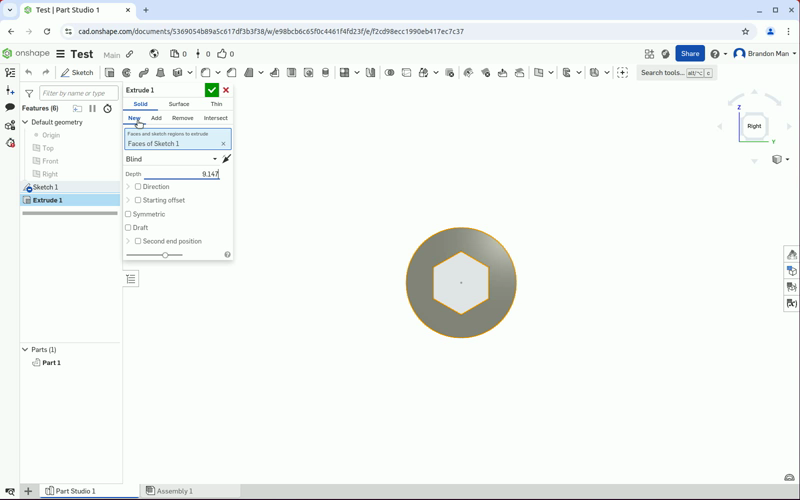
key(enter)
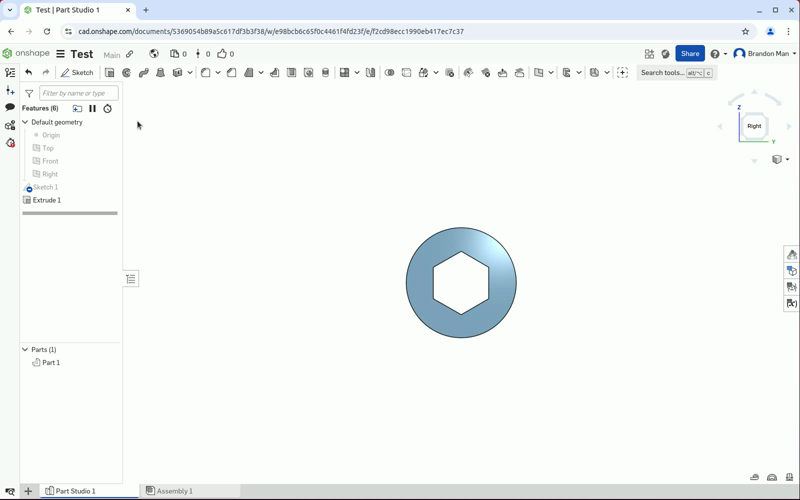
key(shift+h)
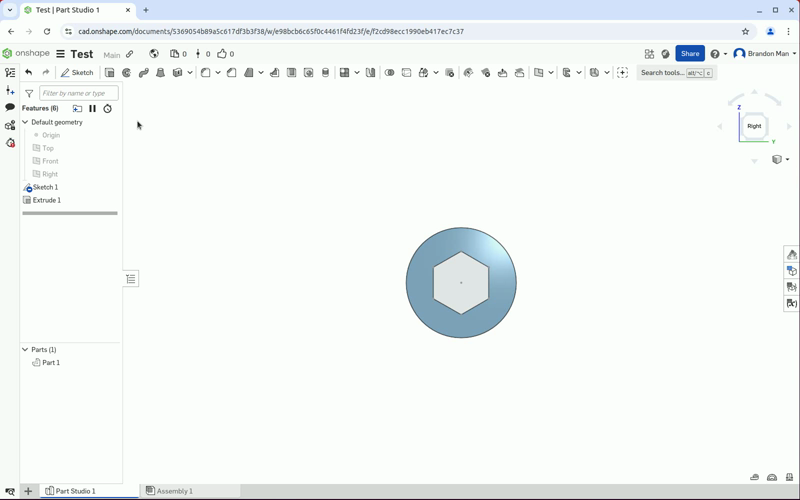
key(shift+h)
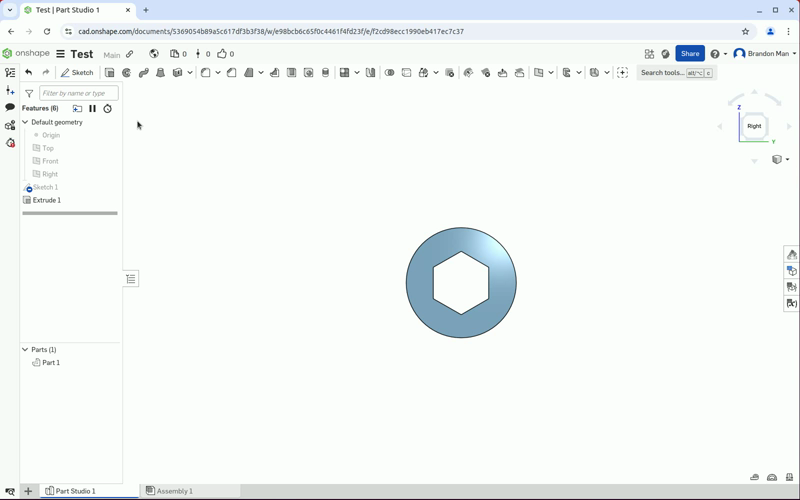
mouse_move(73, 189)
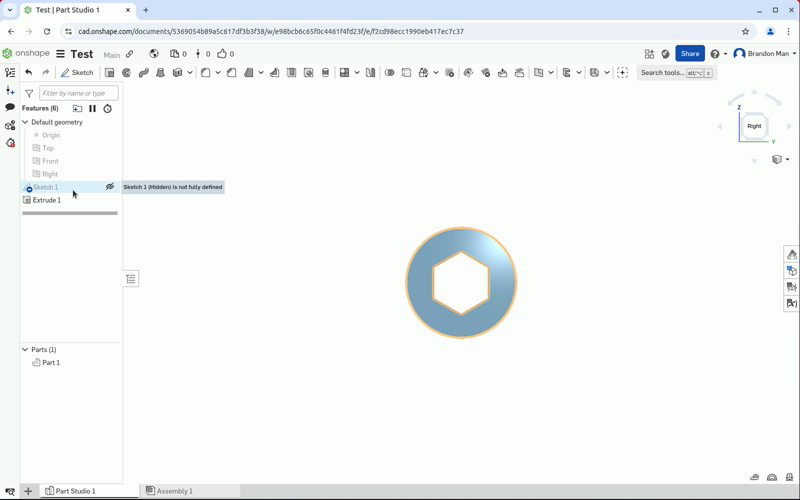
click(73, 189)
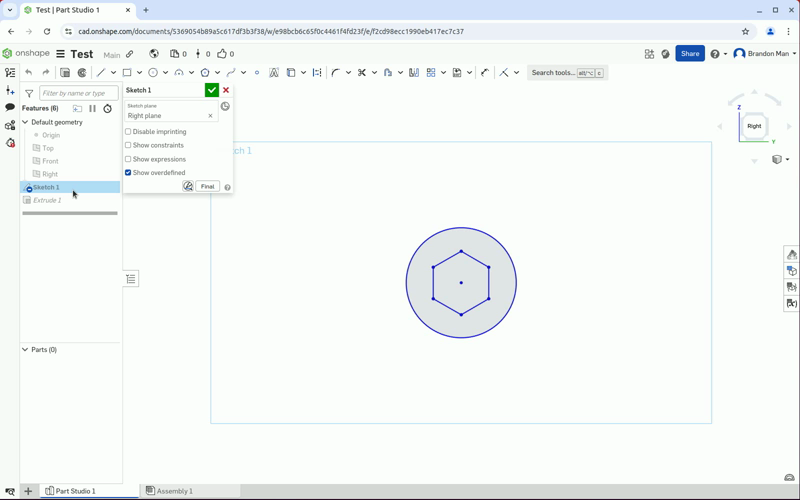
mouse_move(229, 92)
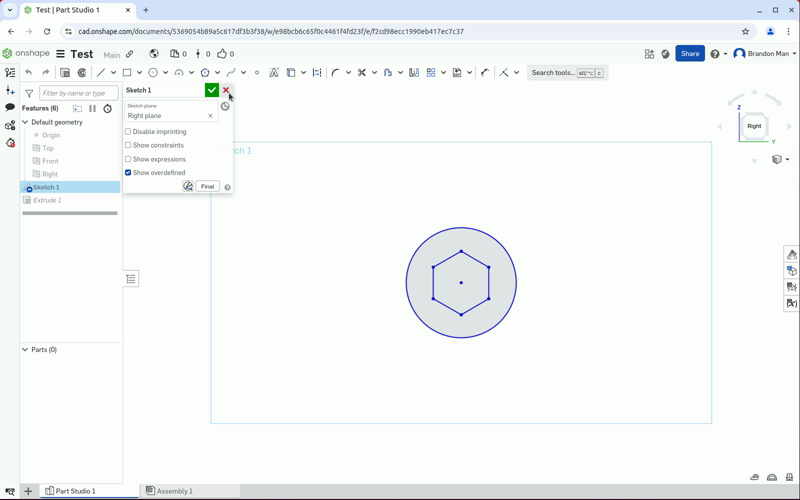
click(229, 92)
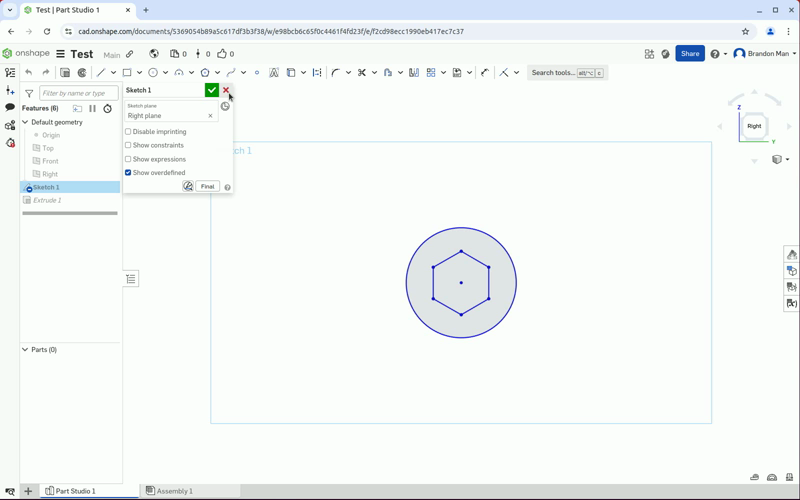
key(shift+s)
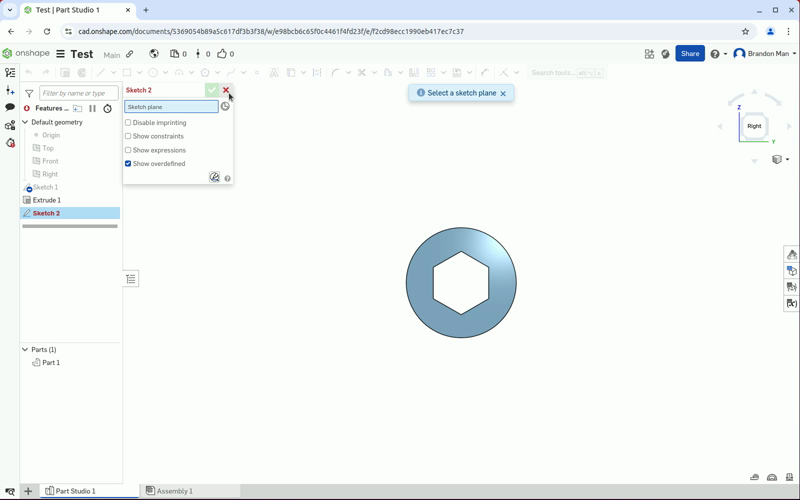
mouse_move(73, 176)
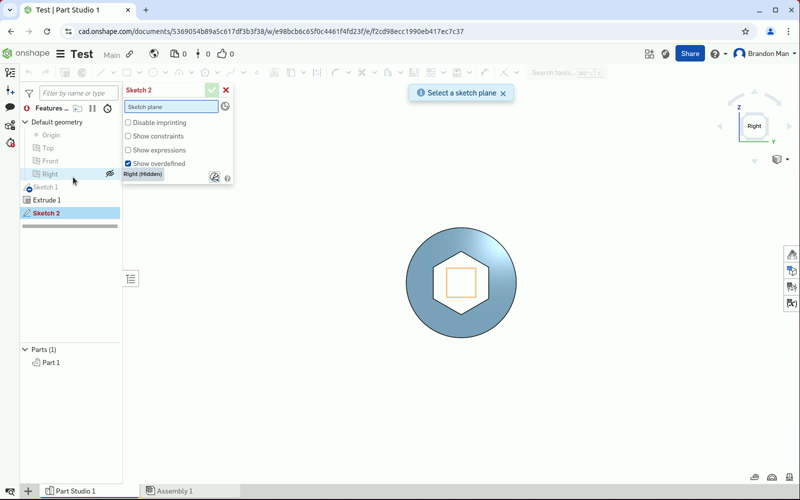
click(73, 176)
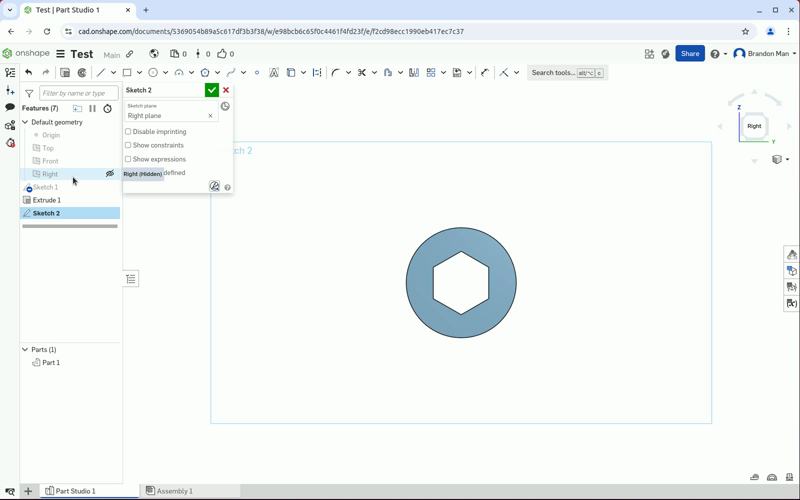
mouse_move(73, 352)
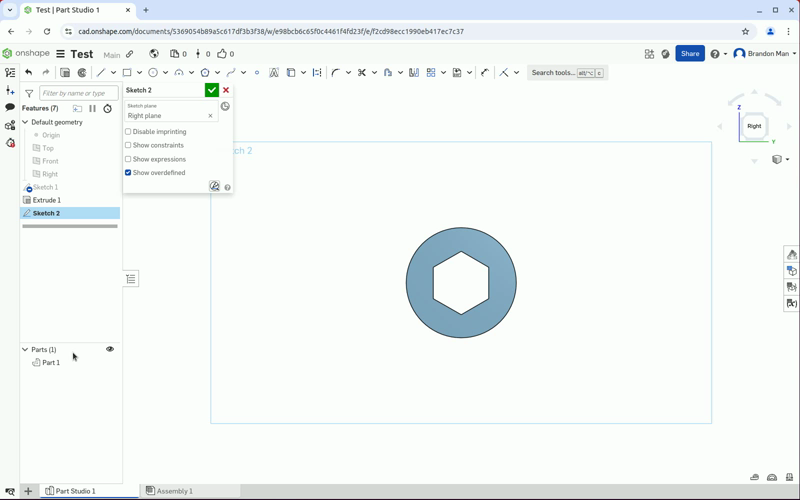
key(y)
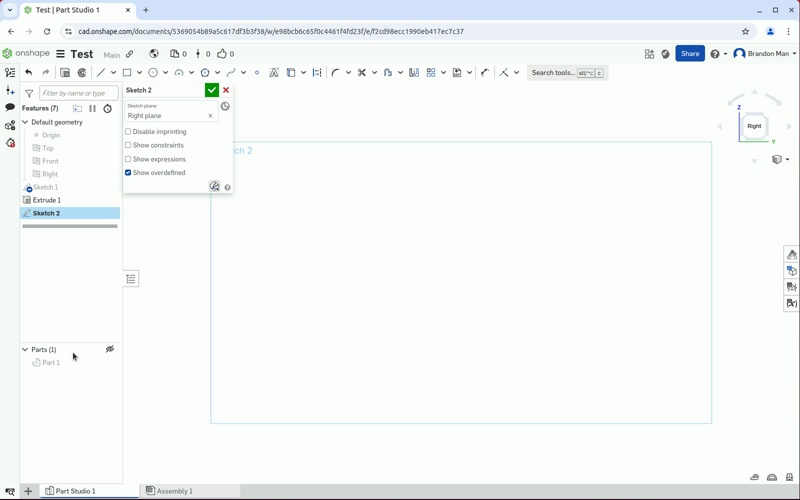
key(c)
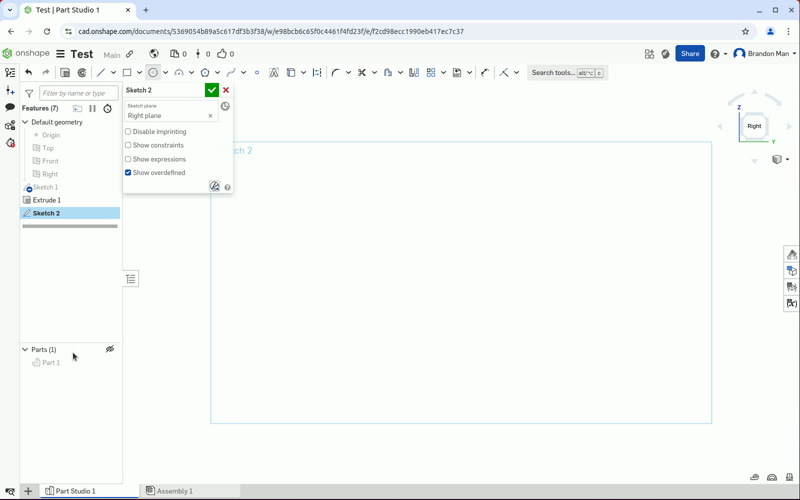
key_down(shift)
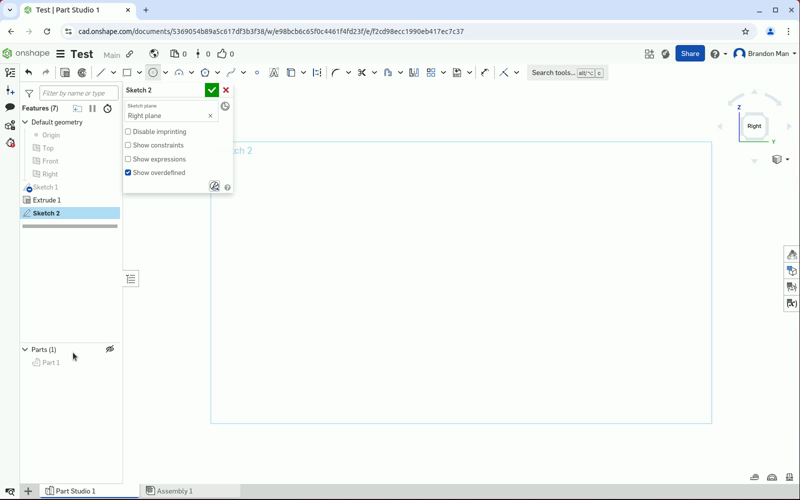
mouse_move(461, 282)
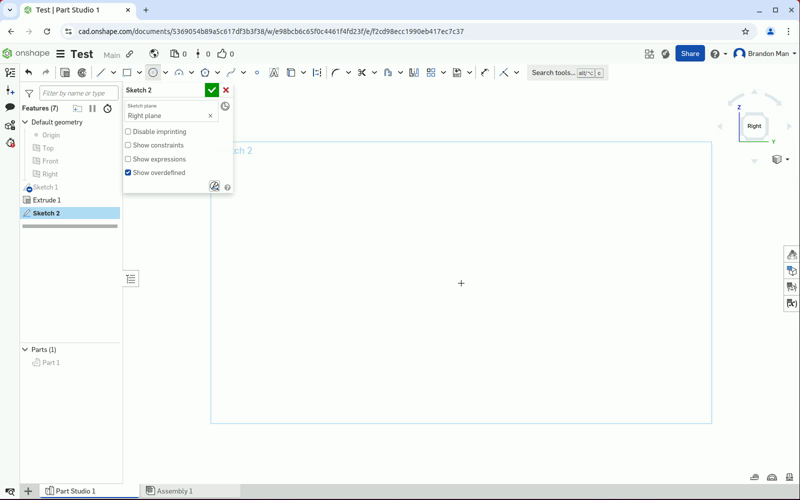
click(461, 282)
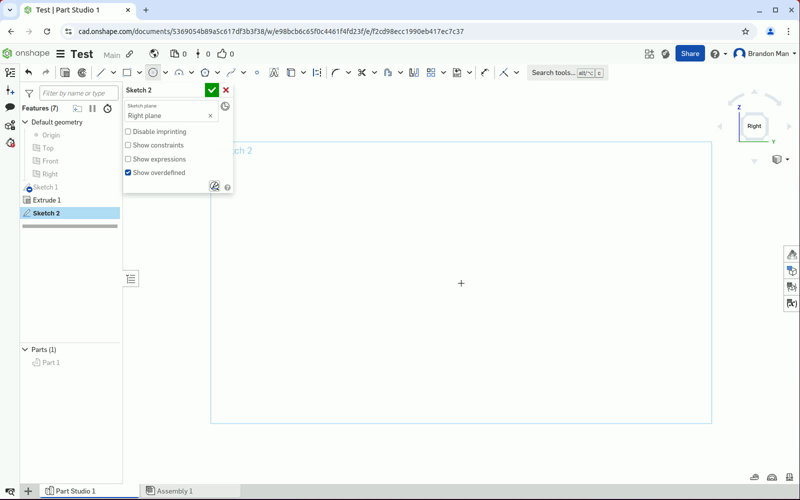
key_up(shift)
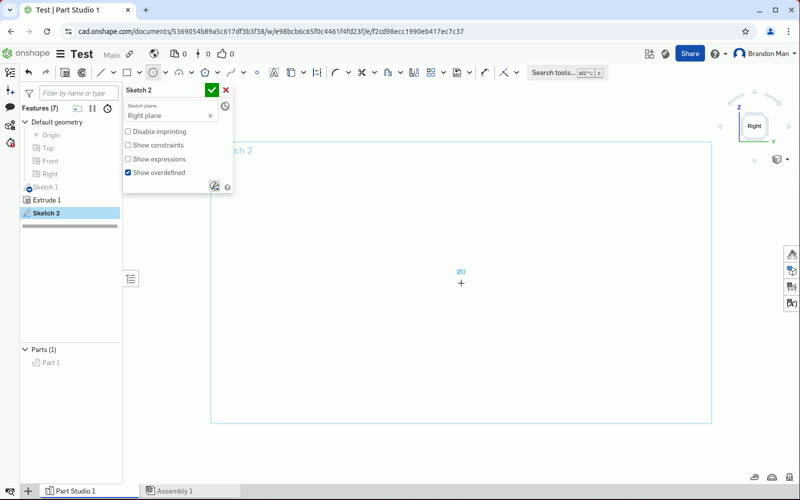
mouse_move(516, 282)
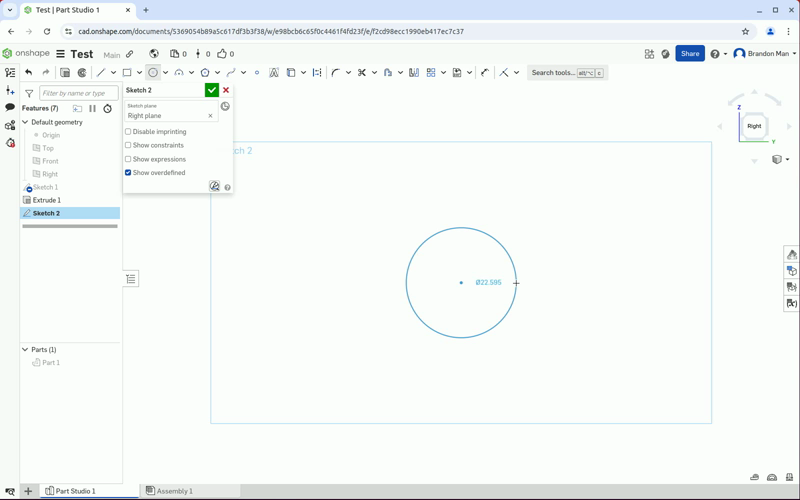
click(516, 282)
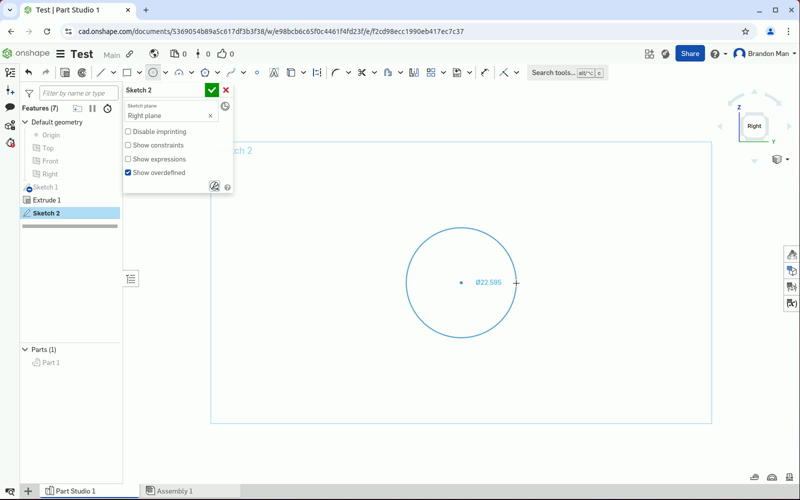
key(esc)
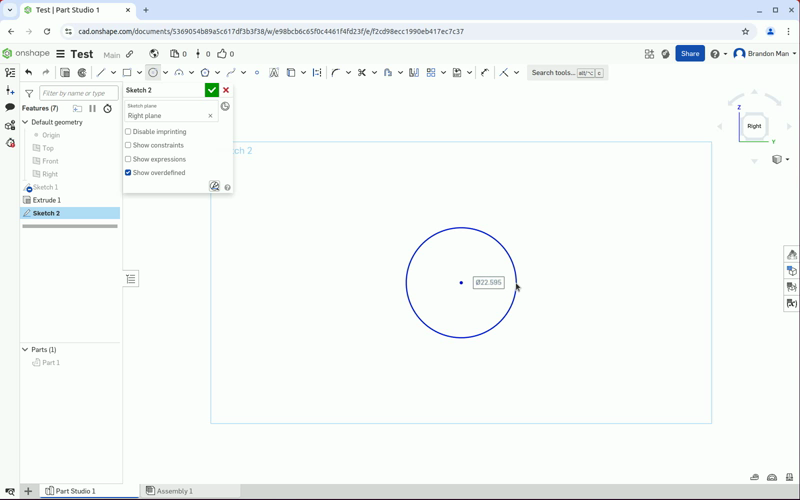
key(l)
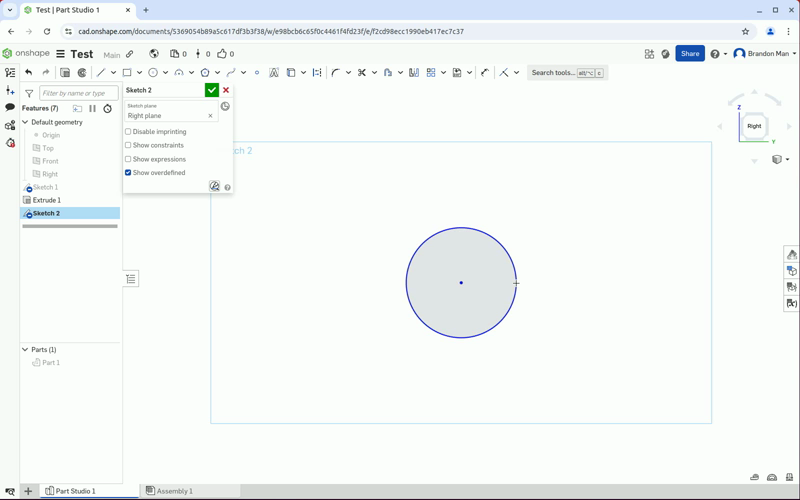
key_down(shift)
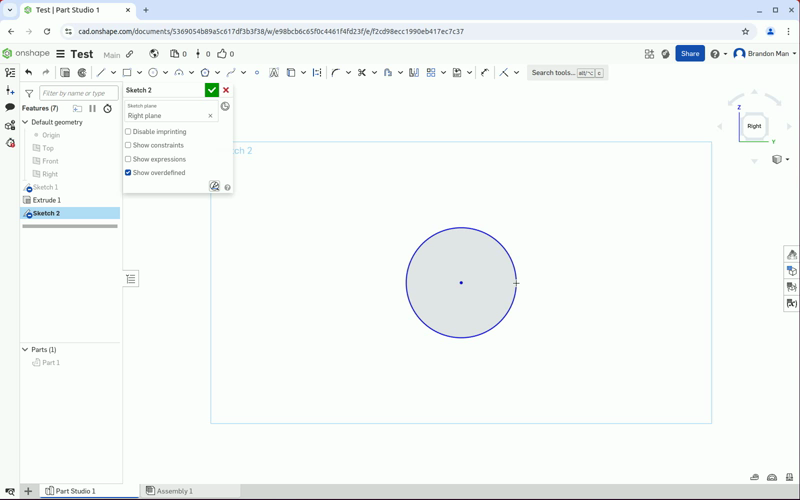
mouse_move(433, 298)
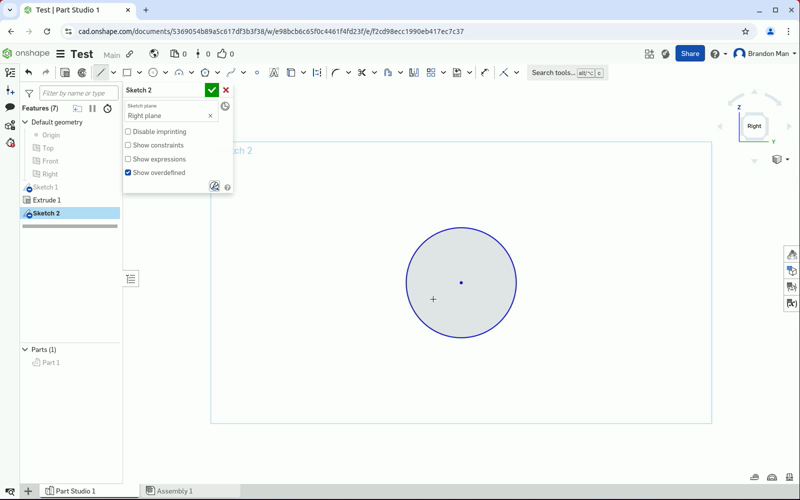
click(433, 298)
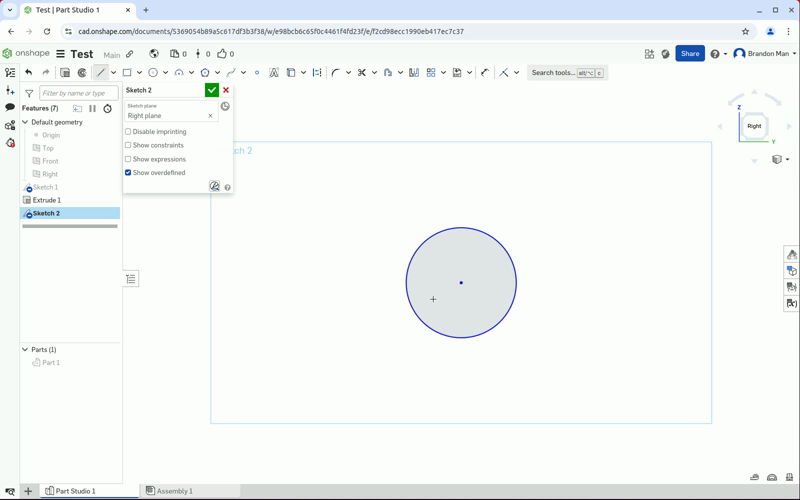
key_up(shift)
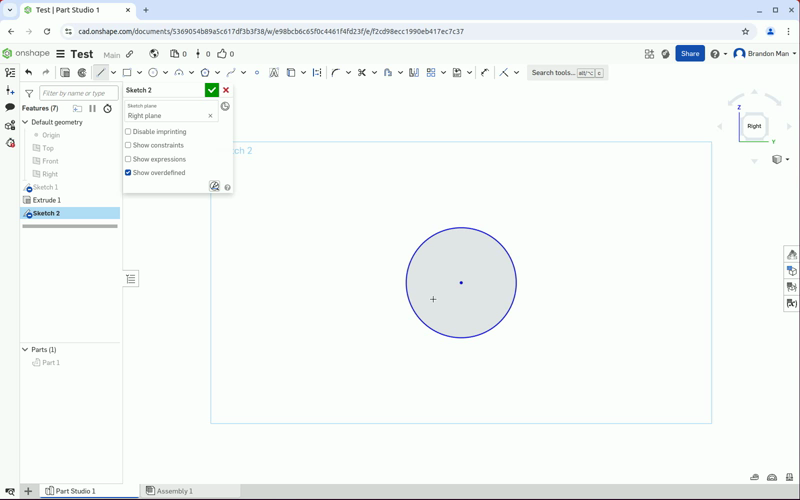
key_down(shift)
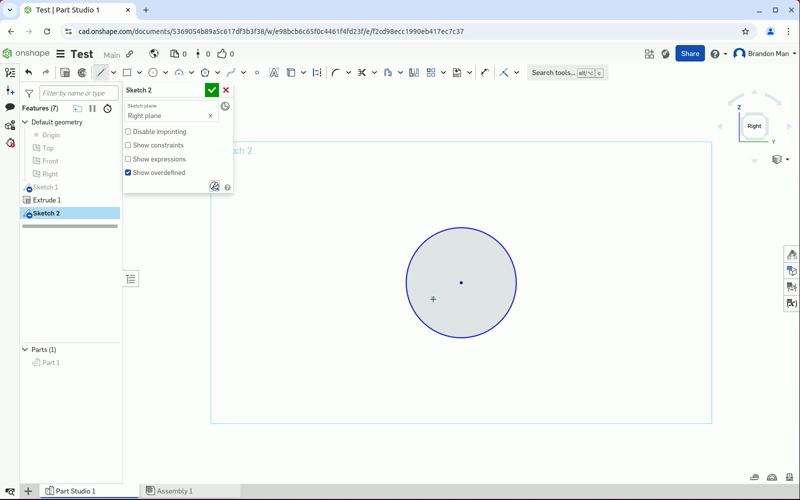
mouse_move(463, 298)
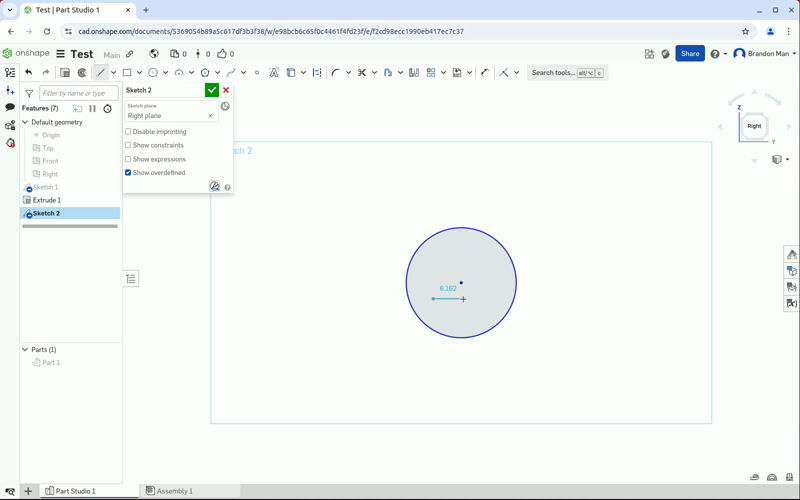
mouse_move(461, 314)
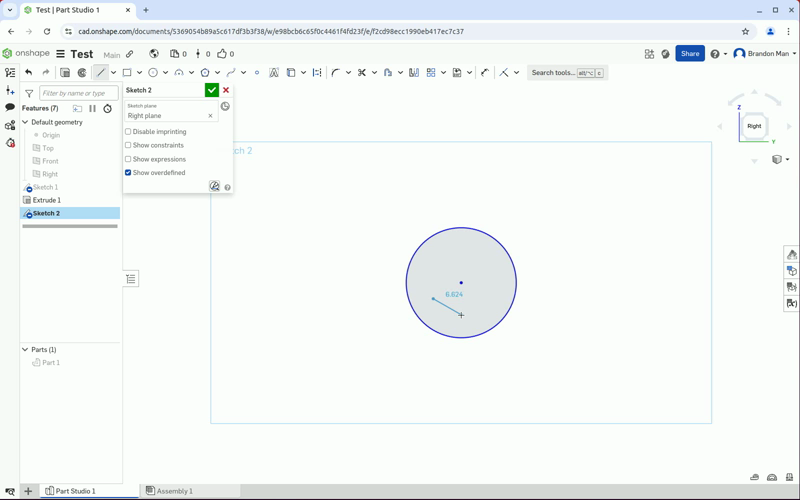
click(461, 314)
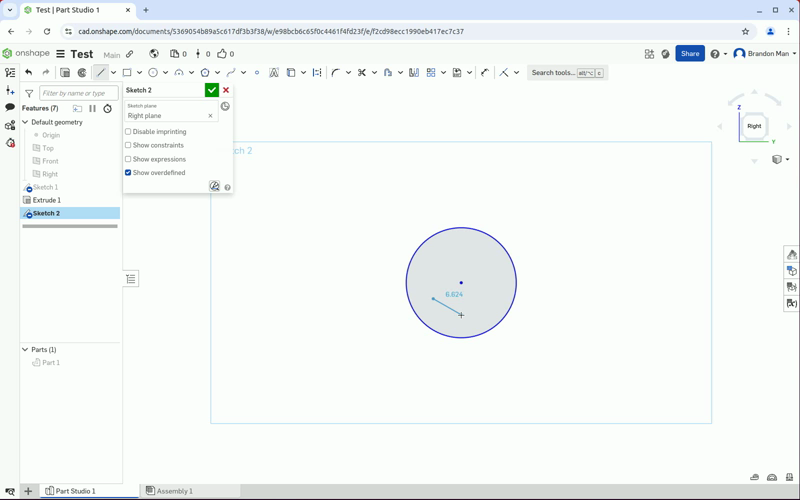
key_up(shift)
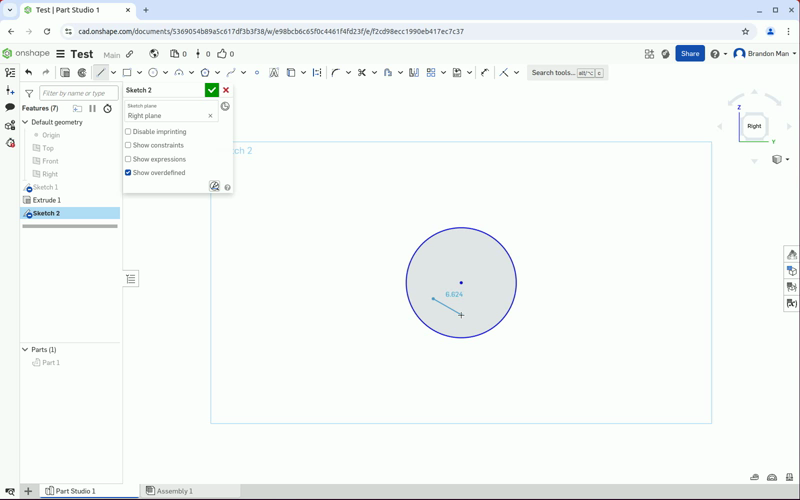
key_down(shift)
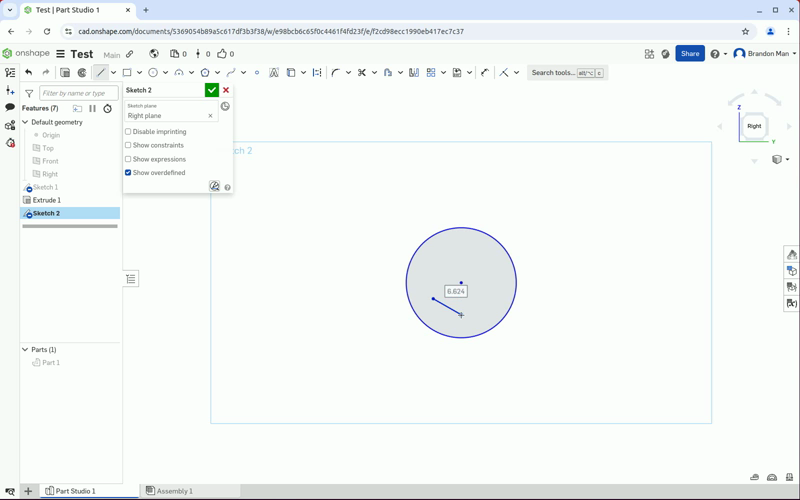
mouse_move(491, 314)
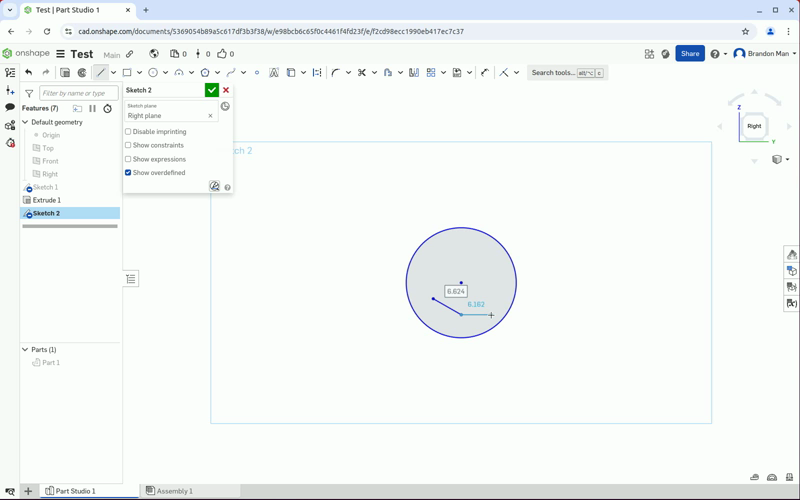
mouse_move(488, 298)
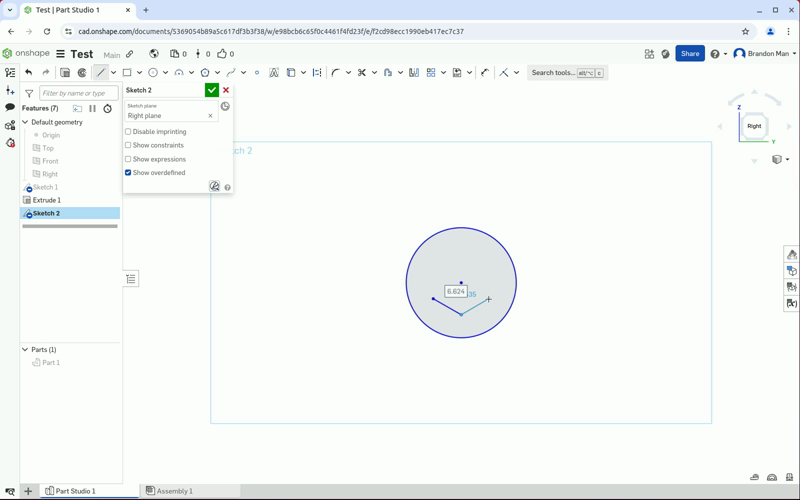
click(488, 298)
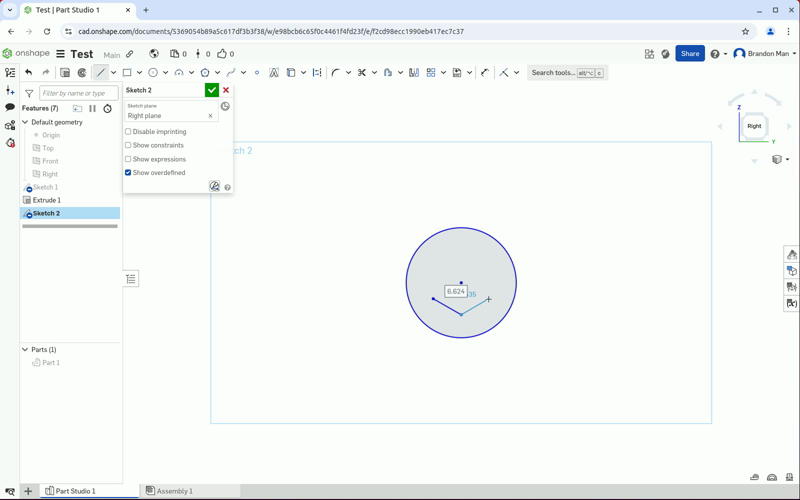
key_up(shift)
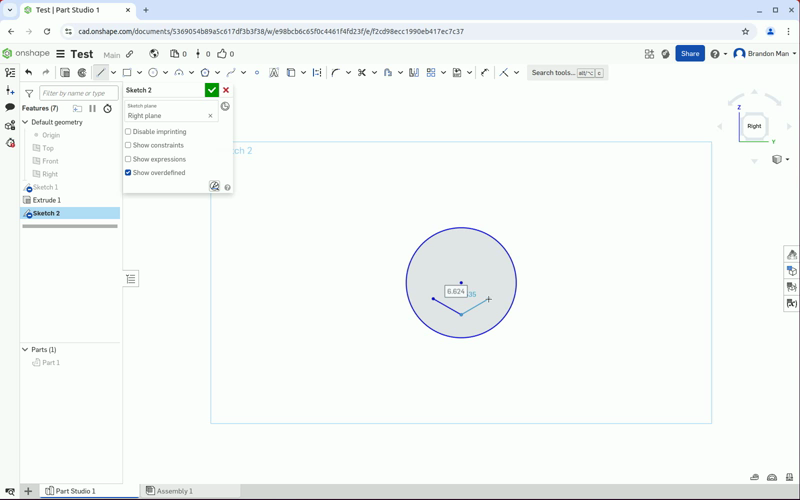
key_down(shift)
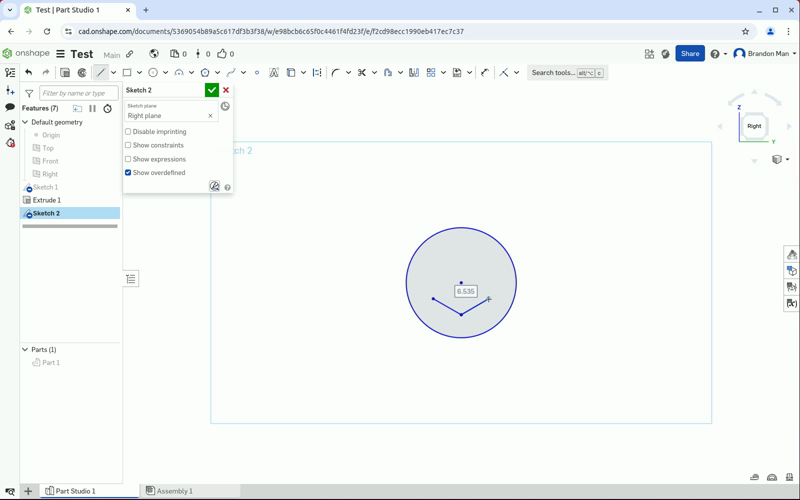
mouse_move(518, 298)
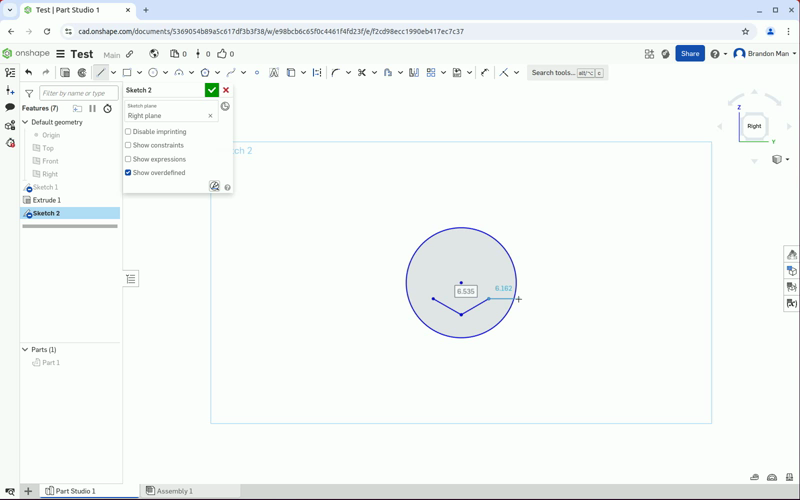
mouse_move(488, 267)
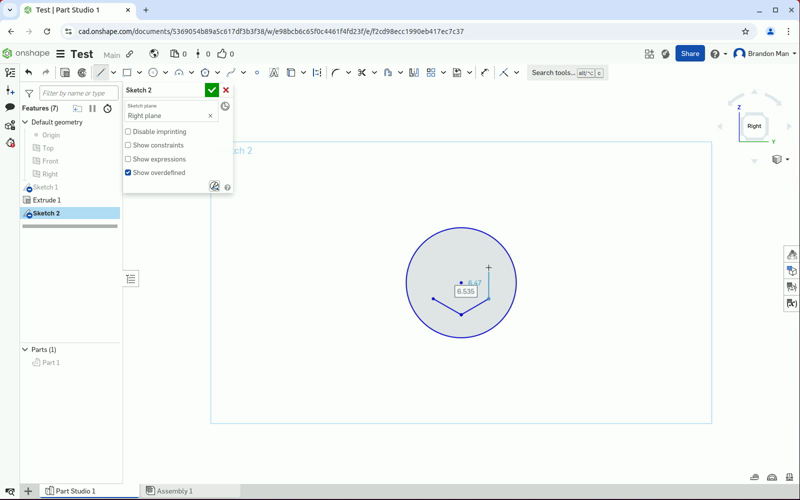
click(488, 267)
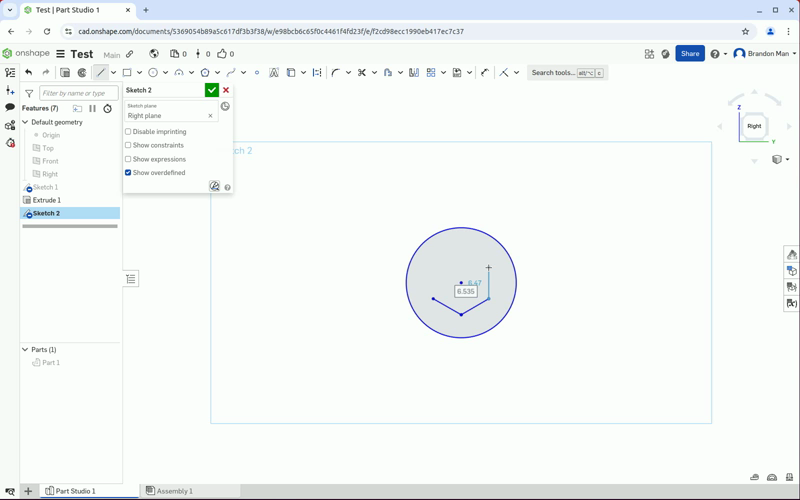
key_up(shift)
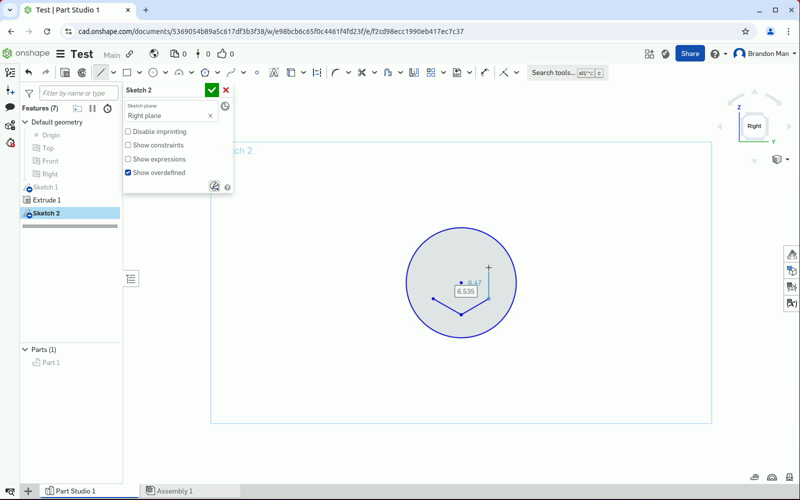
key_down(shift)
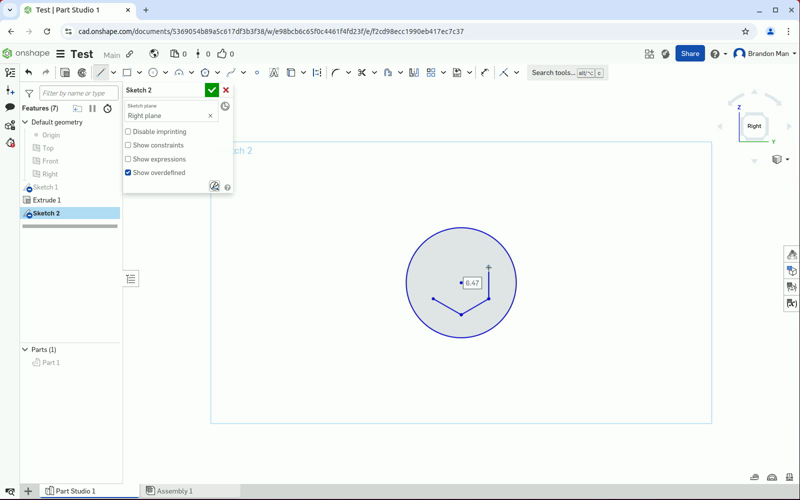
mouse_move(518, 267)
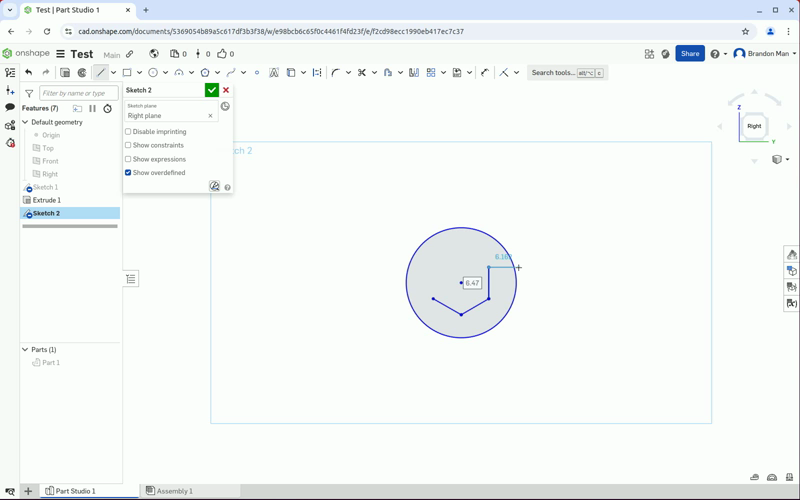
mouse_move(461, 251)
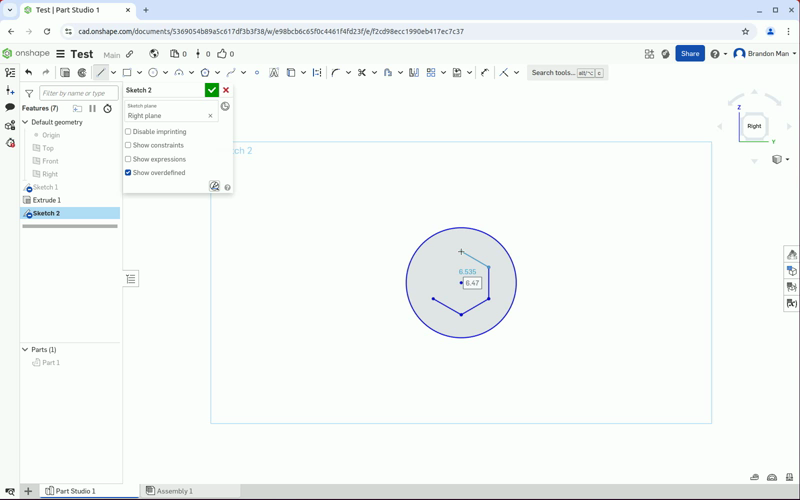
click(461, 251)
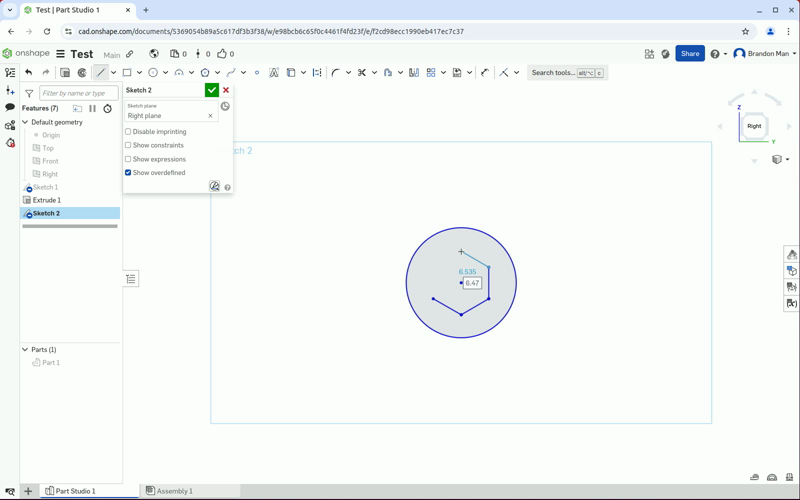
key_up(shift)
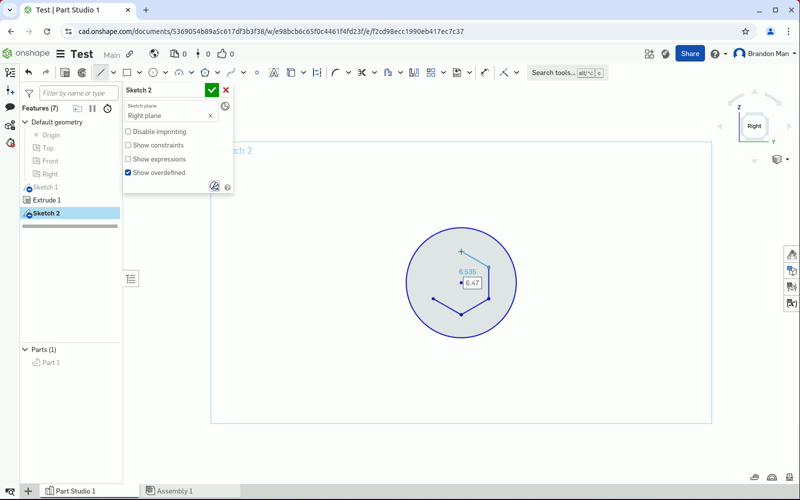
key_down(shift)
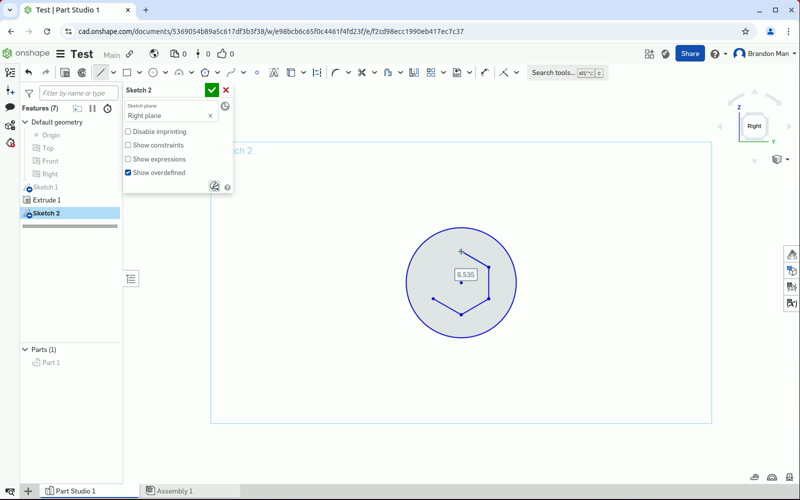
mouse_move(491, 251)
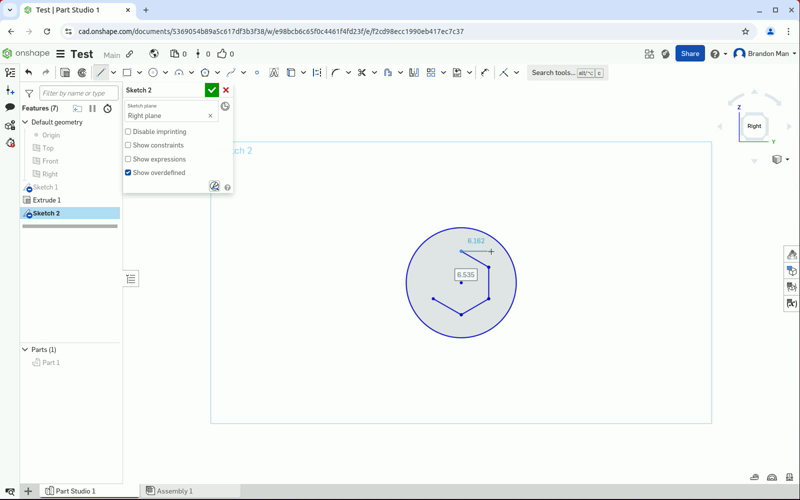
mouse_move(433, 267)
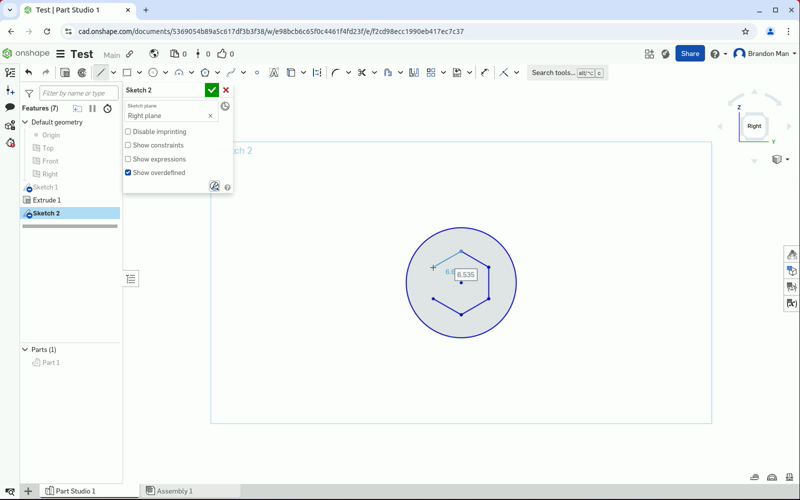
click(433, 267)
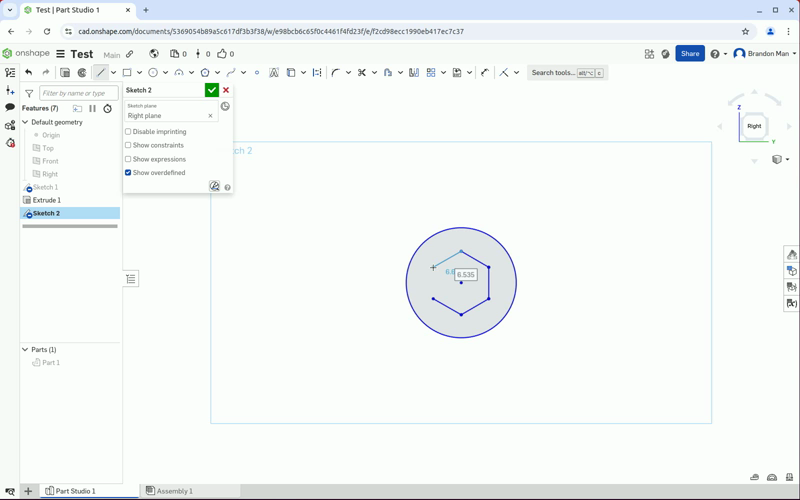
key_up(shift)
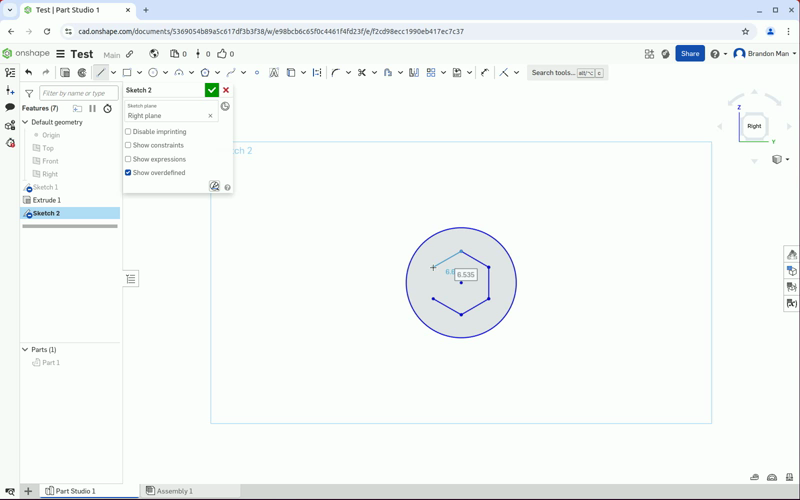
mouse_move(463, 267)
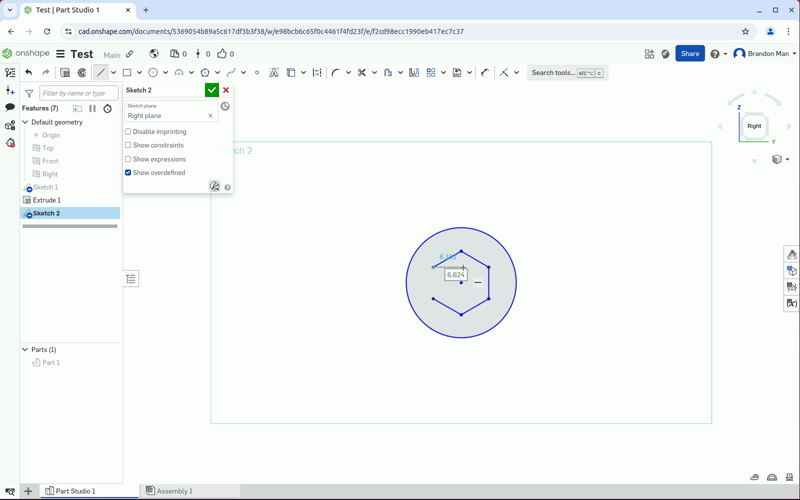
key_down(shift)
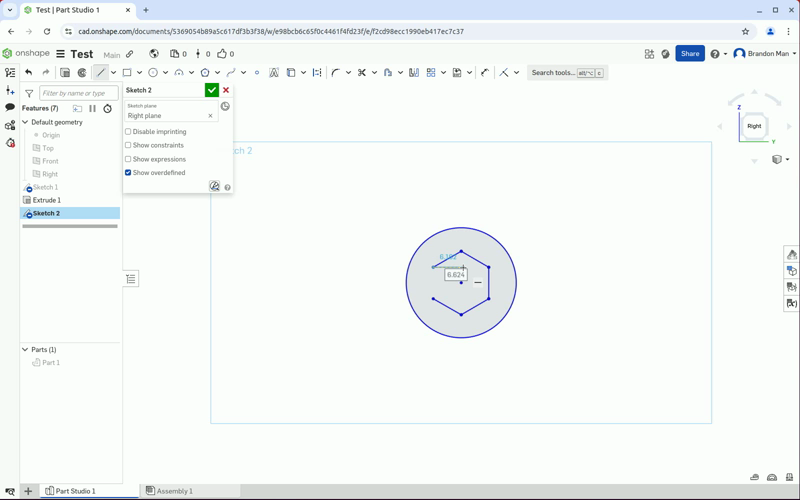
mouse_move(433, 298)
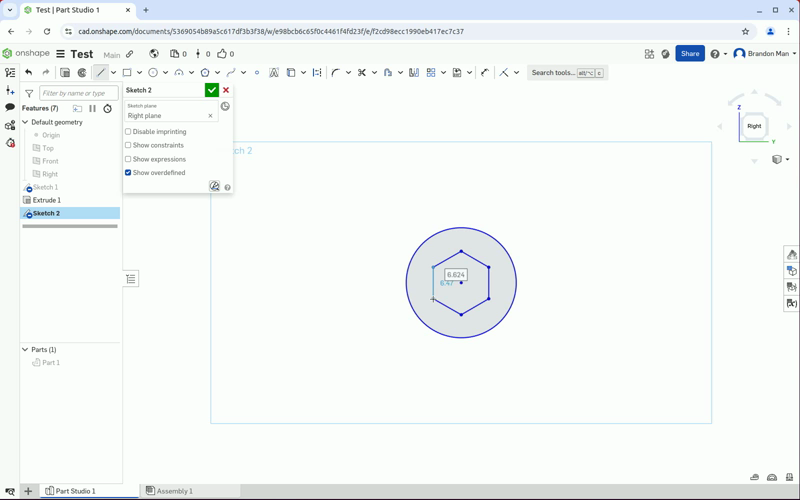
key_up(shift)
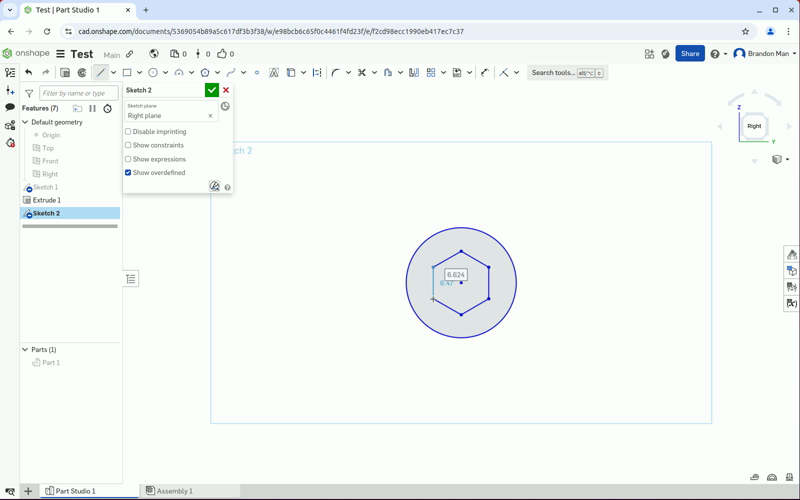
click(433, 298)
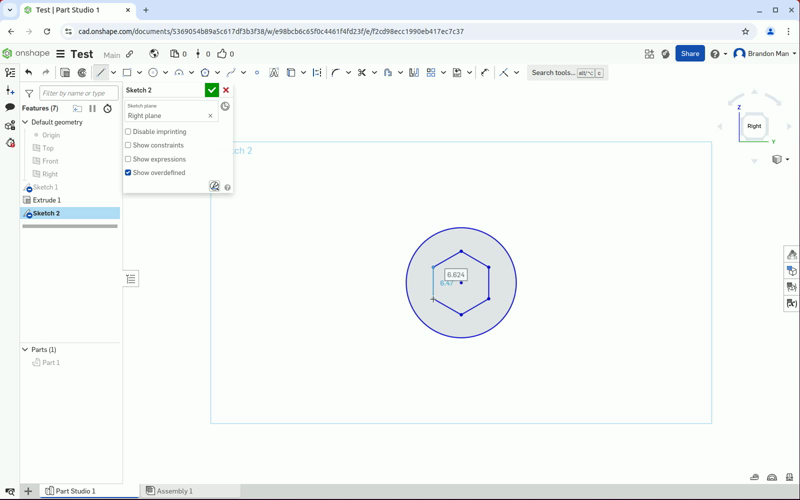
key(esc)
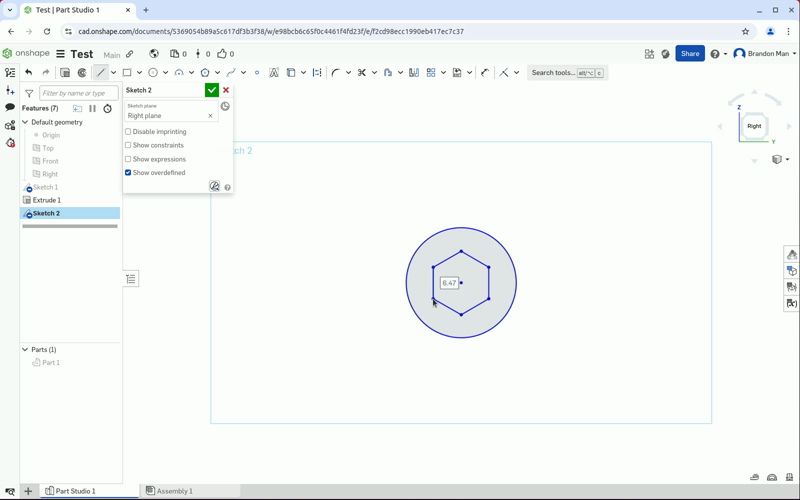
mouse_move(441, 327)
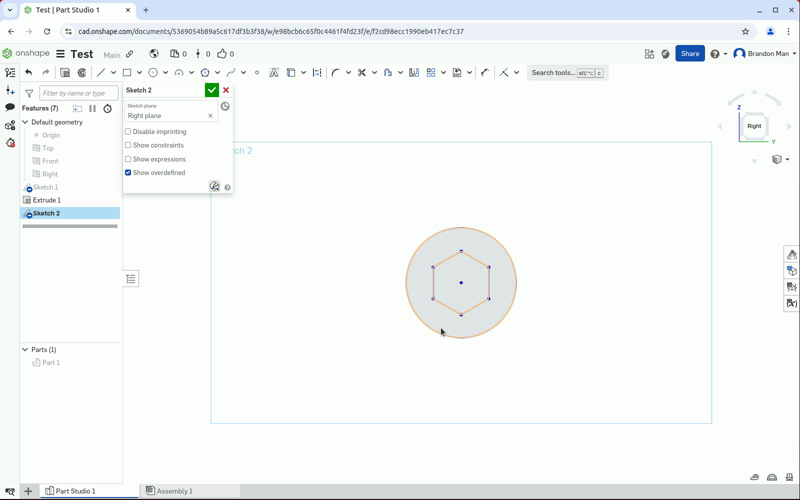
click(441, 327)
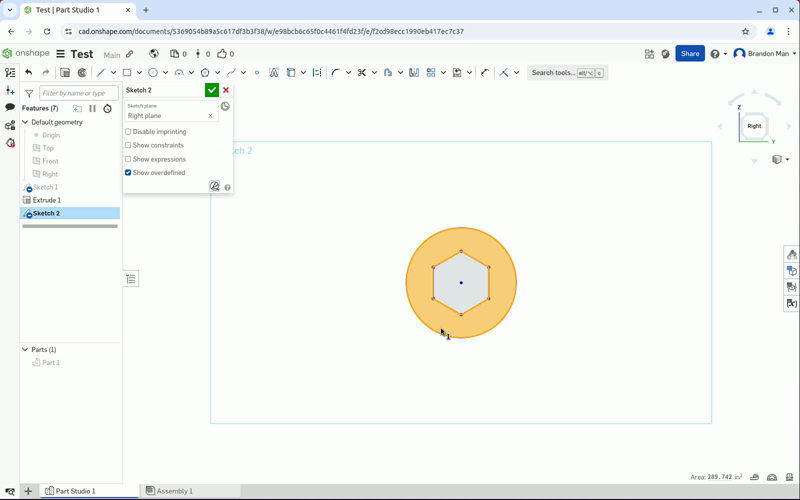
mouse_move(73, 352)
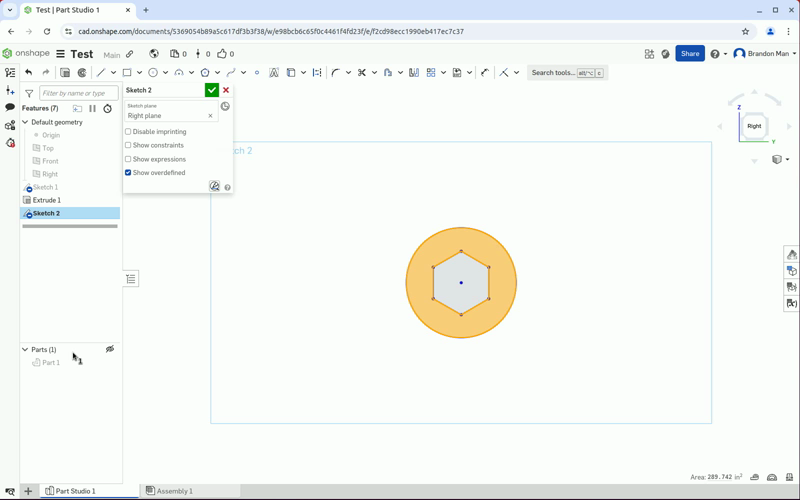
key(shift+y)
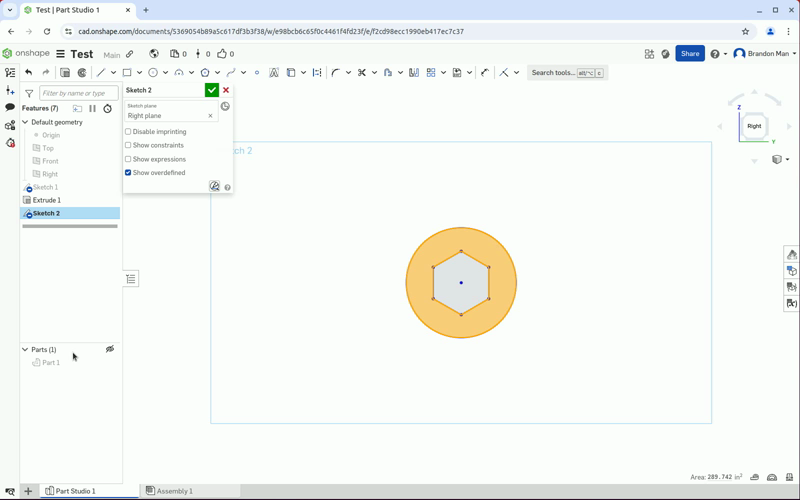
key(shift+e)
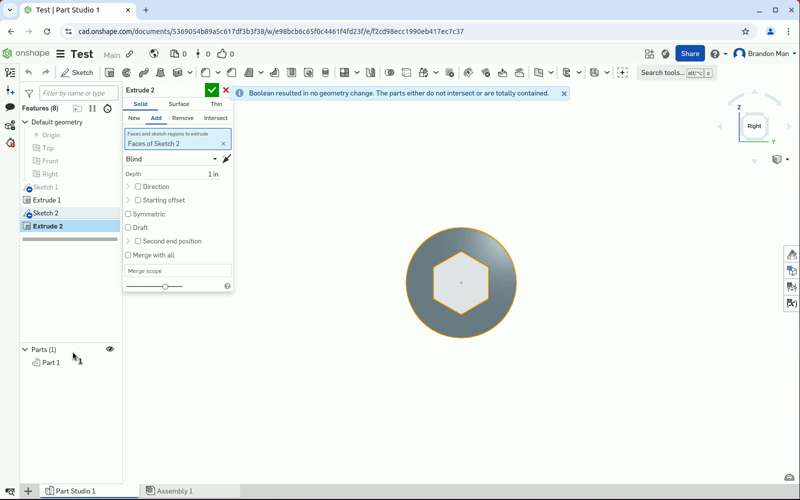
mouse_move(143, 106)
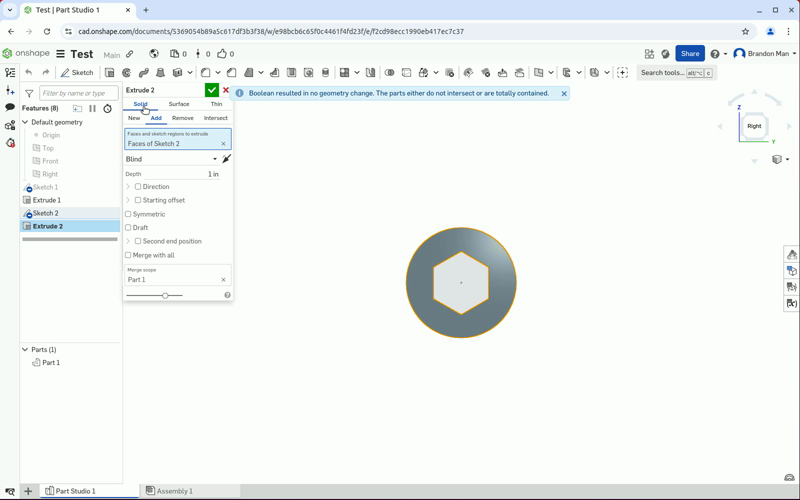
click(143, 106)
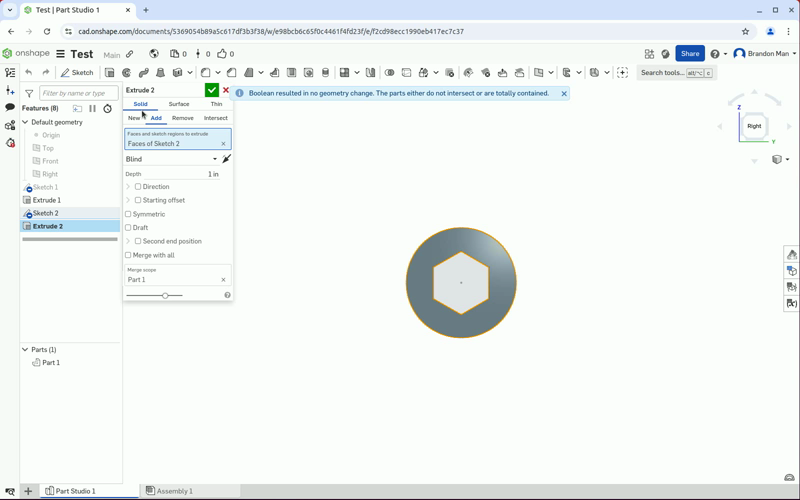
mouse_move(137, 120)
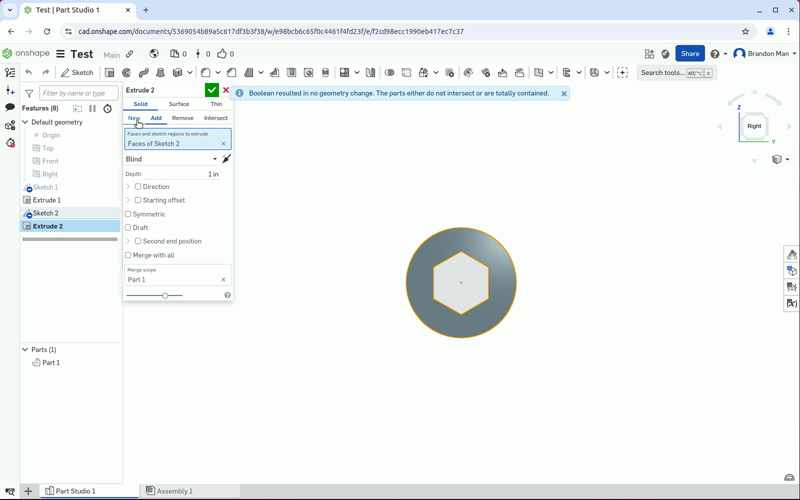
click(137, 120)
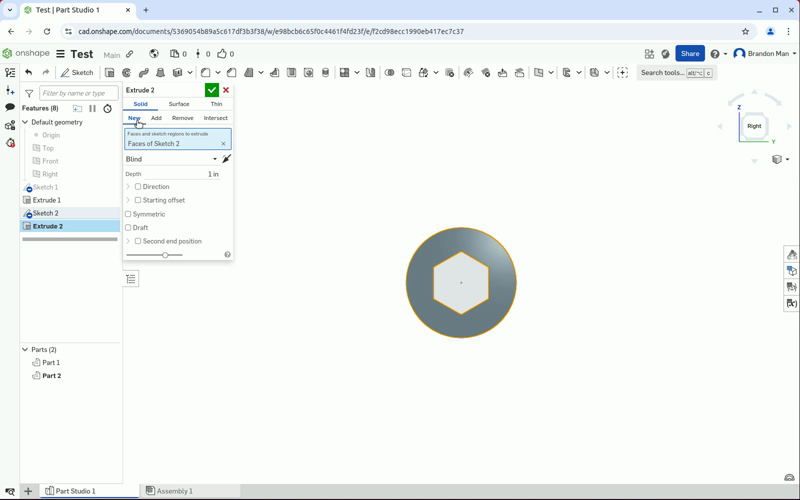
key(tab, 4)
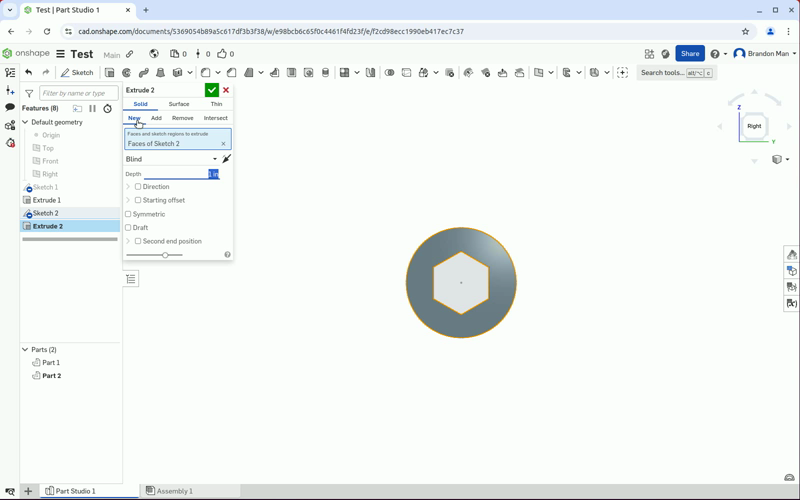
text(-4.574)
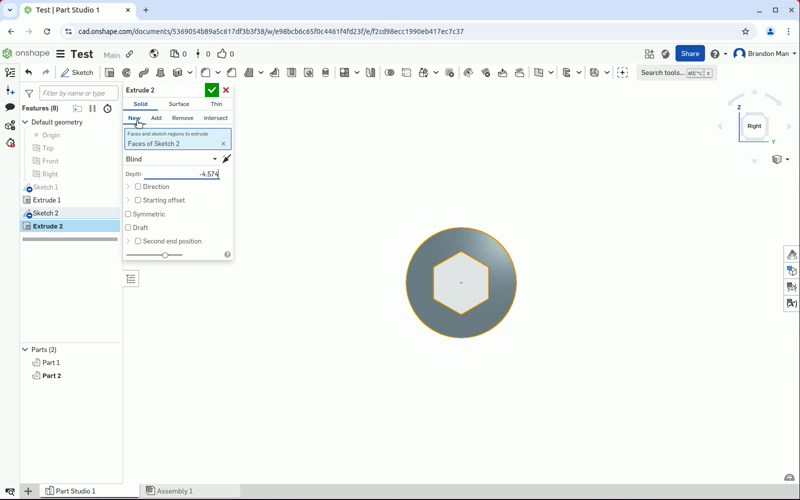
key(enter)
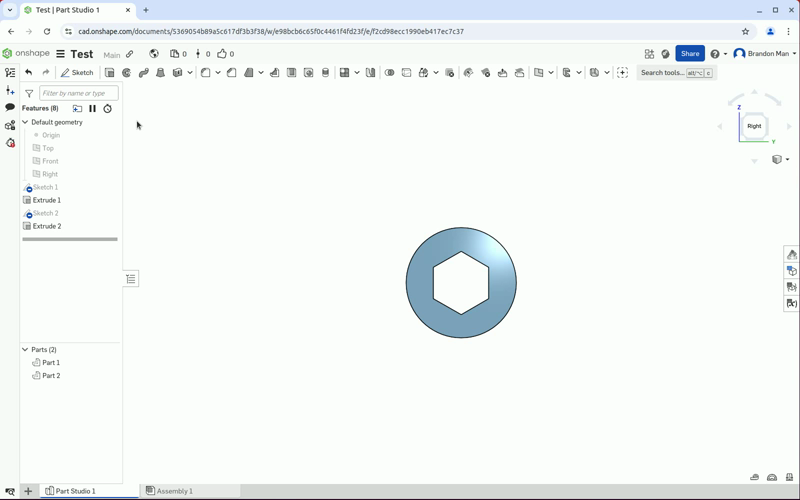
key(shift+h)
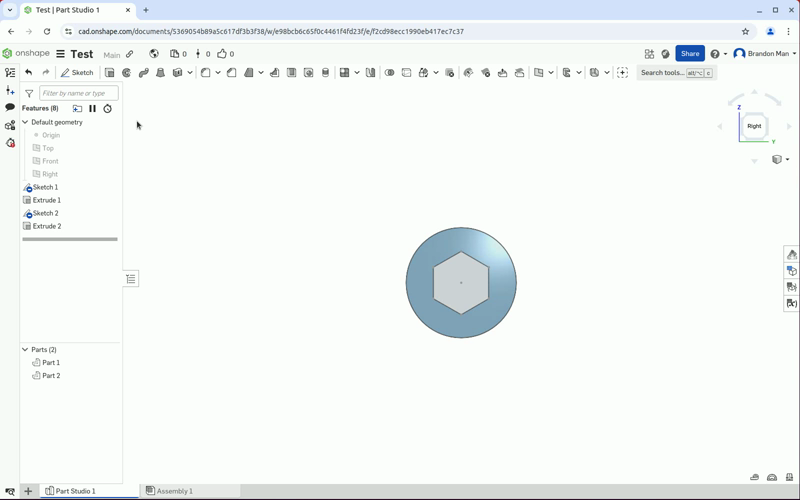
key(shift+h)
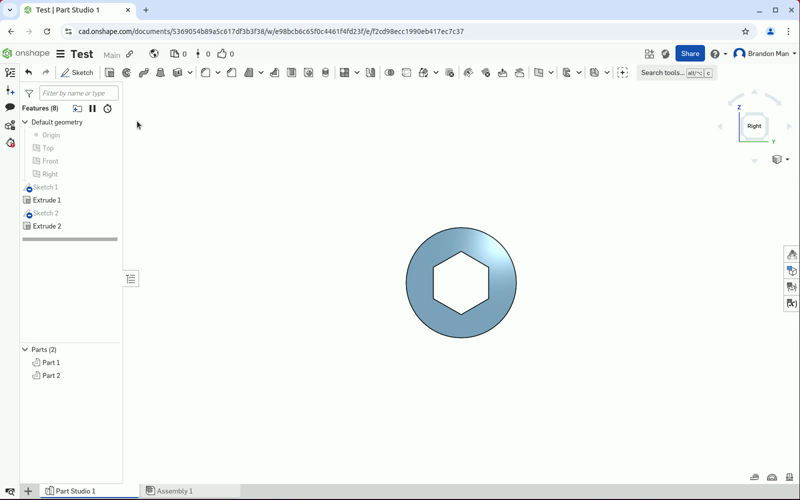
mouse_move(73, 189)
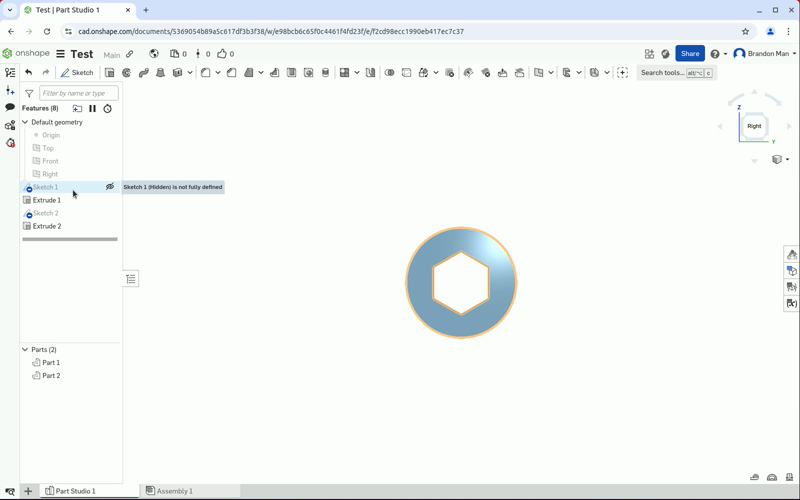
click(73, 189)
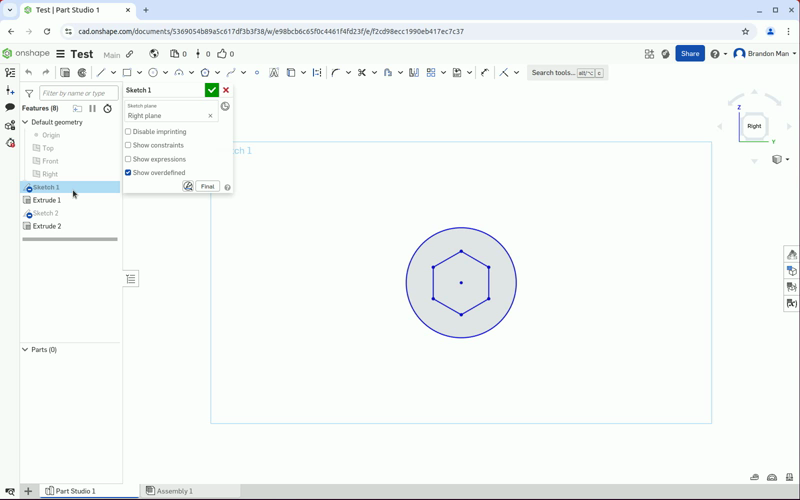
mouse_move(229, 92)
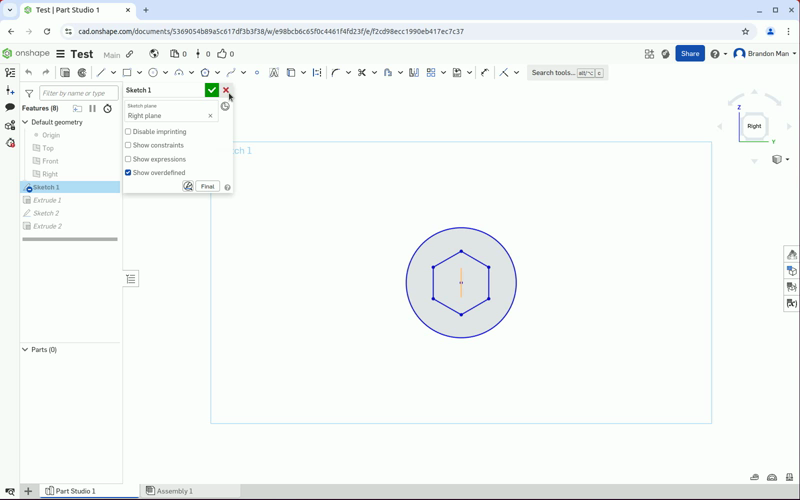
click(229, 92)
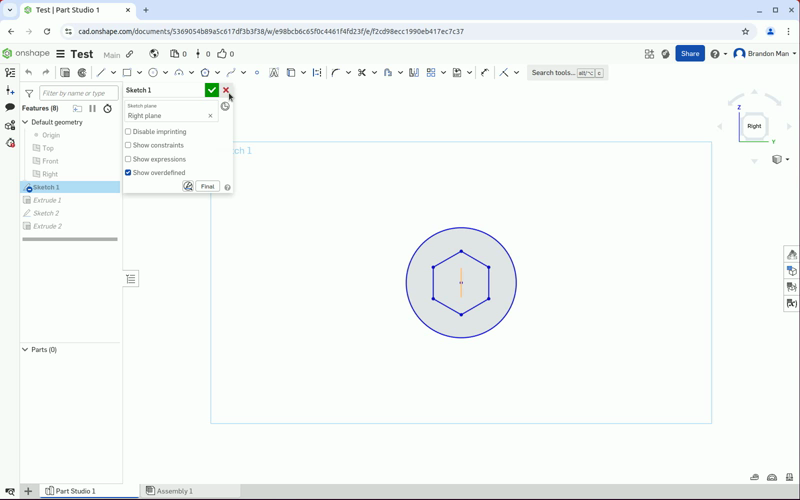
key(shift+s)
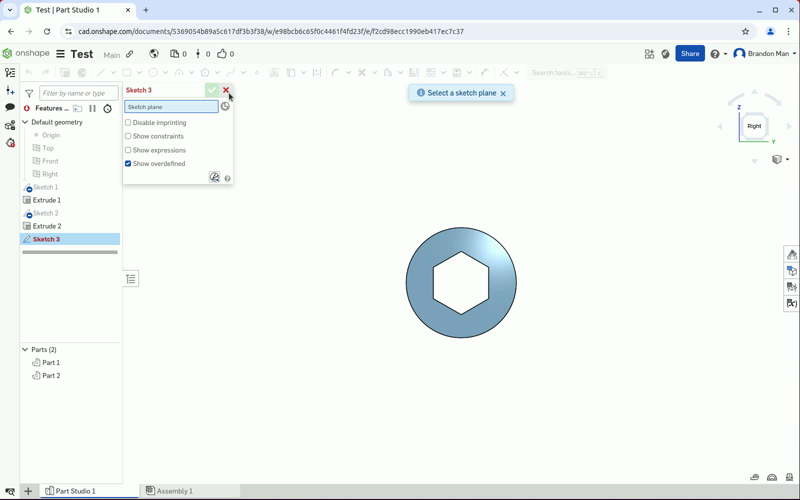
mouse_move(73, 176)
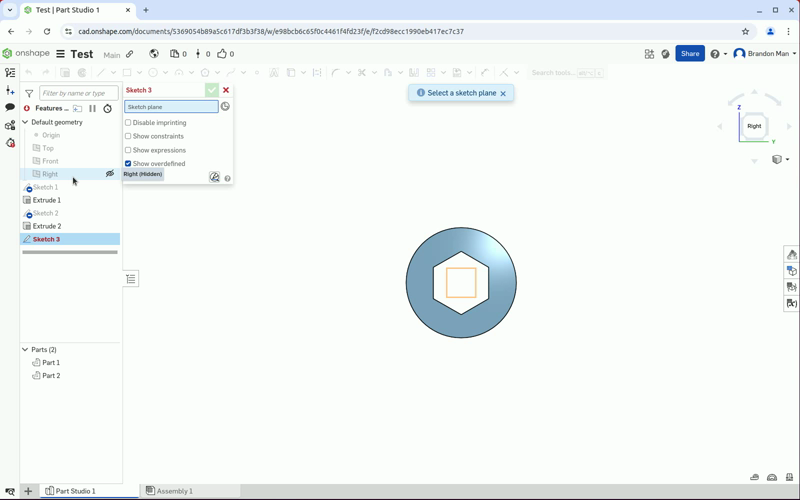
click(73, 176)
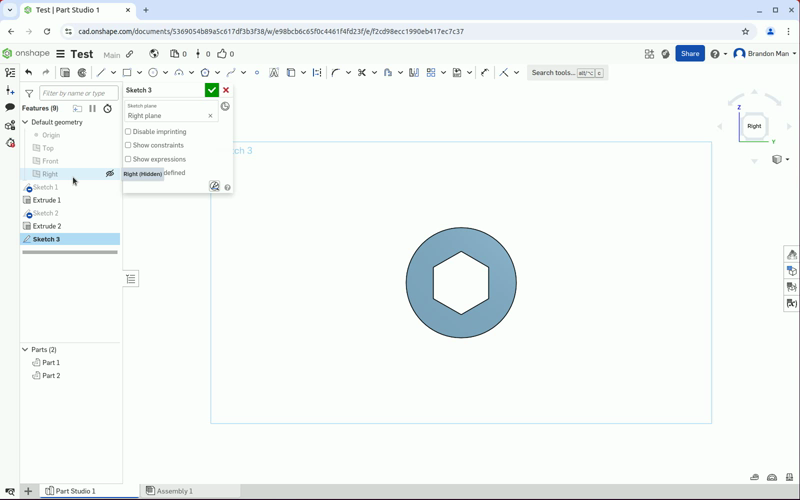
mouse_move(73, 352)
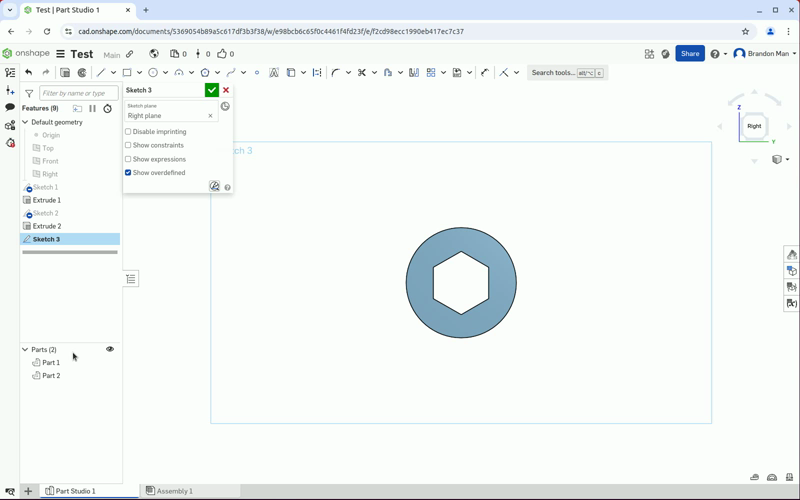
key(y)
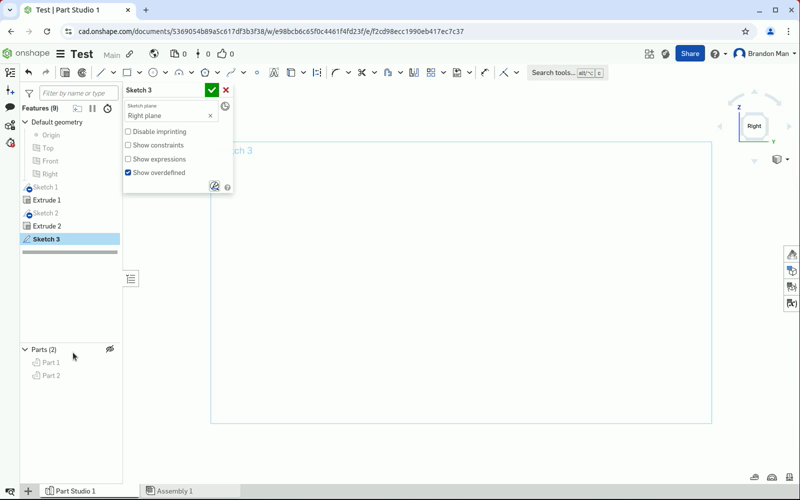
key(l)
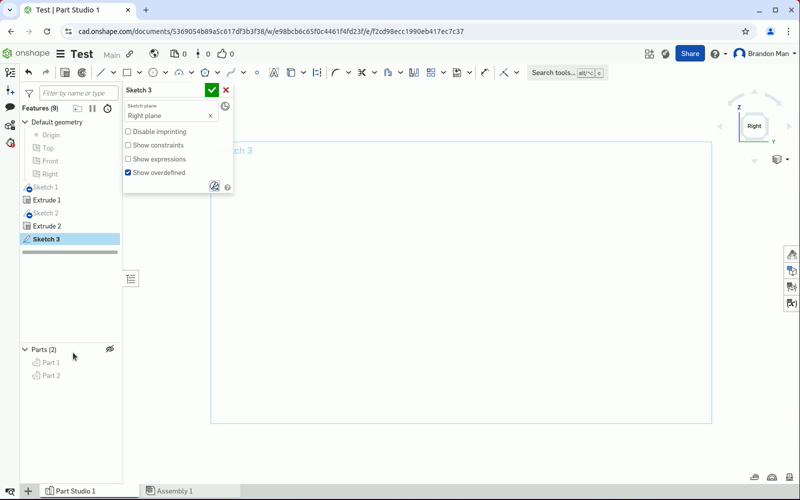
key_down(shift)
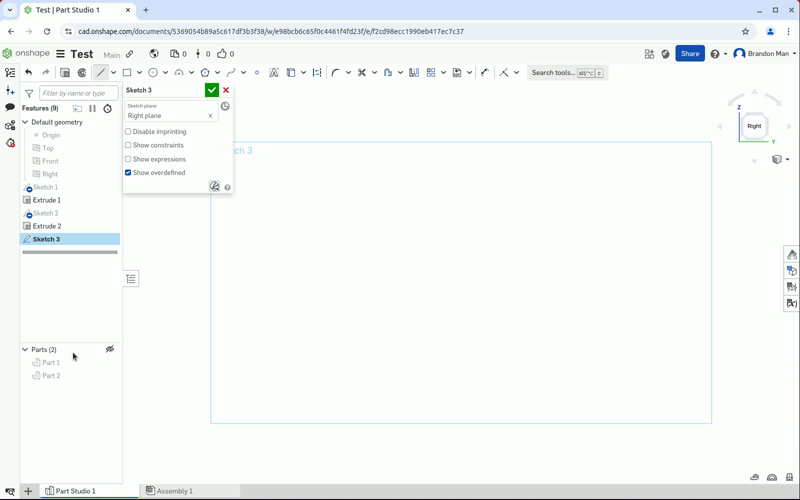
mouse_move(432, 299)
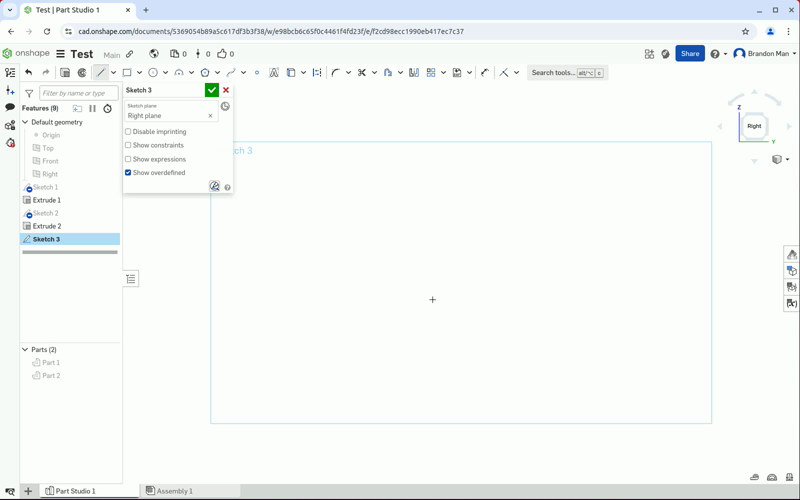
click(432, 299)
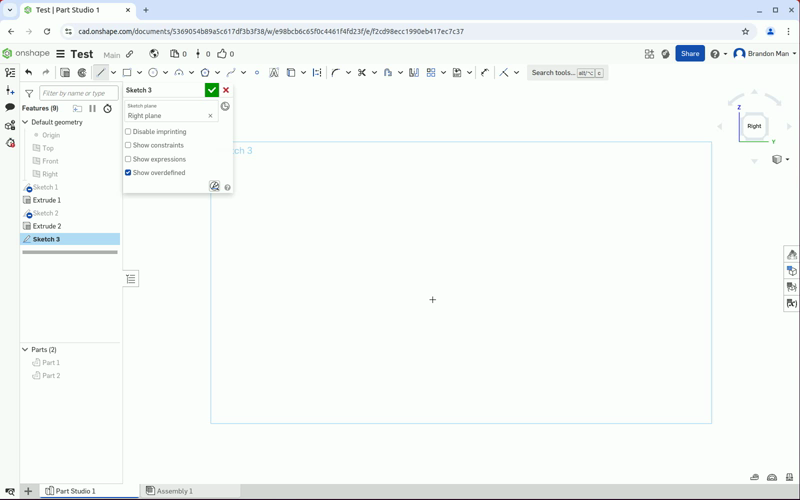
key_up(shift)
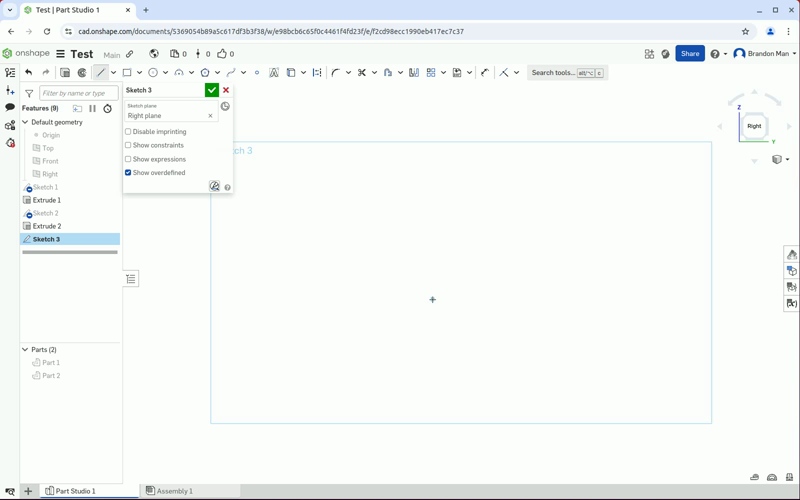
key_down(shift)
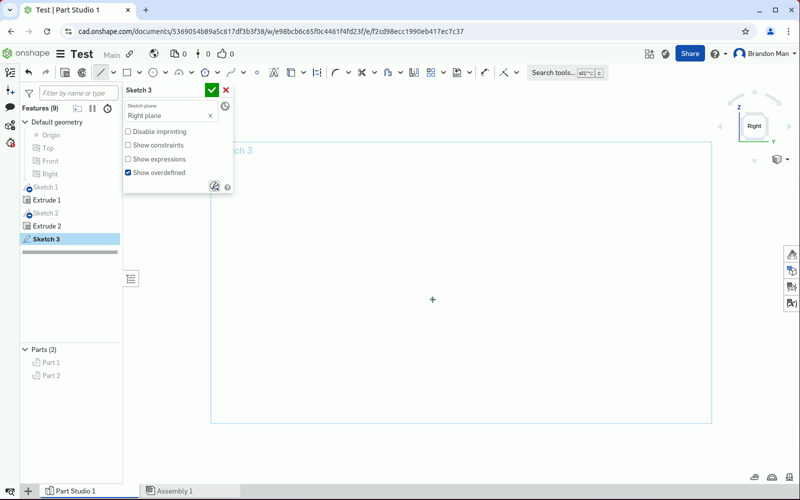
mouse_move(462, 299)
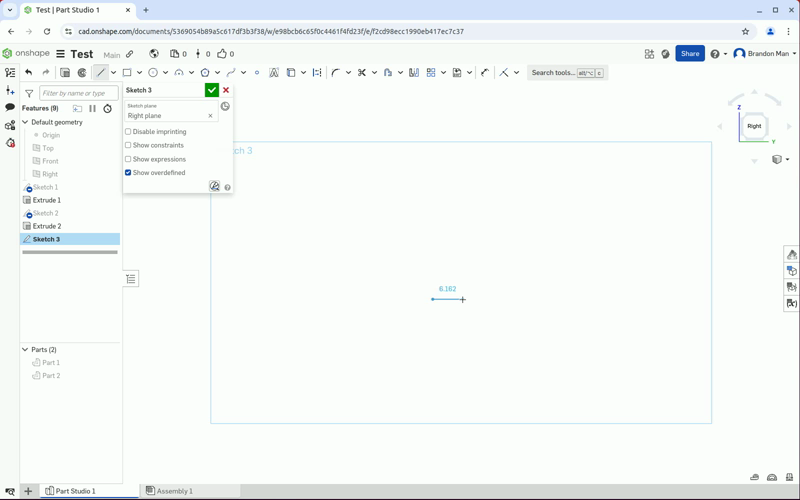
mouse_move(461, 315)
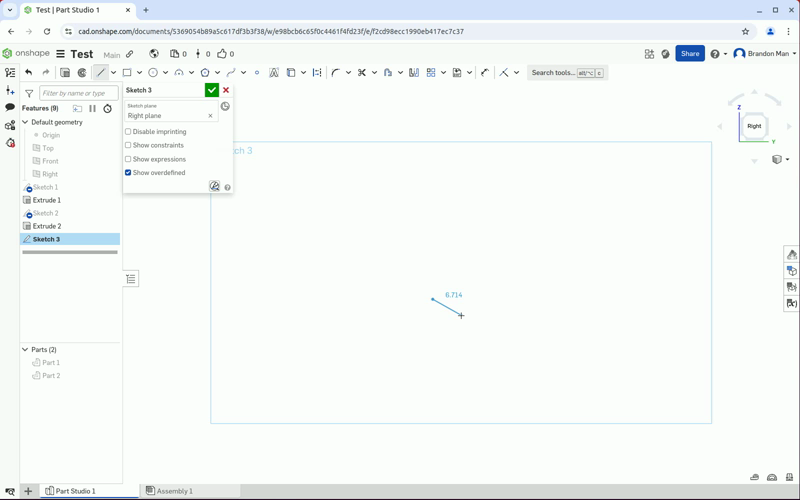
click(461, 315)
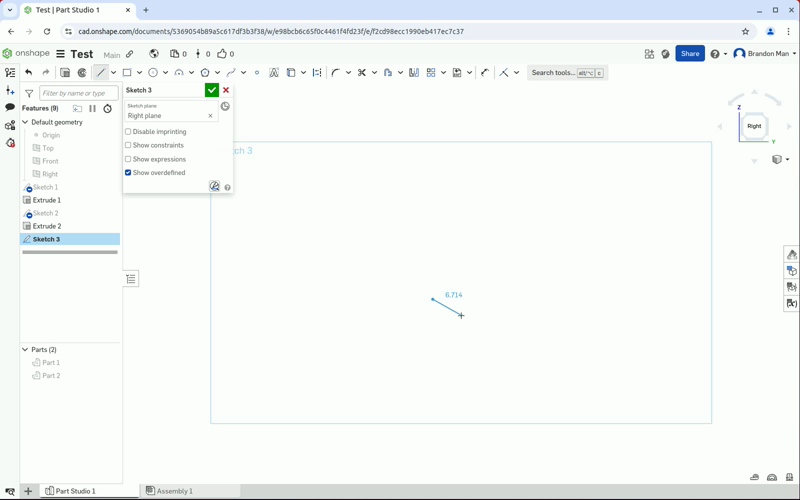
key_up(shift)
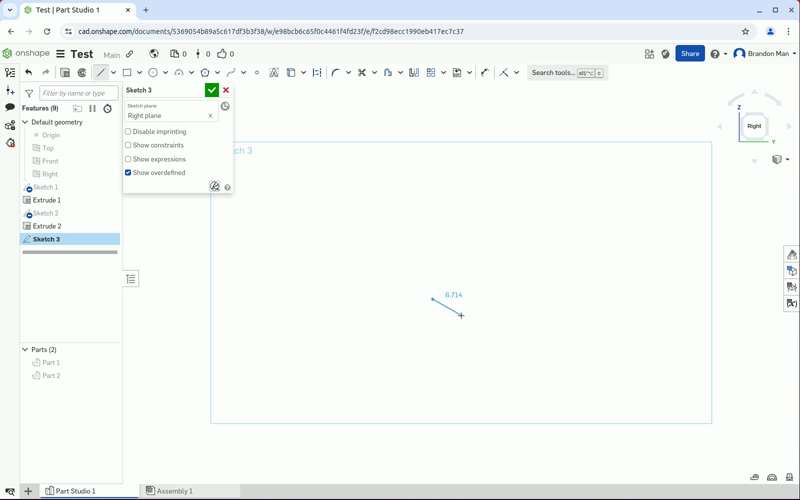
key_down(shift)
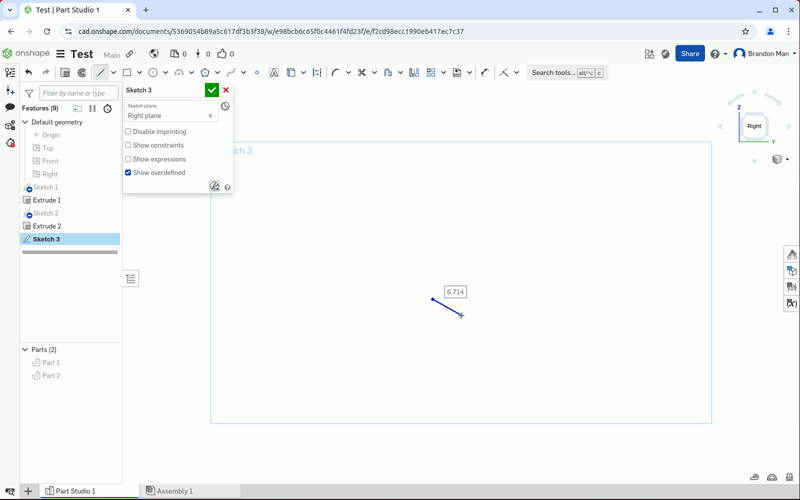
mouse_move(491, 315)
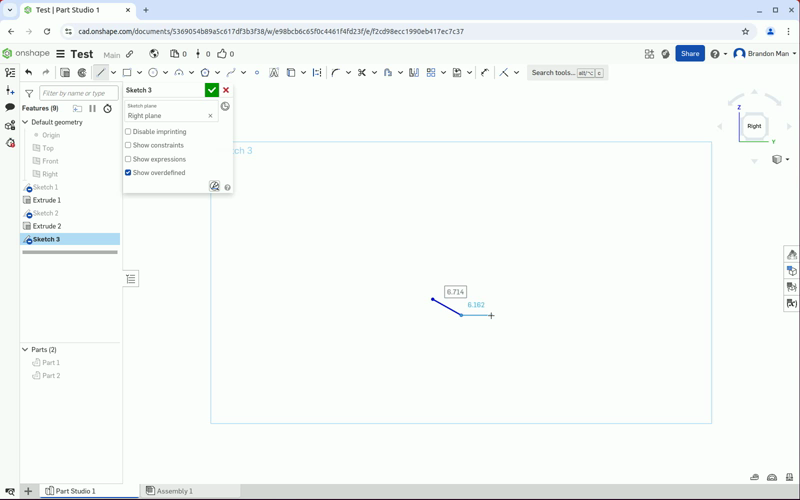
mouse_move(489, 299)
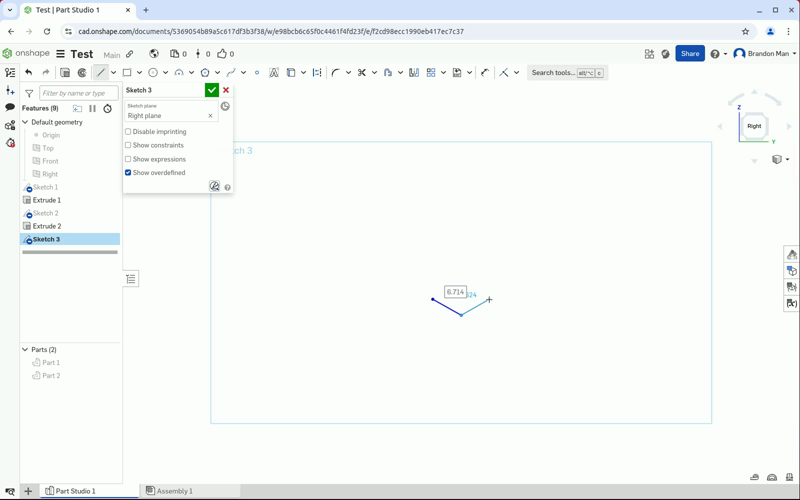
click(489, 299)
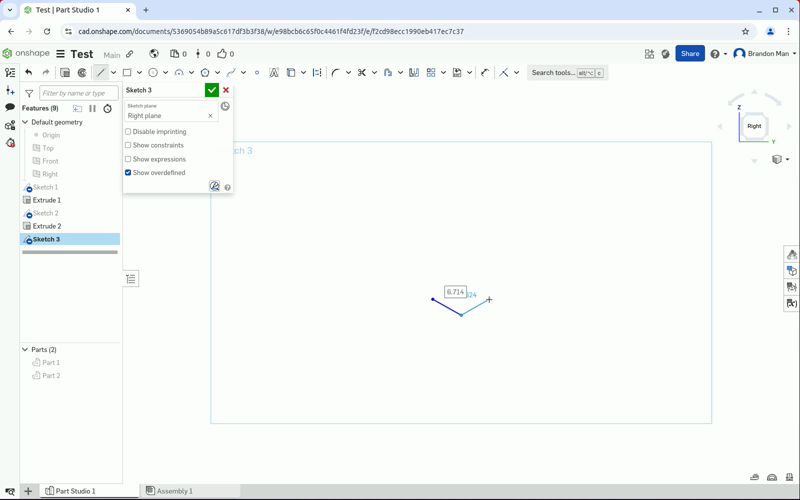
key_up(shift)
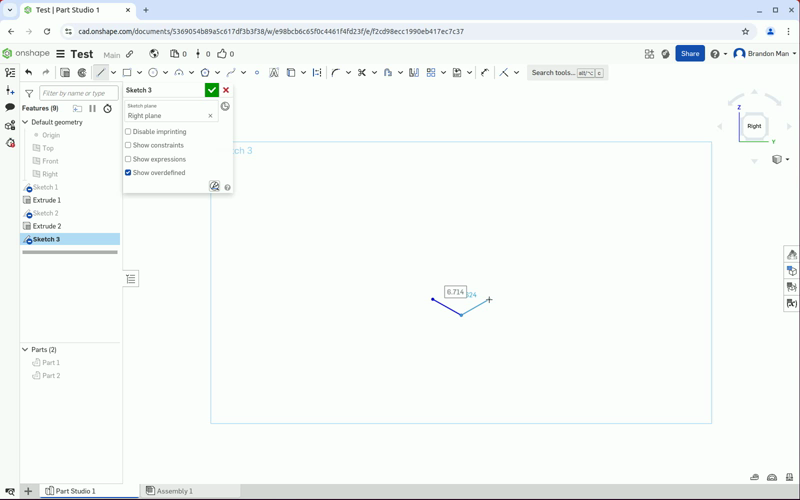
key_down(shift)
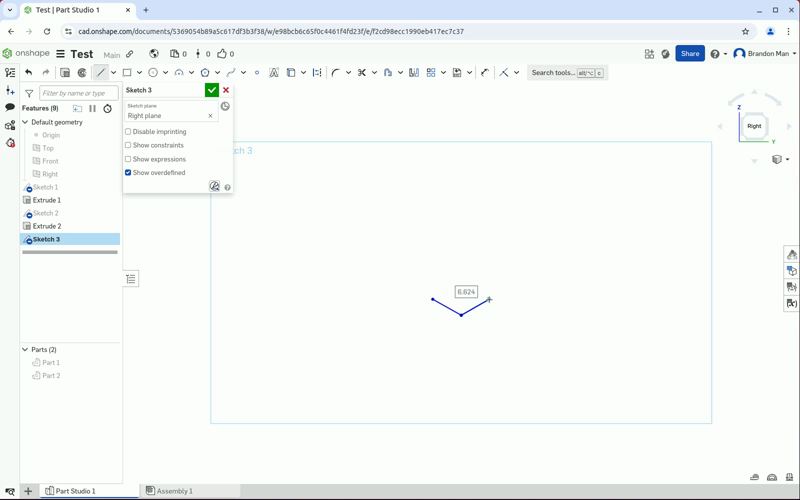
mouse_move(519, 299)
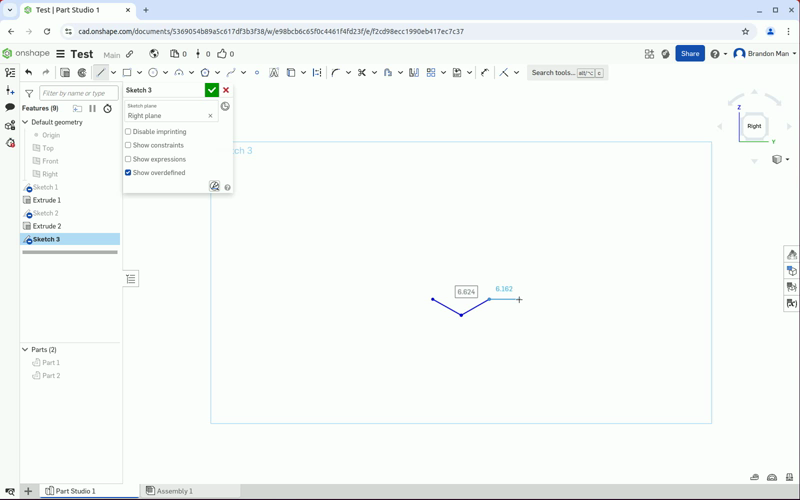
mouse_move(489, 266)
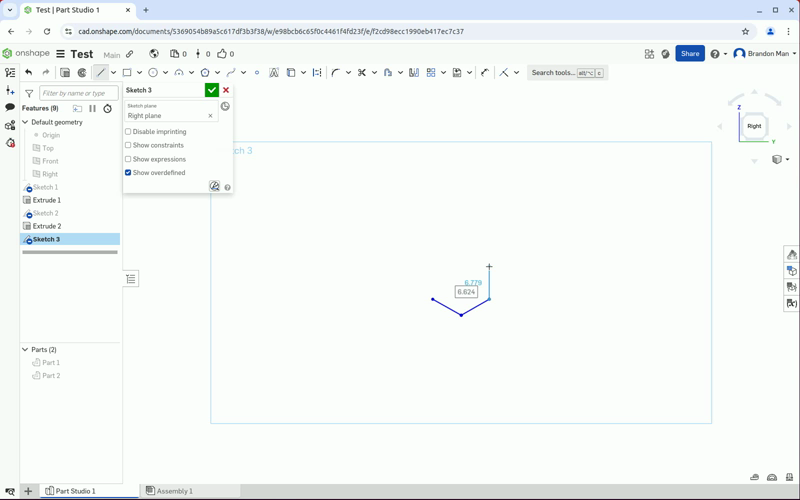
click(489, 266)
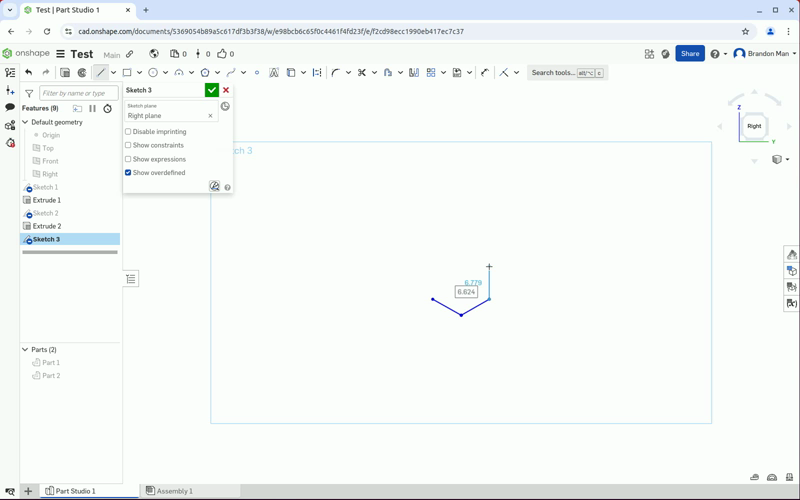
key_up(shift)
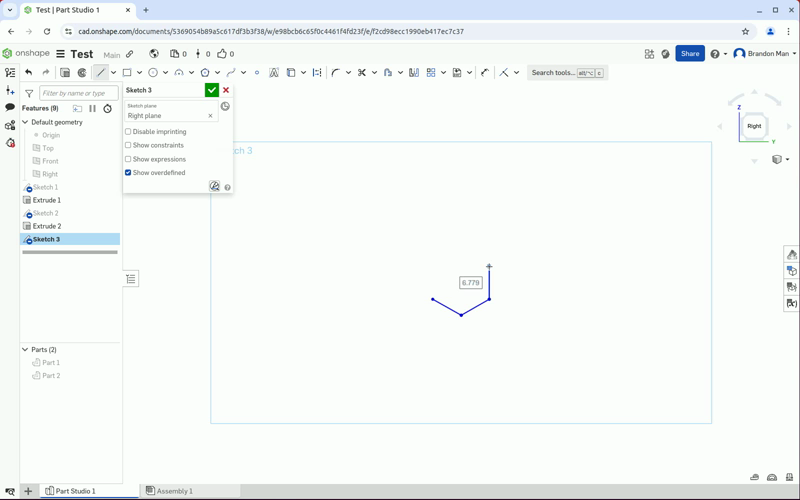
key_down(shift)
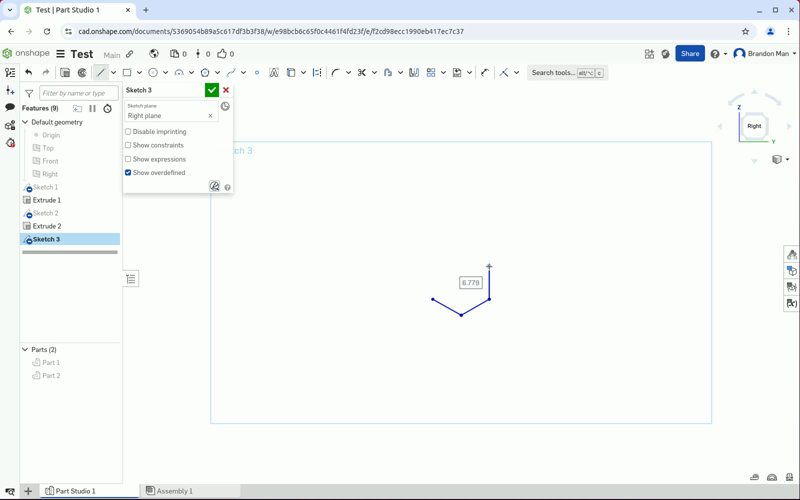
mouse_move(519, 266)
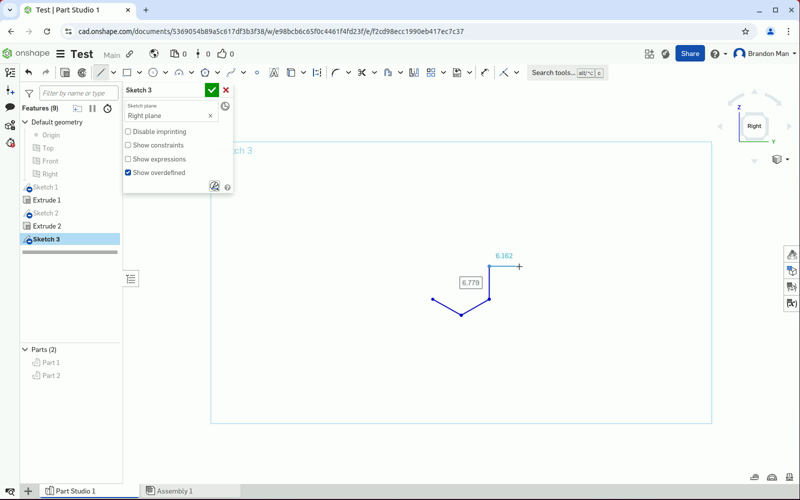
mouse_move(461, 250)
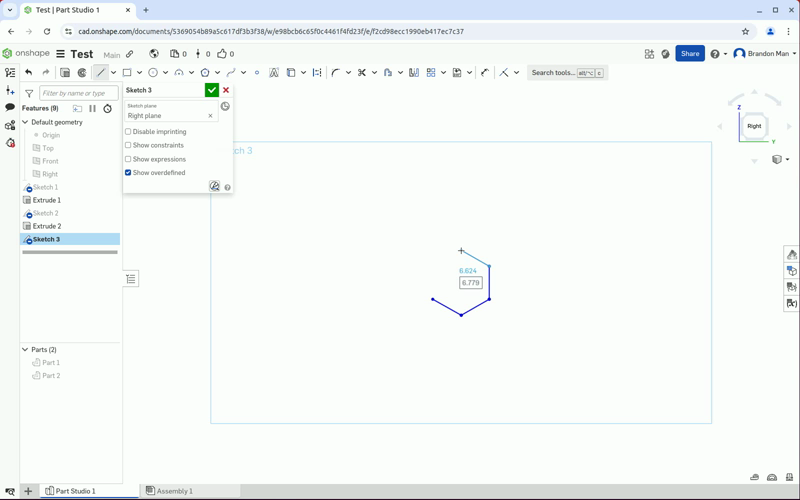
click(461, 250)
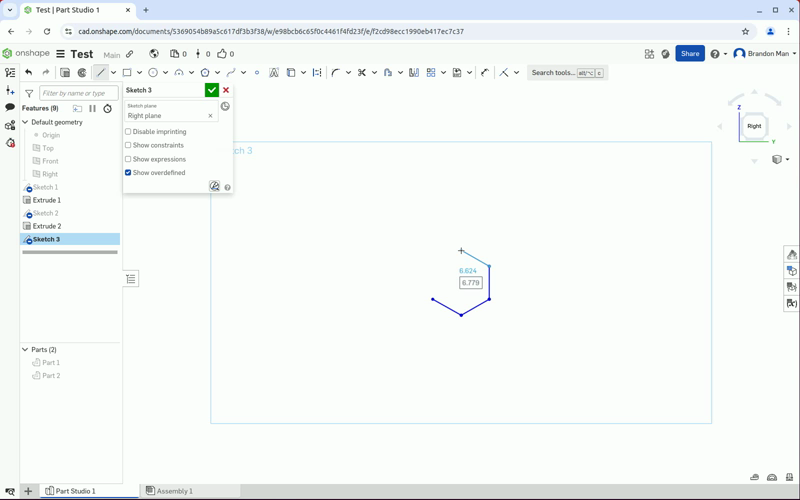
key_up(shift)
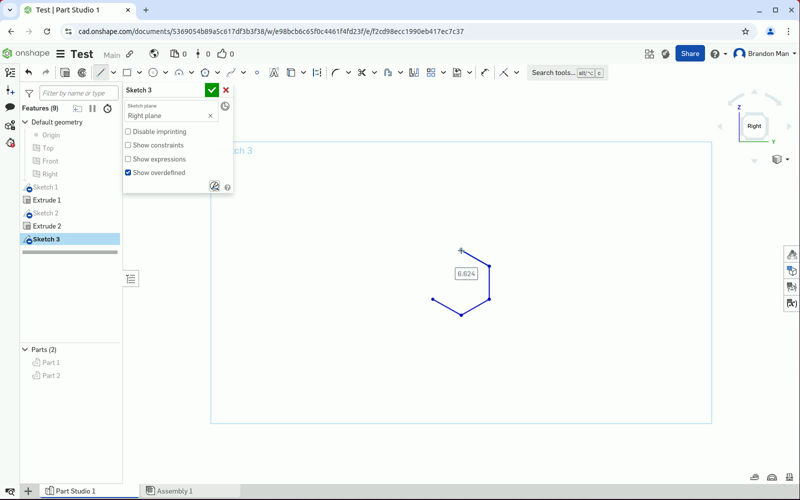
key_down(shift)
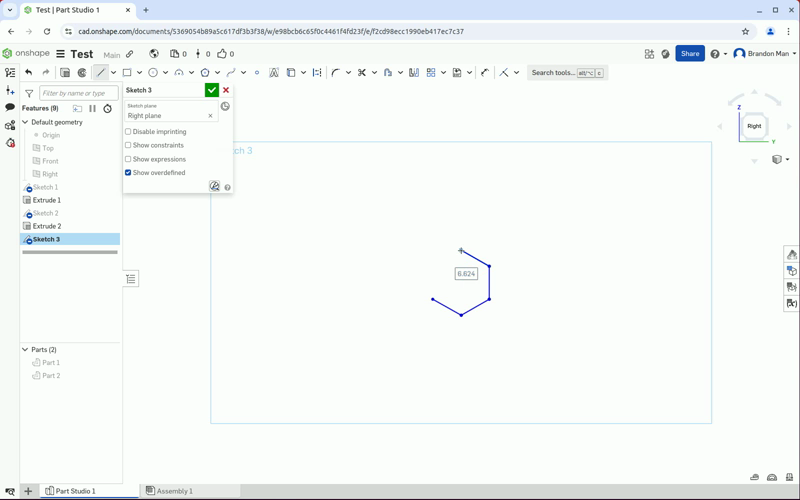
mouse_move(491, 250)
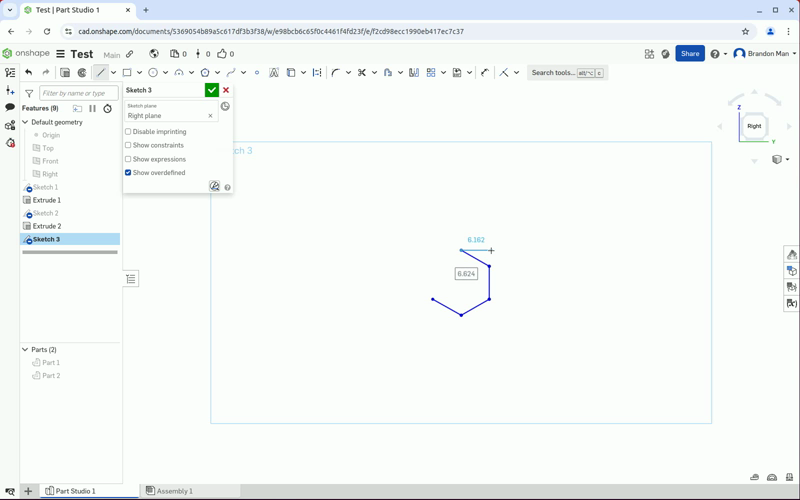
mouse_move(432, 266)
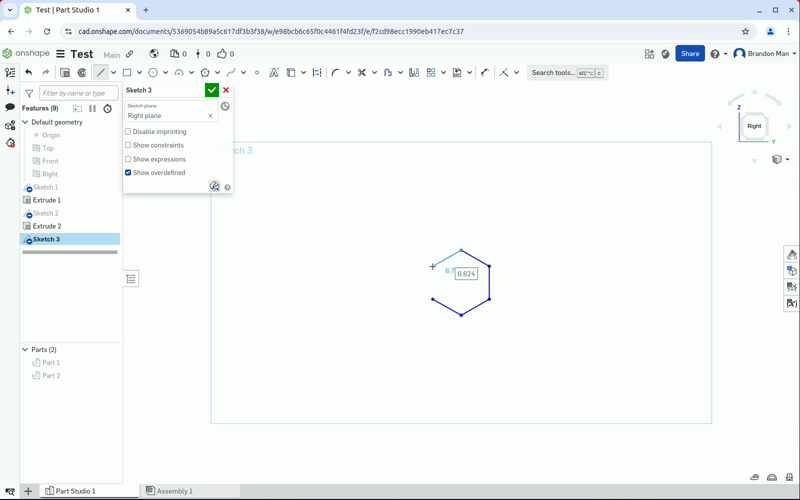
click(432, 266)
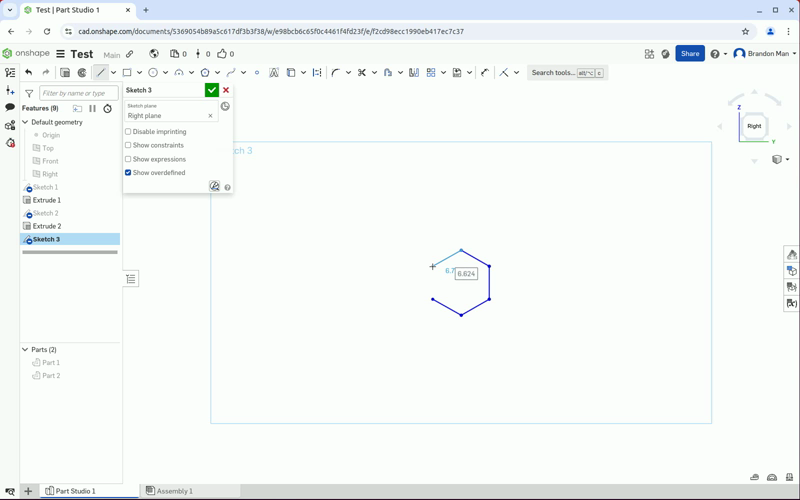
key_up(shift)
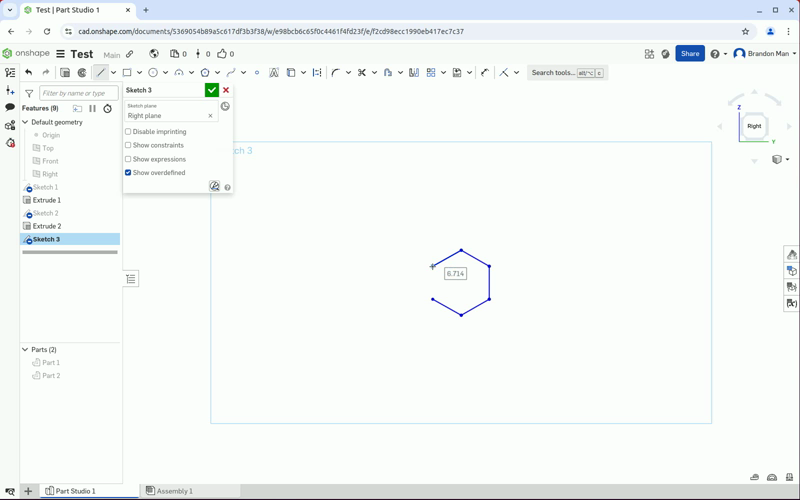
mouse_move(462, 266)
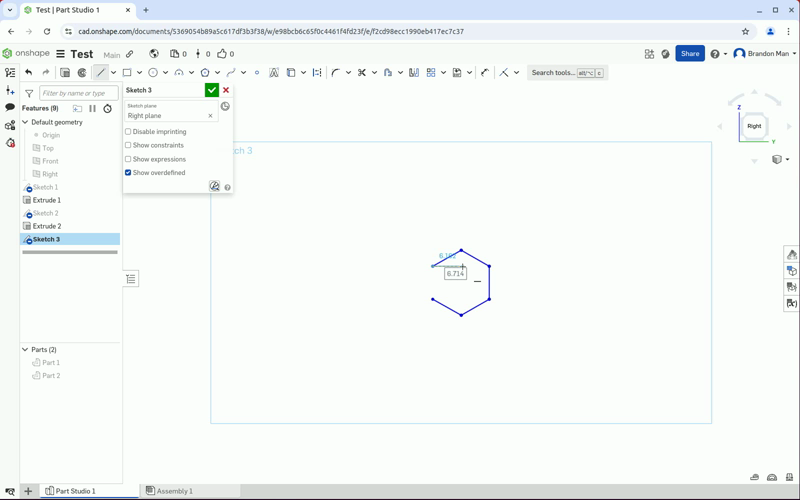
key_down(shift)
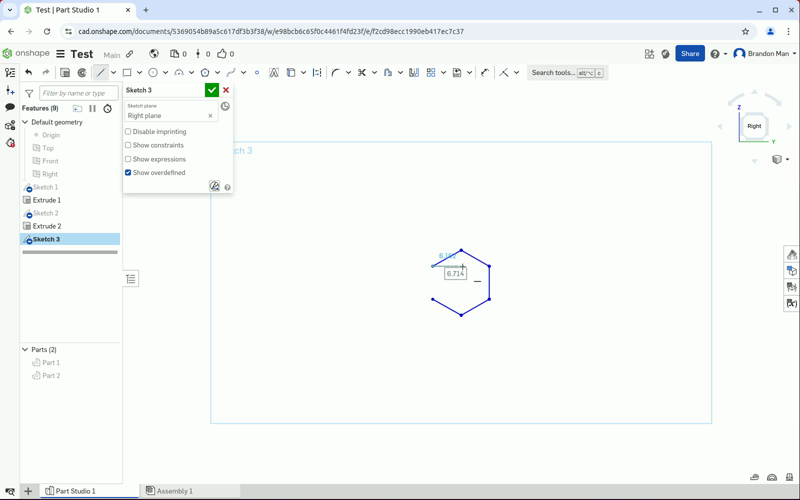
mouse_move(432, 299)
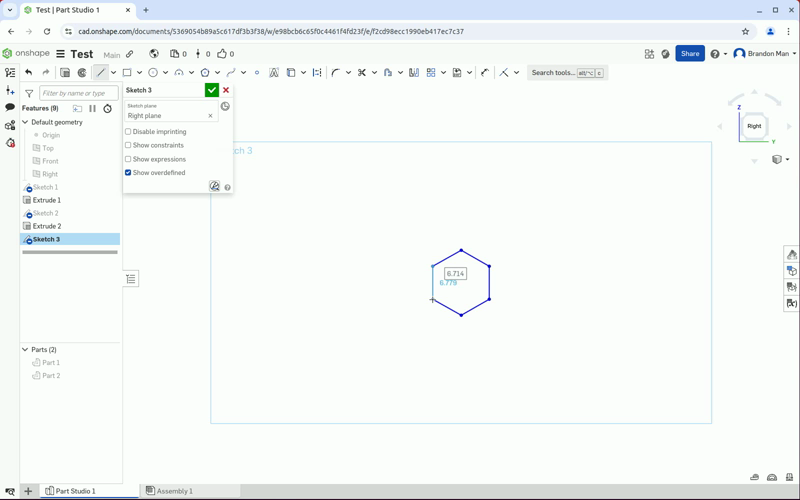
key_up(shift)
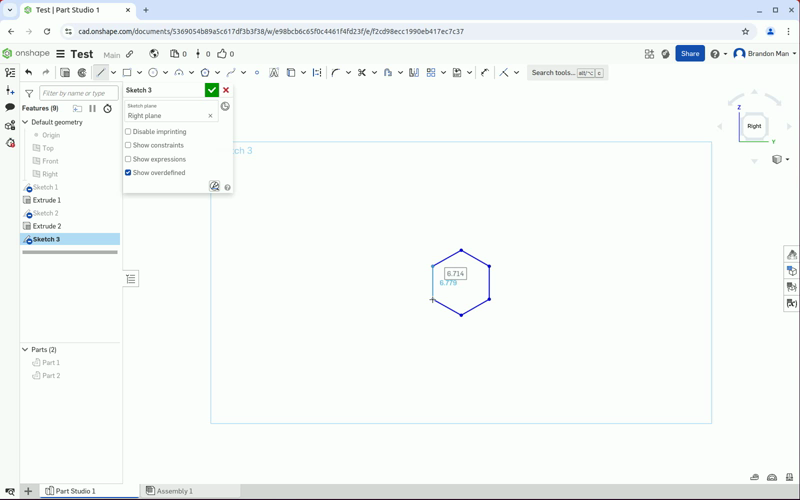
click(432, 299)
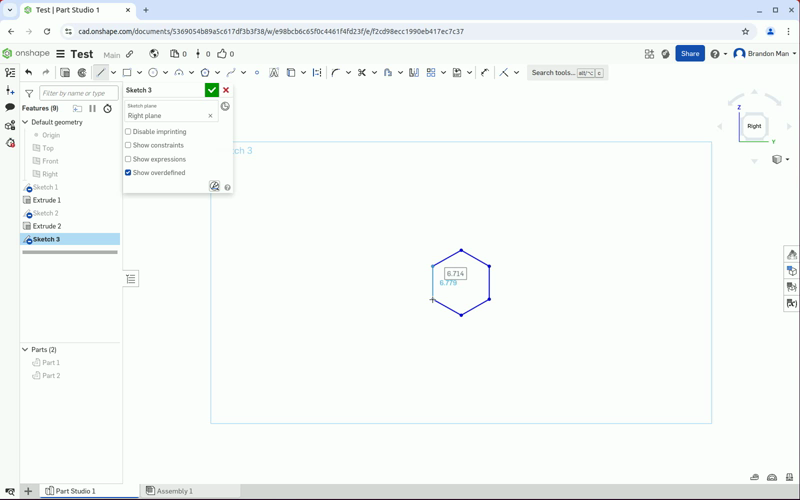
key(esc)
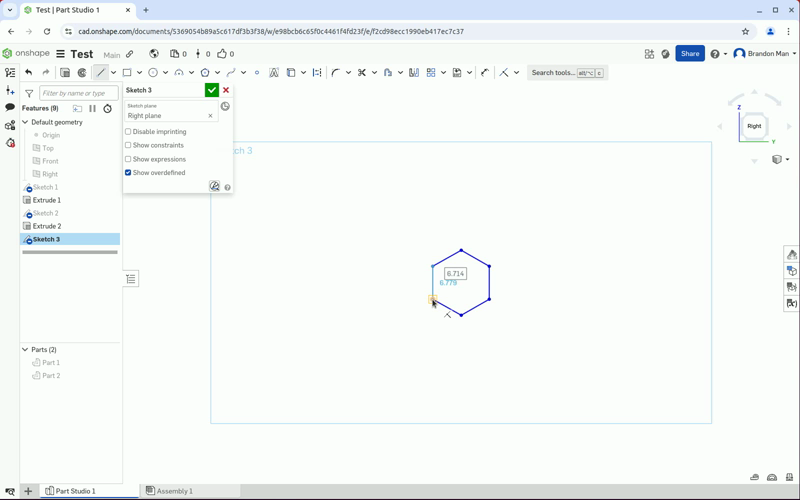
mouse_move(479, 275)
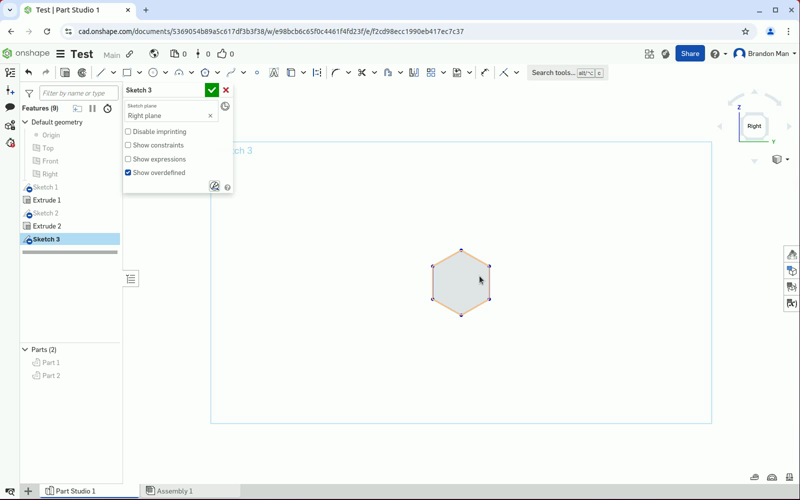
click(479, 275)
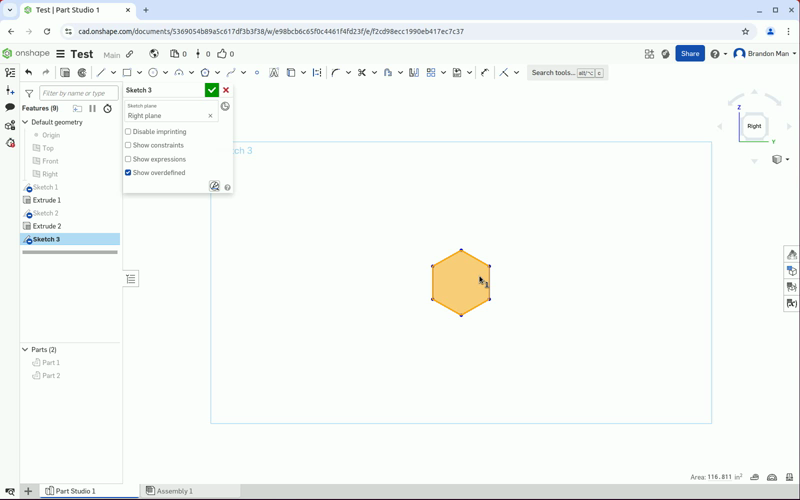
mouse_move(73, 352)
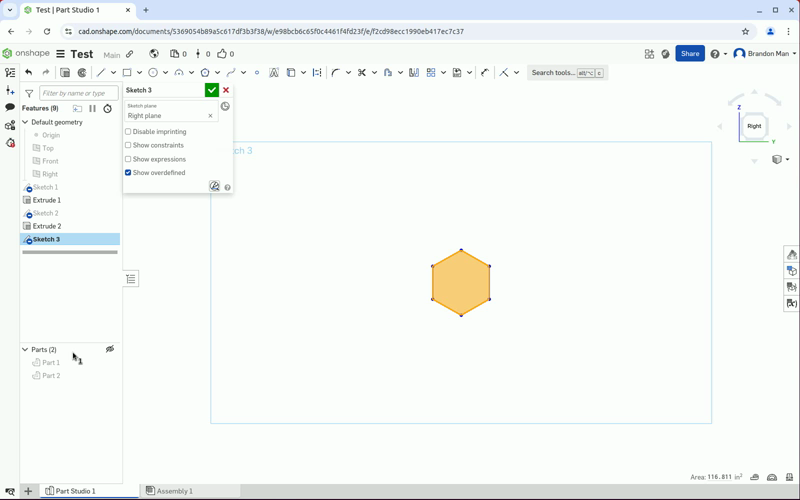
key(shift+y)
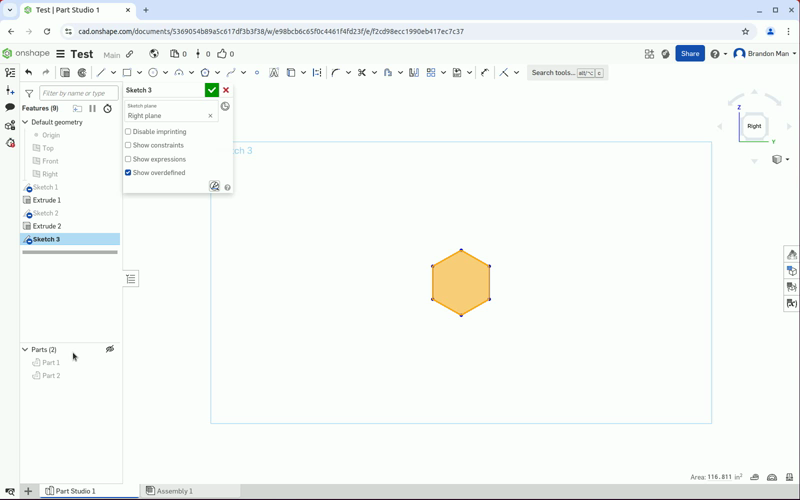
key(shift+e)
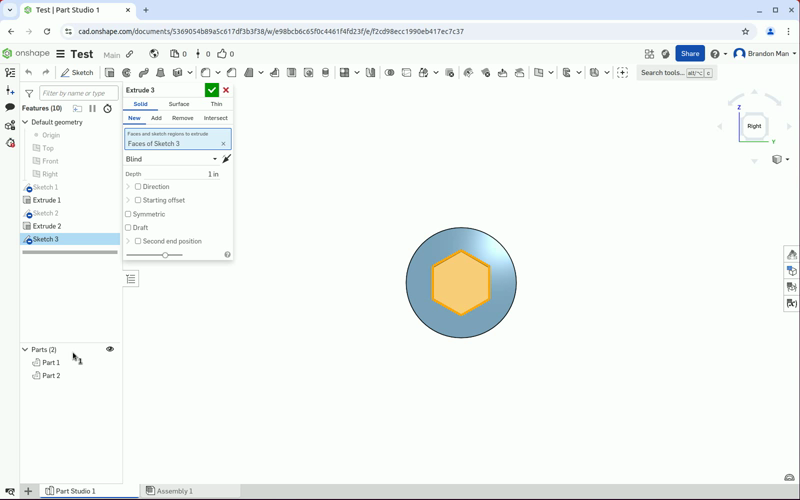
mouse_move(143, 106)
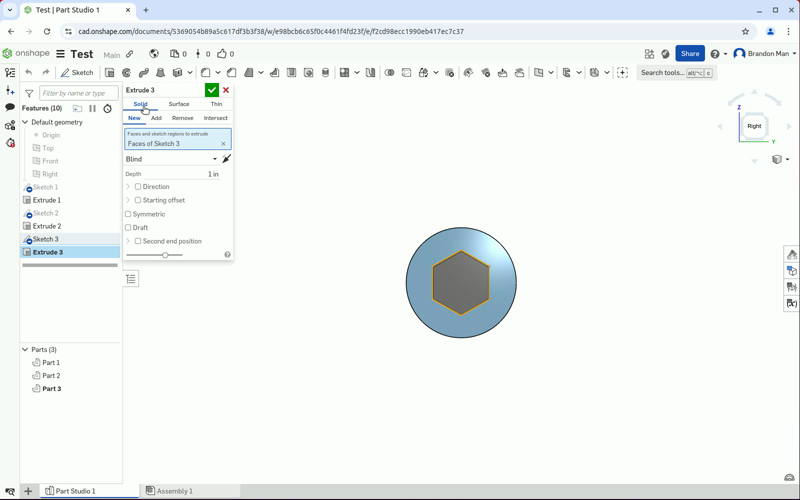
click(143, 106)
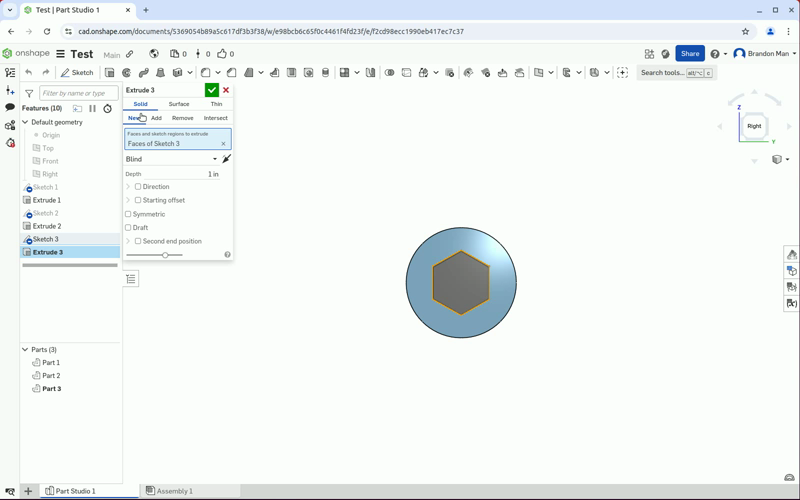
mouse_move(137, 120)
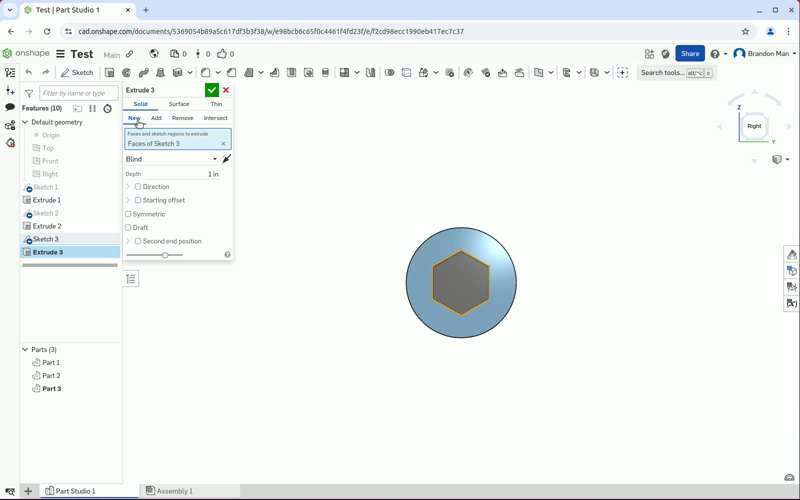
click(137, 120)
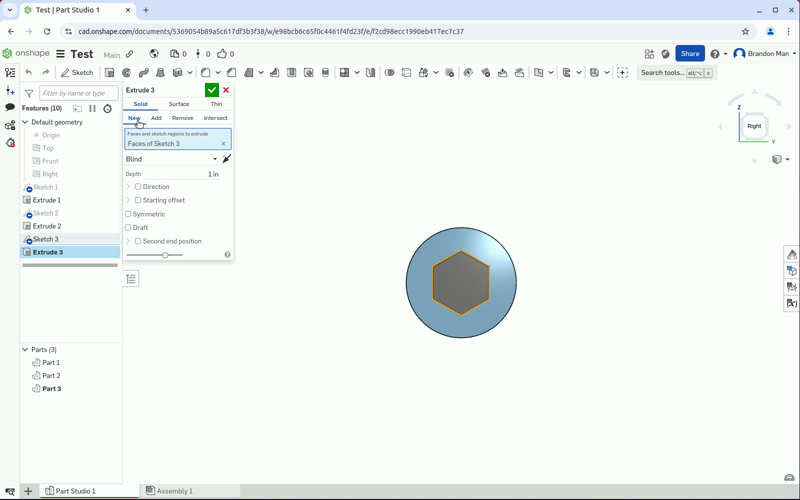
key(tab, 4)
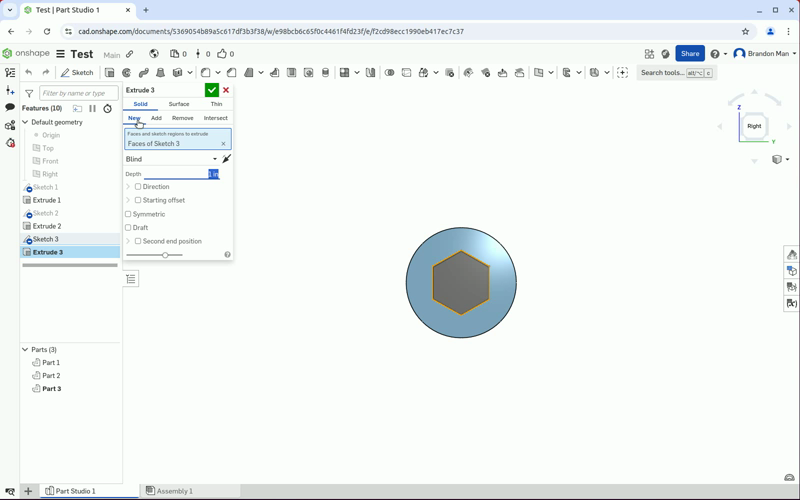
text(-4.574)
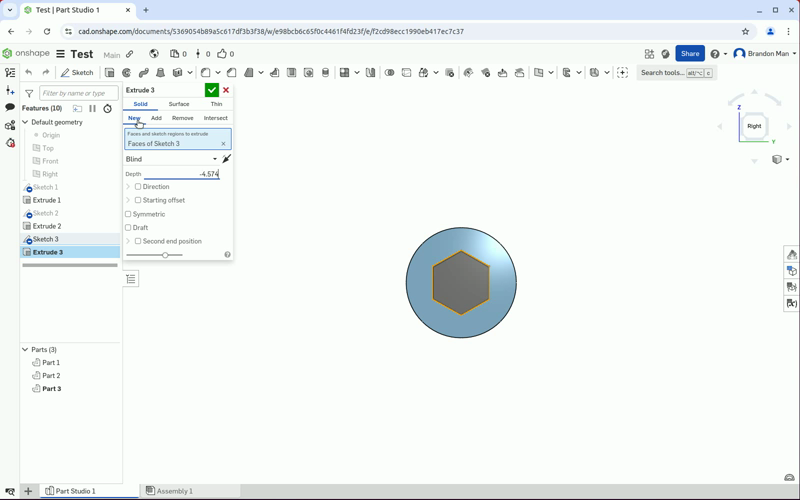
key(enter)
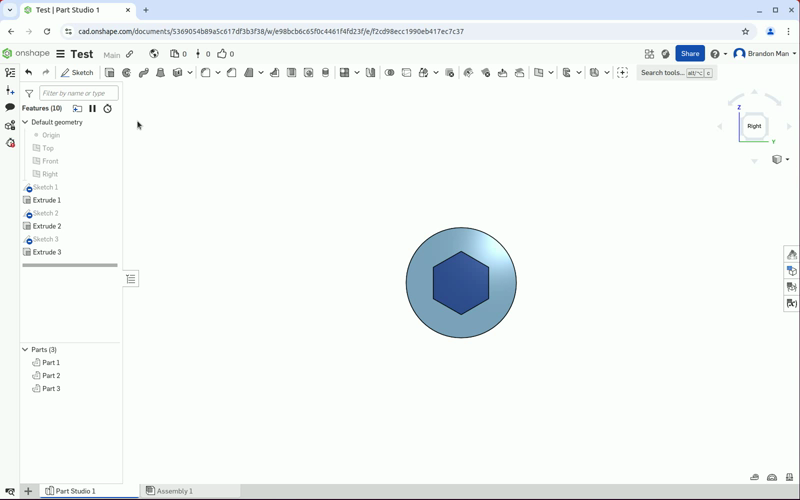
key(shift+h)
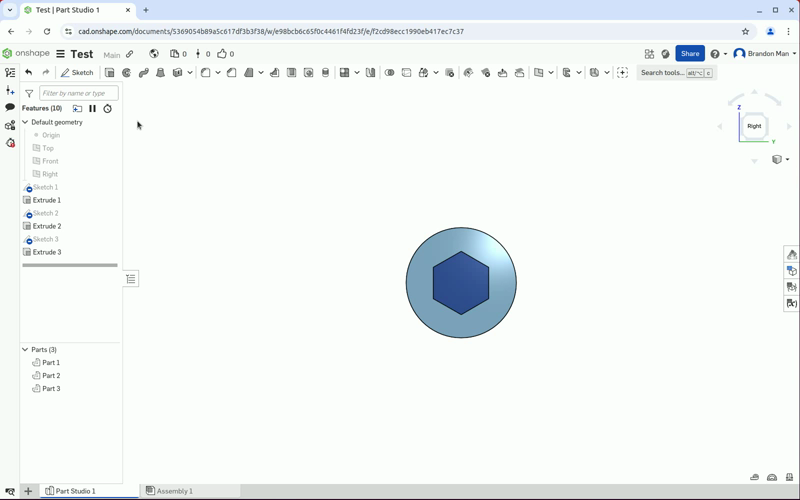
key(shift+h)
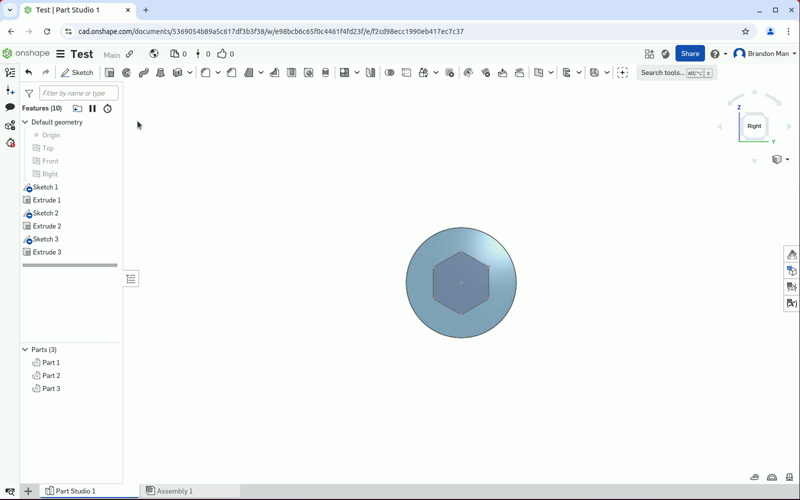
key(shift+7)
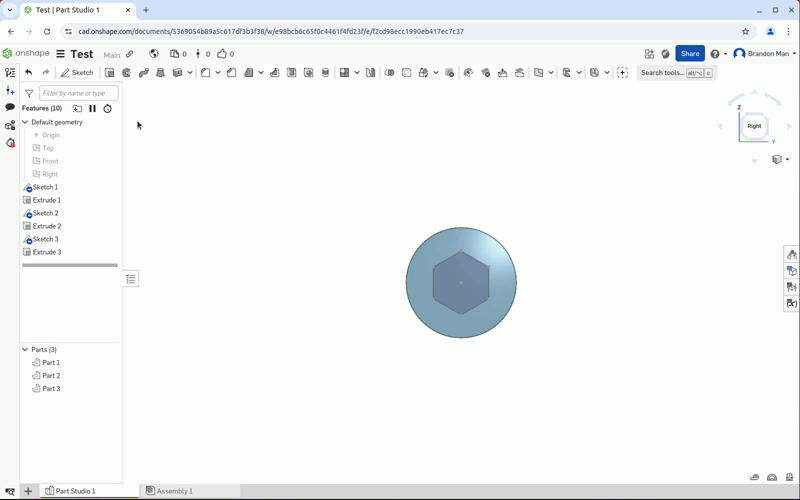
key(right, 2)
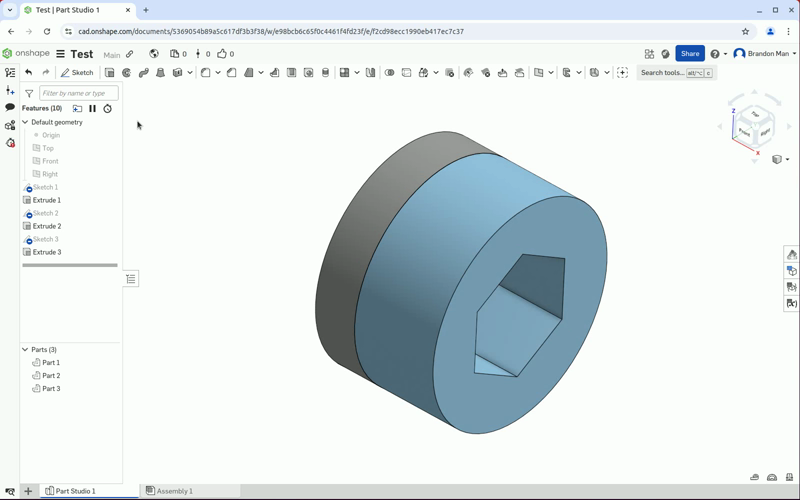
key(down, 2)
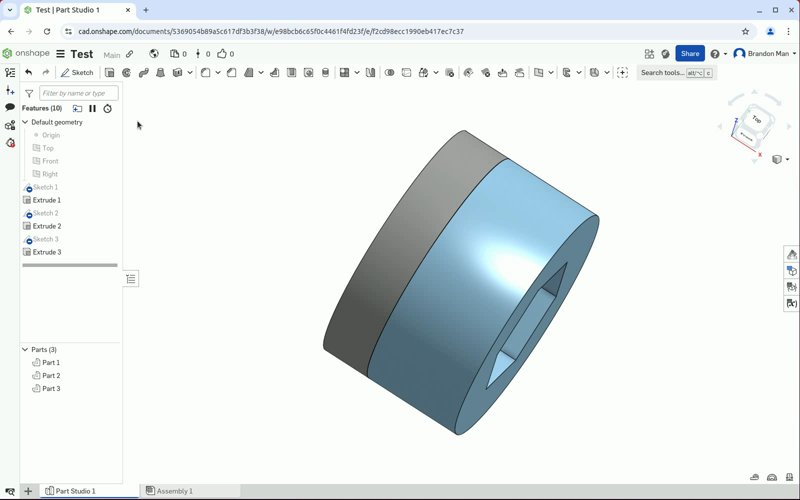
key(up, 2)
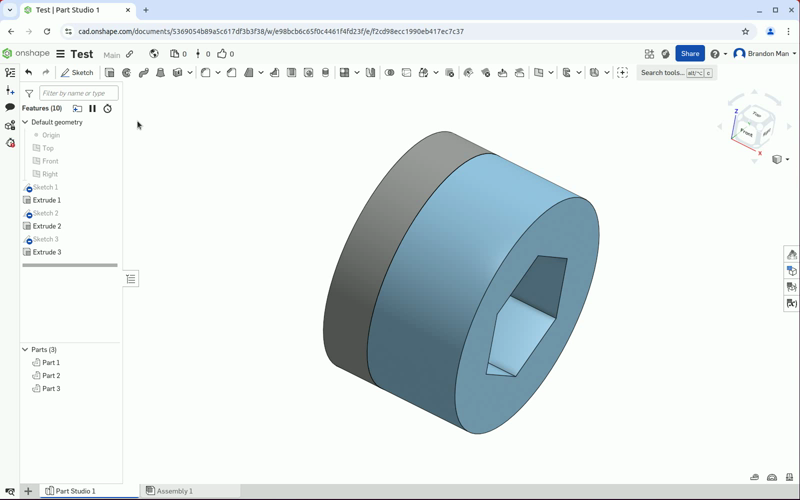
key(left, 2)
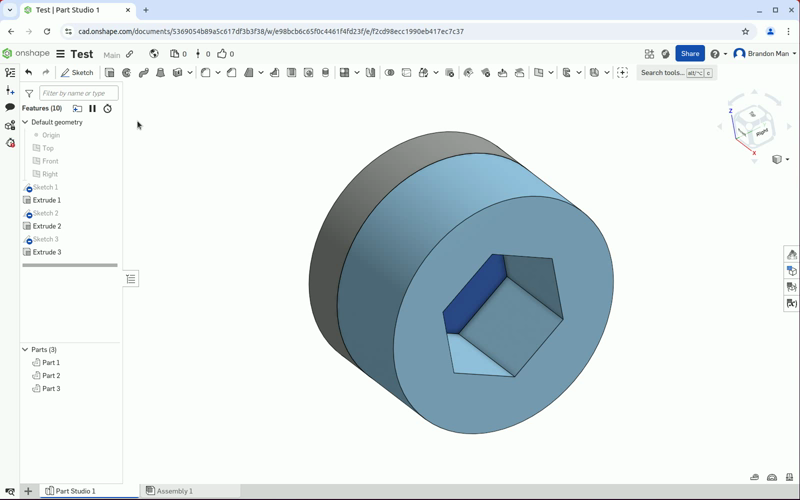
mouse_move(73, 189)
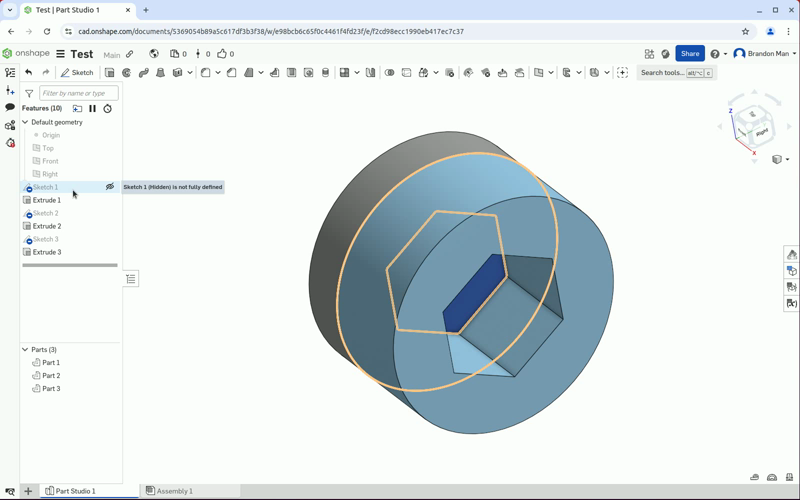
click(73, 189)